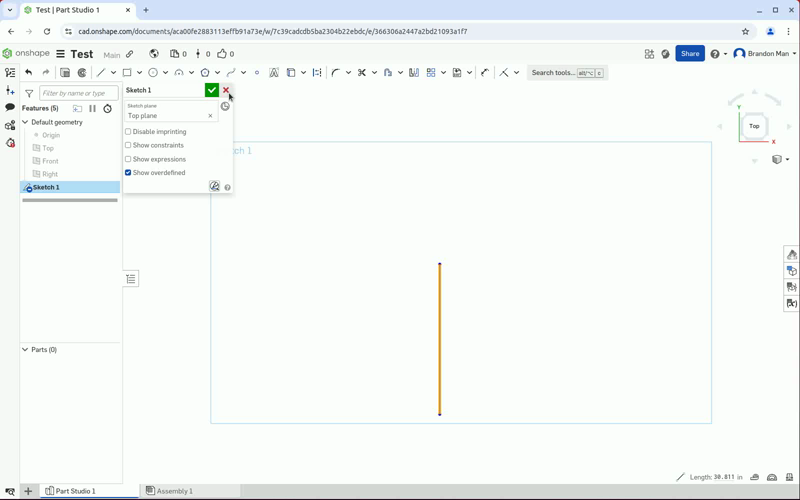
key(shift+h)
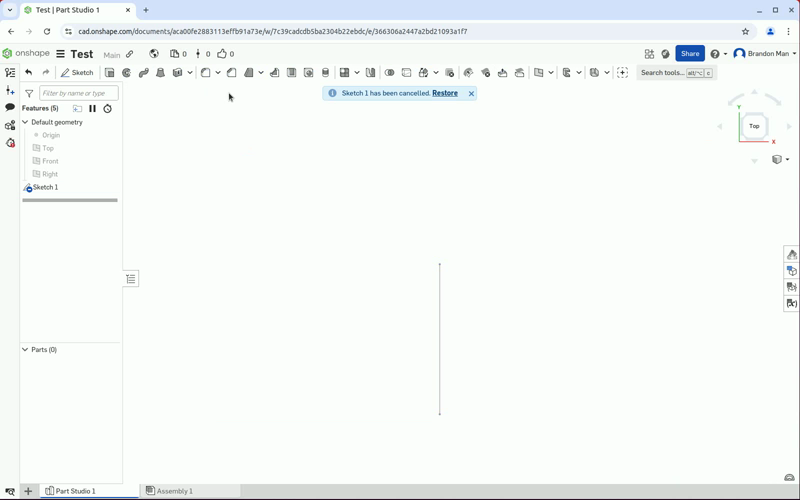
key(shift+s)
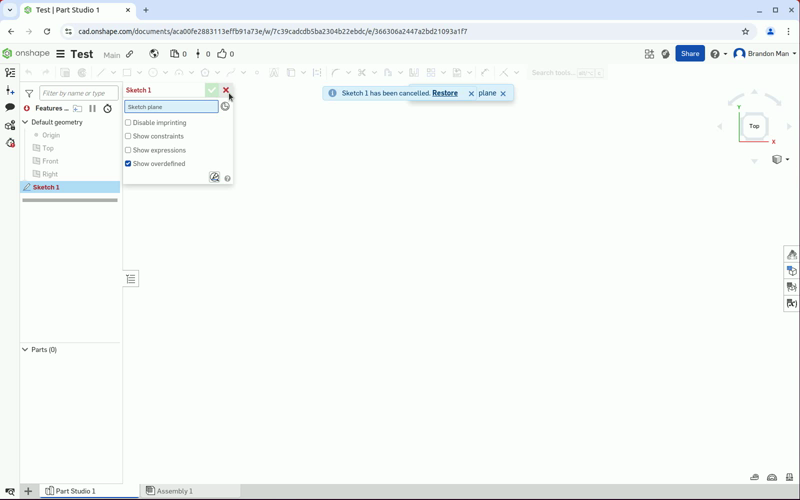
mouse_move(73, 150)
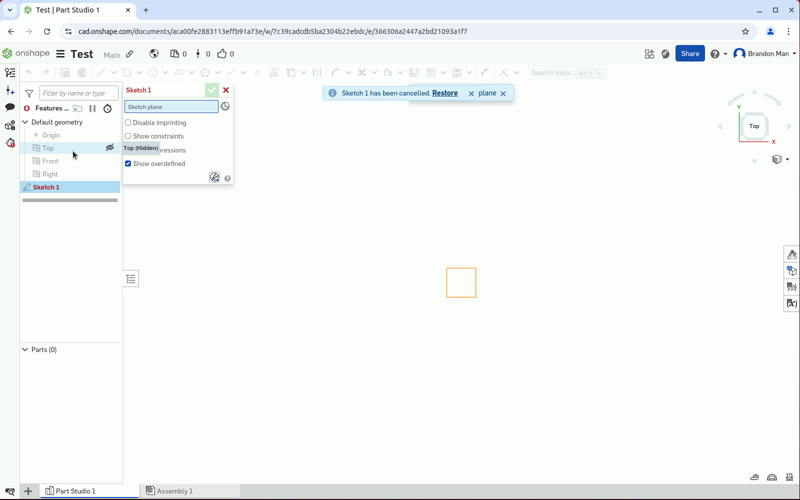
click(73, 150)
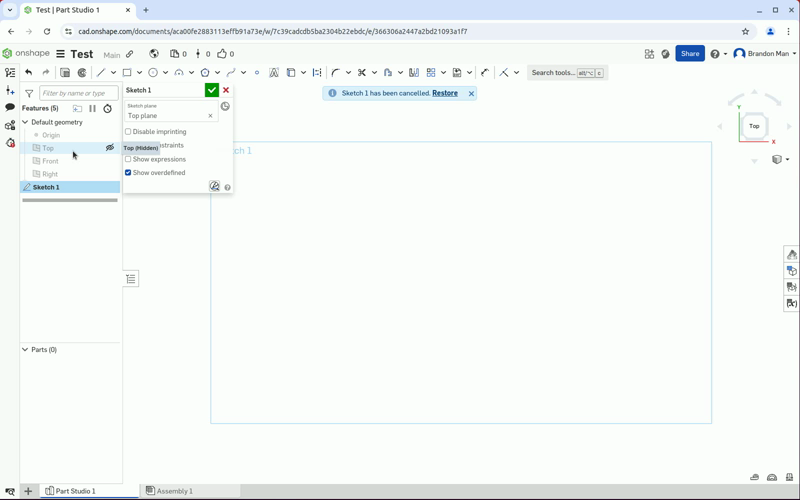
mouse_move(73, 352)
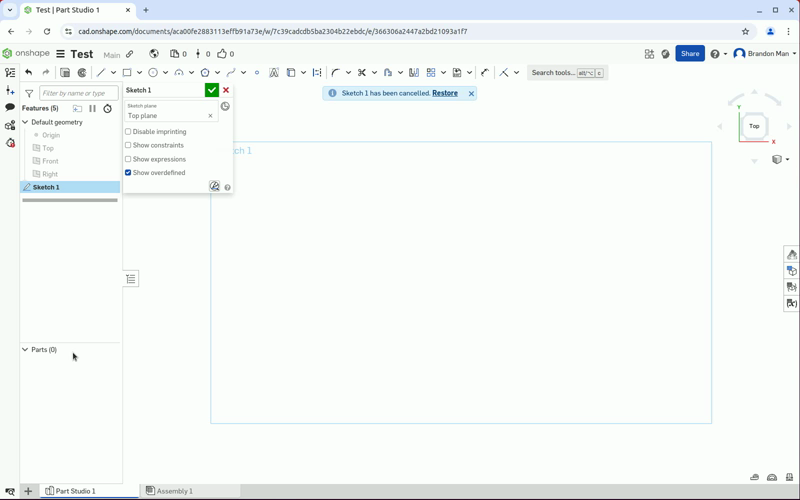
key(y)
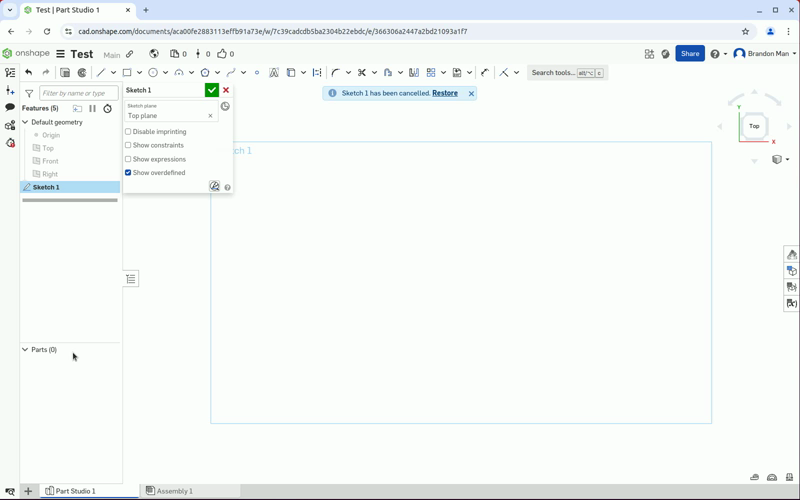
key(c)
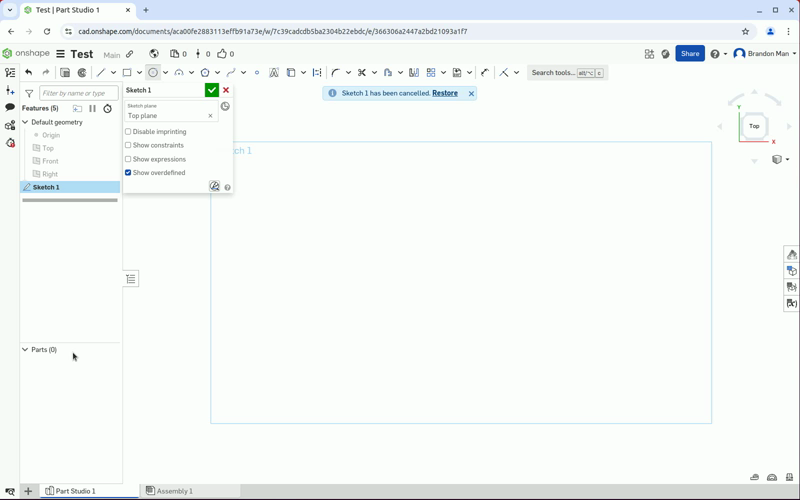
key_down(shift)
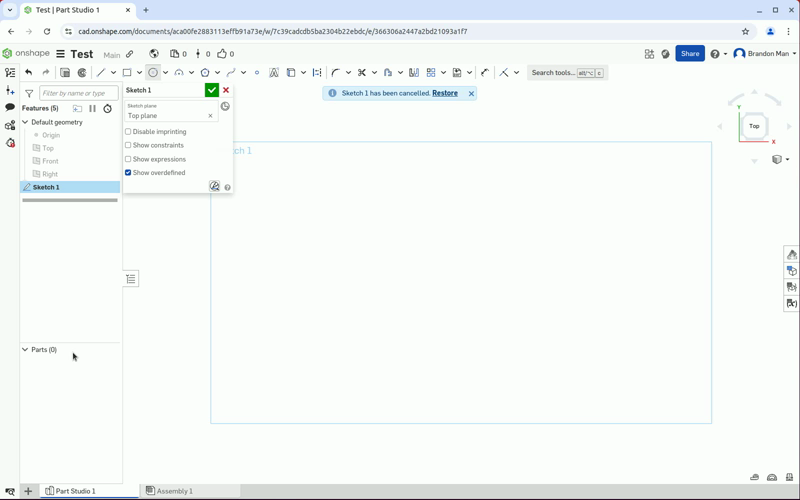
mouse_move(461, 282)
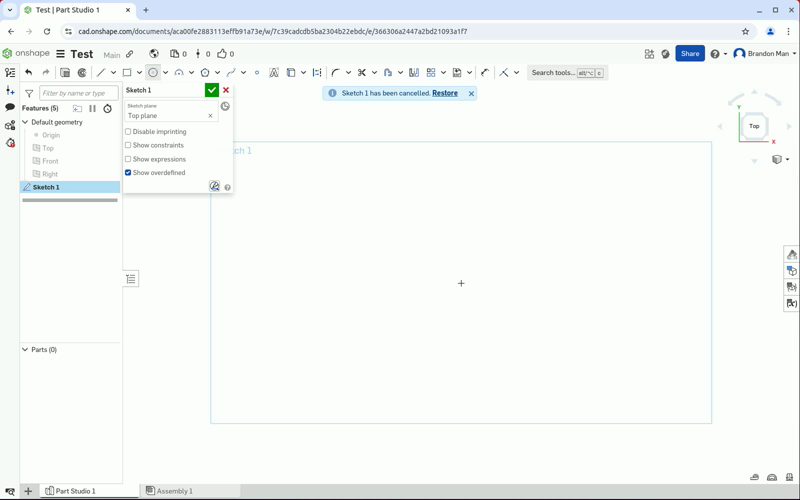
click(461, 282)
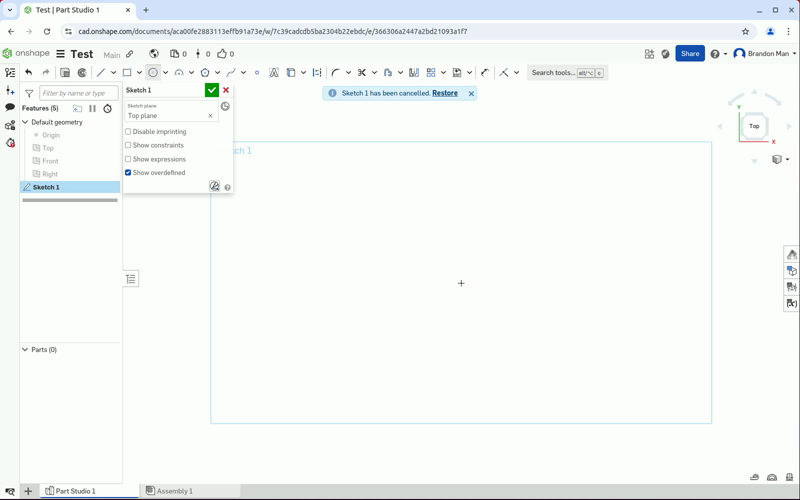
key_up(shift)
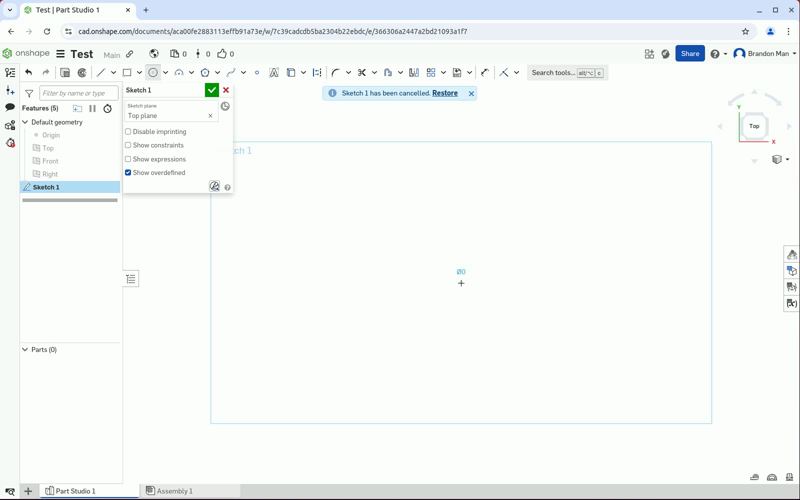
mouse_move(574, 282)
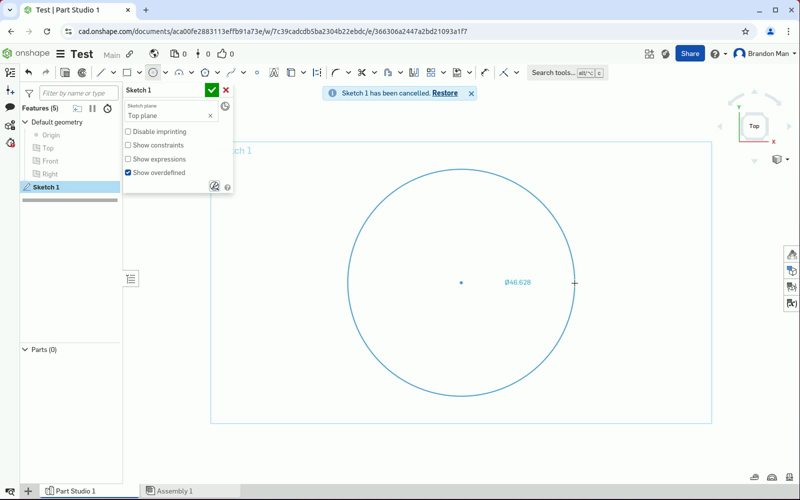
click(574, 282)
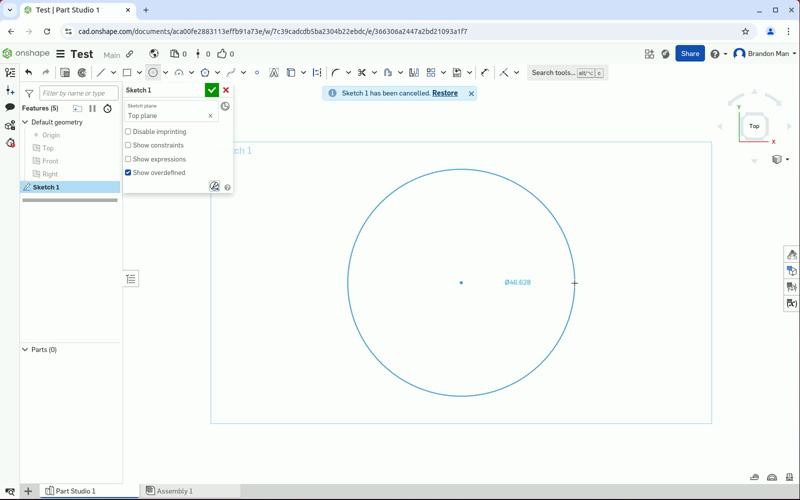
key(esc)
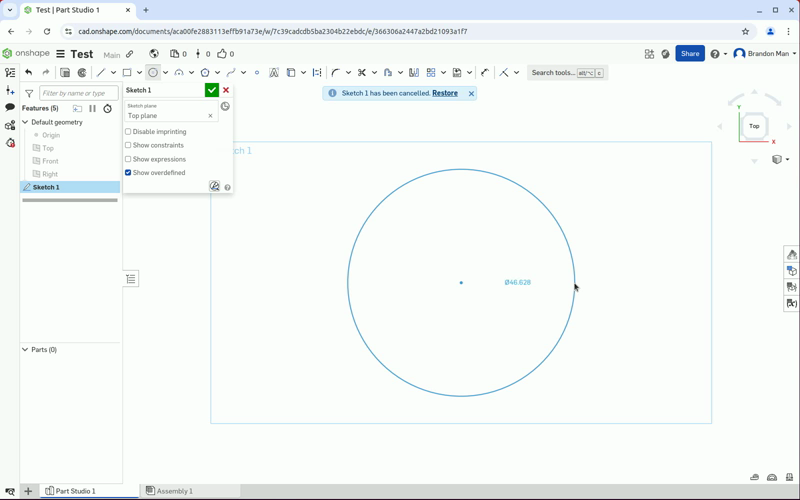
key(c)
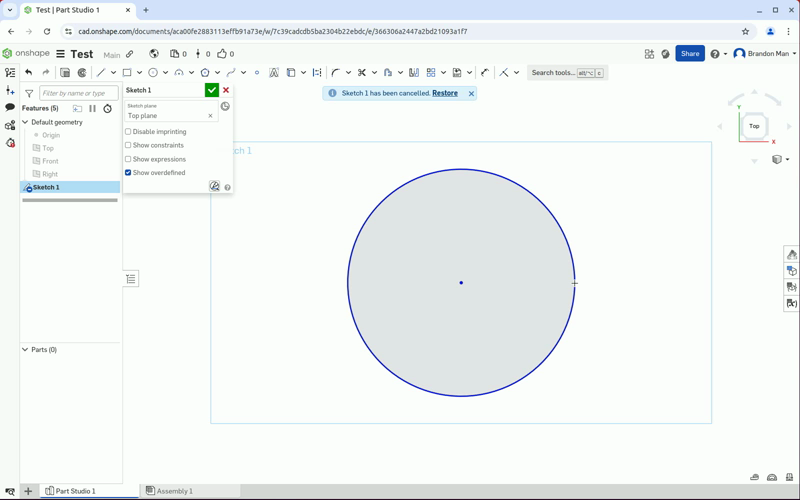
key_down(shift)
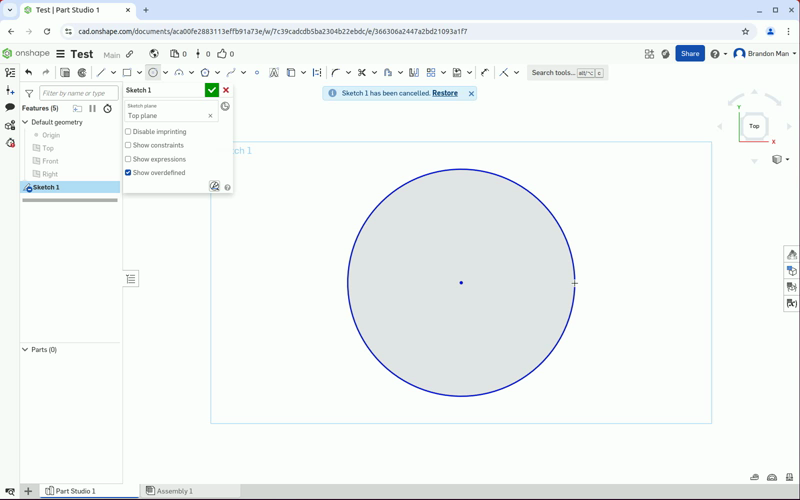
mouse_move(461, 282)
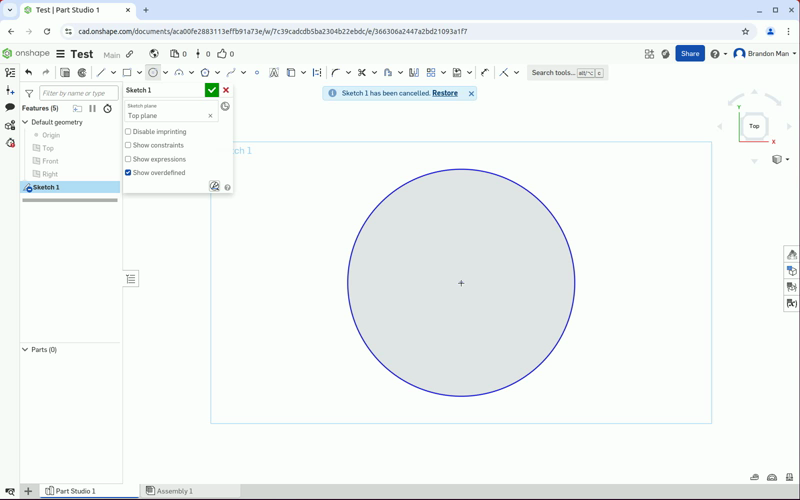
click(461, 282)
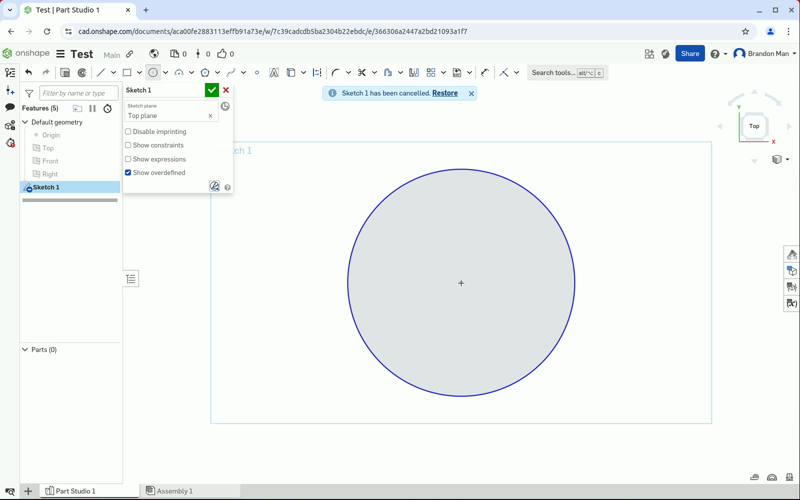
key_up(shift)
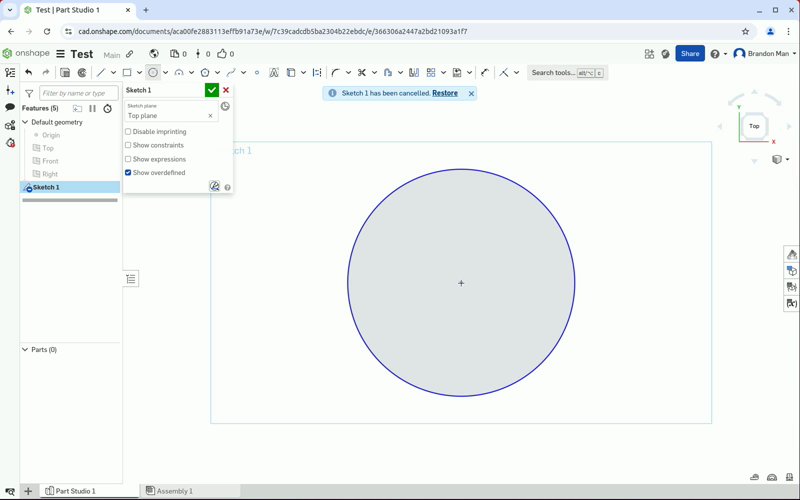
mouse_move(503, 282)
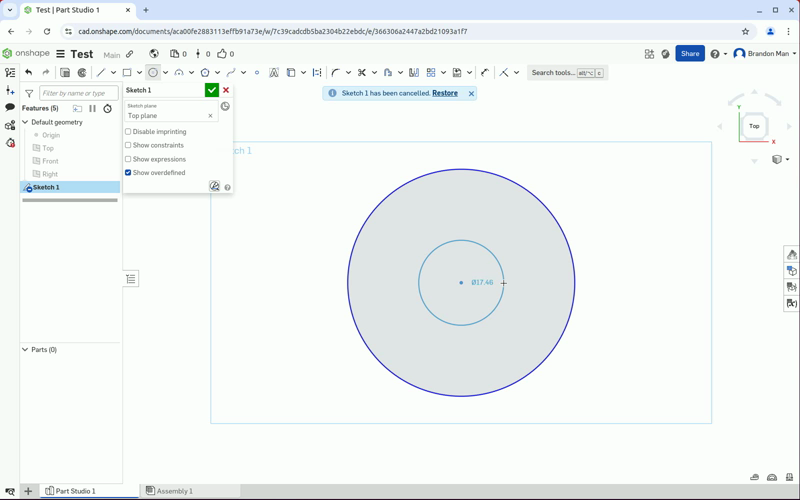
click(503, 282)
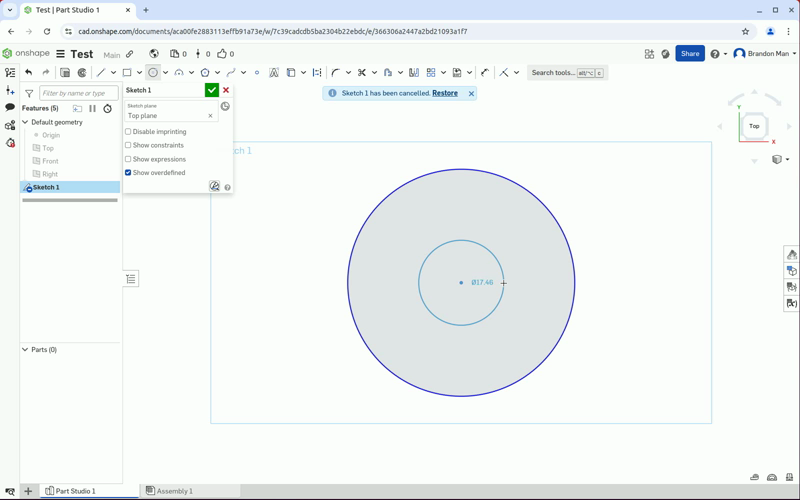
key(esc)
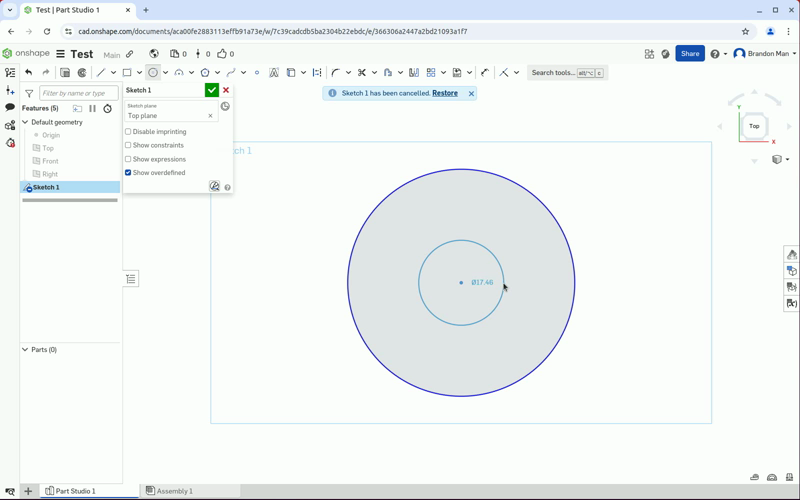
mouse_move(454, 372)
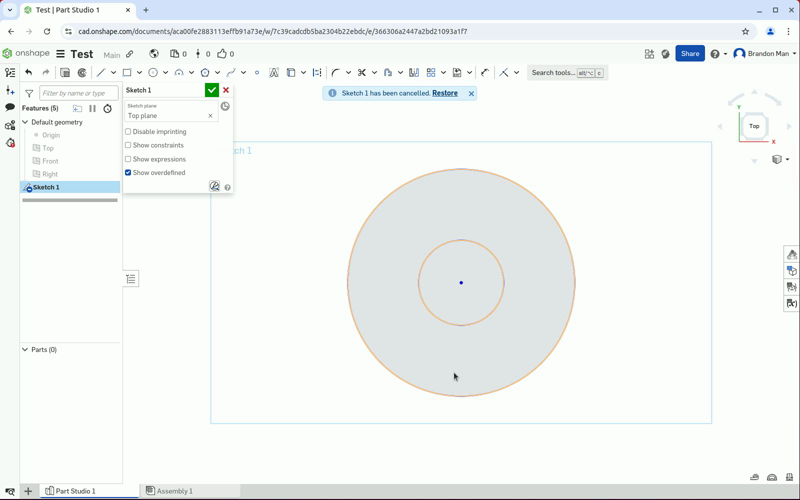
click(454, 372)
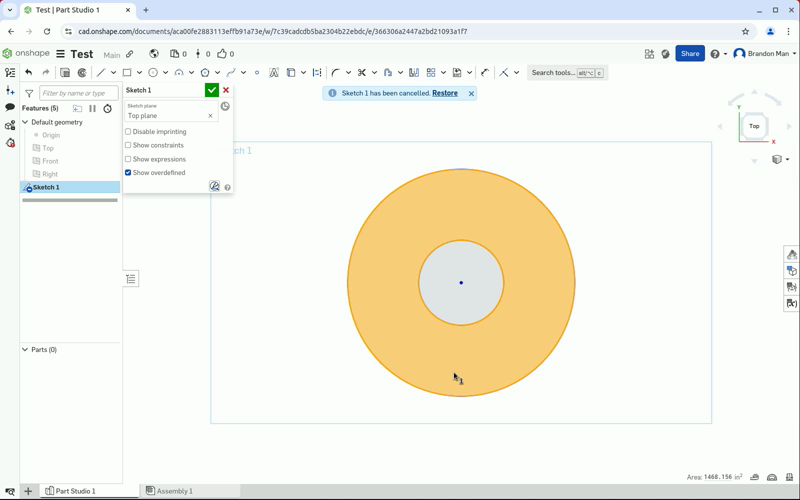
mouse_move(73, 352)
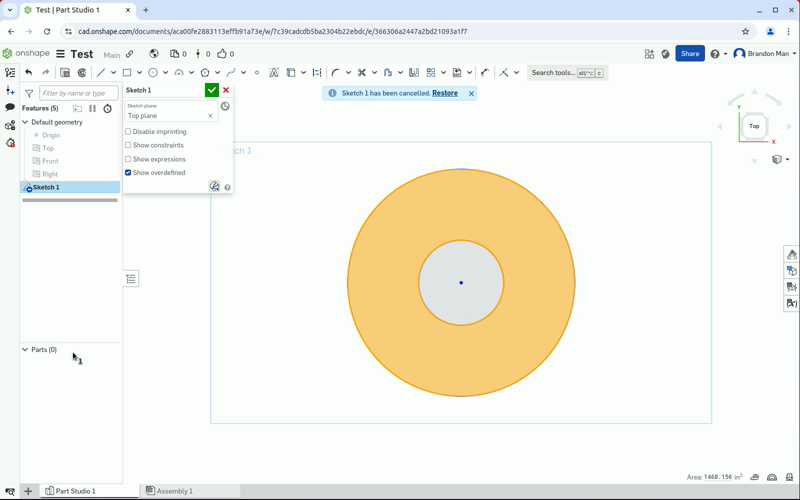
key(shift+y)
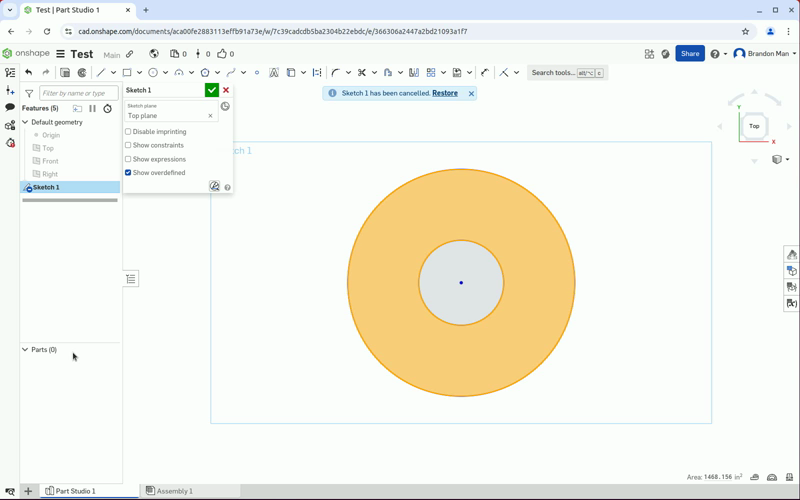
key(shift+e)
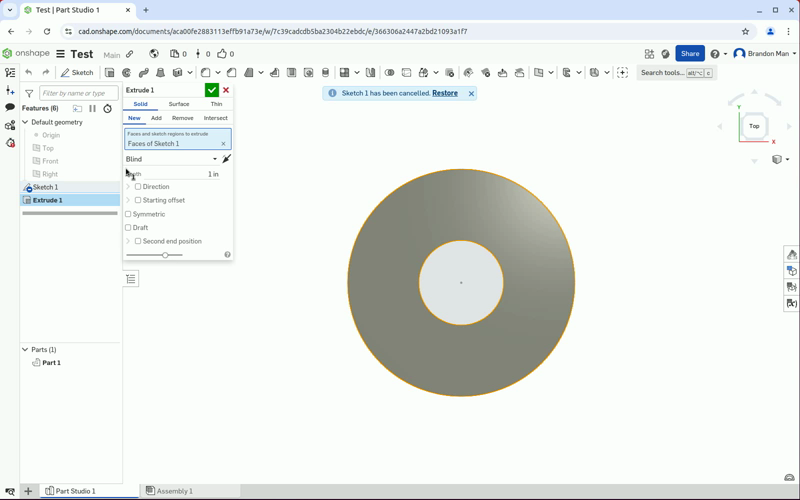
mouse_move(143, 106)
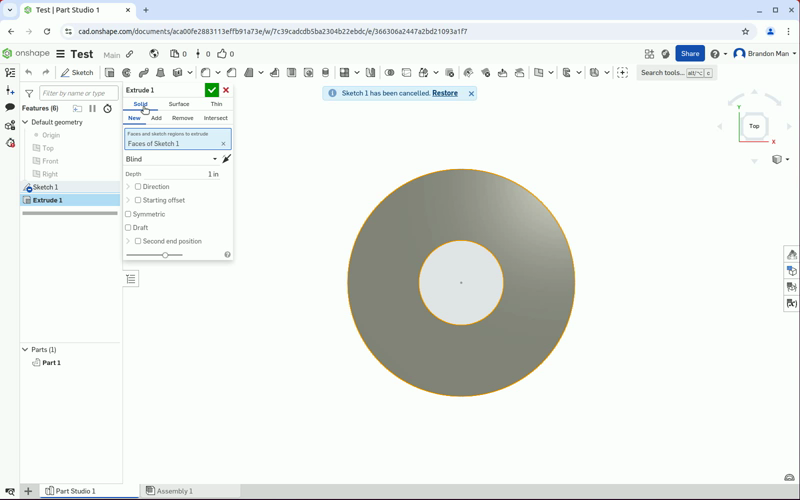
click(143, 106)
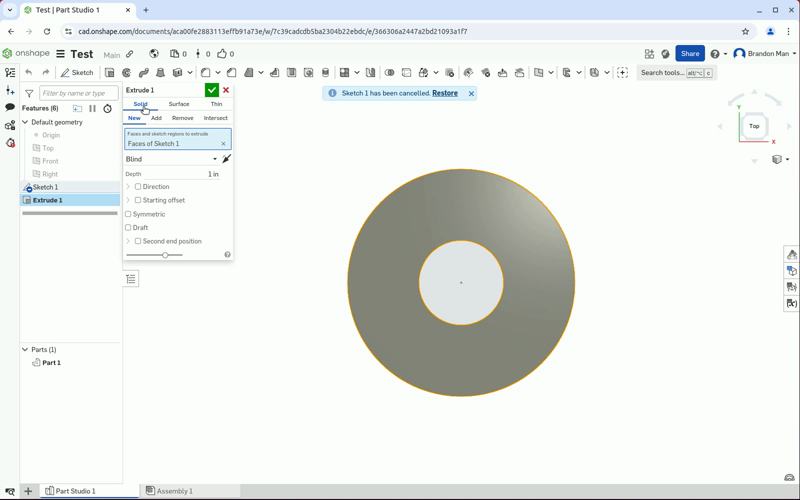
mouse_move(137, 120)
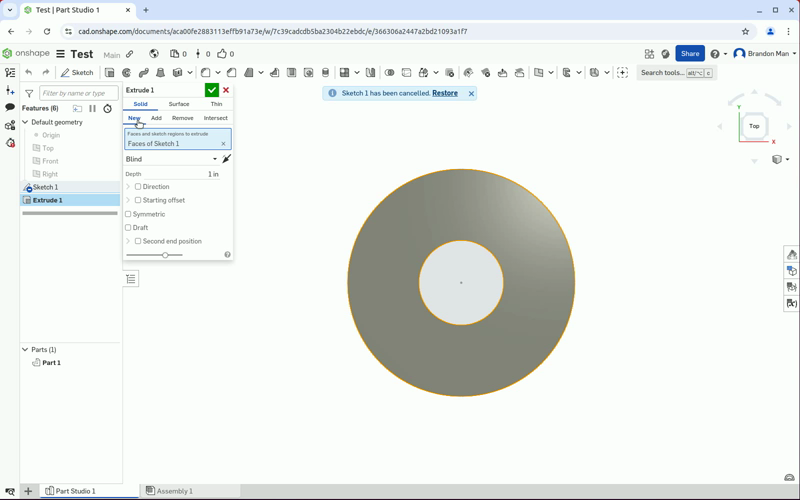
click(137, 120)
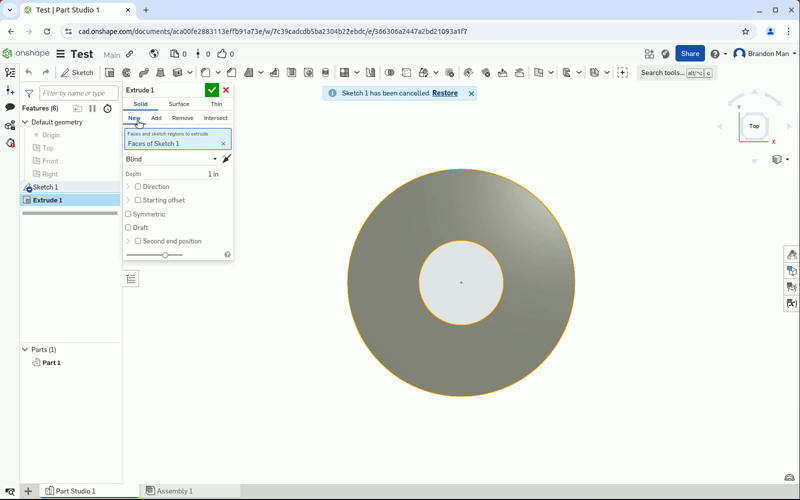
key(tab, 4)
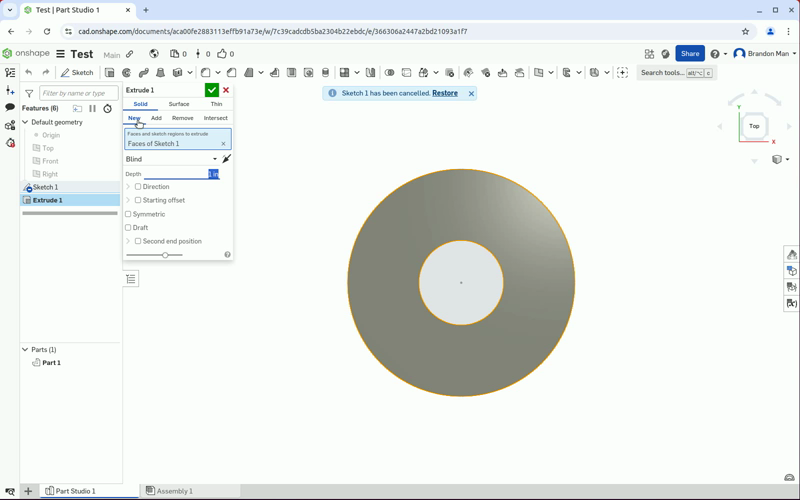
text(1.685)
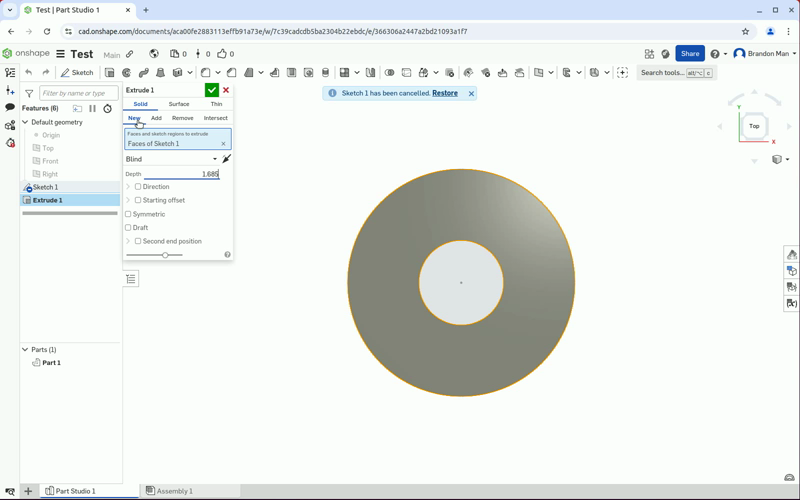
key(enter)
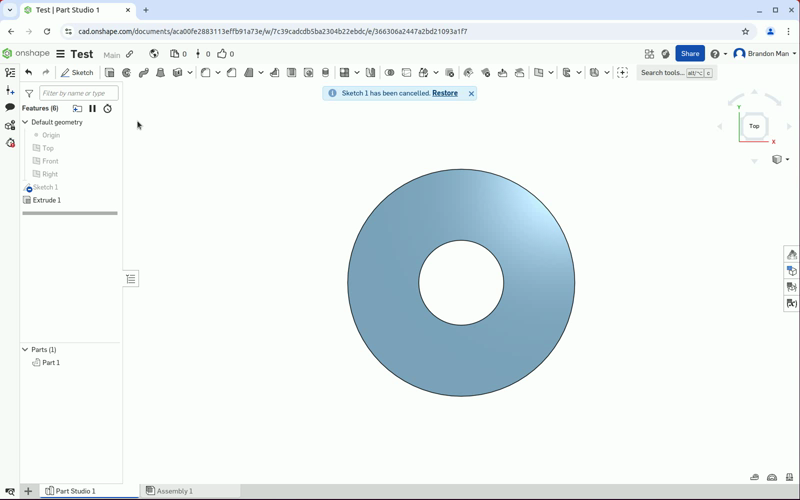
key(shift+h)
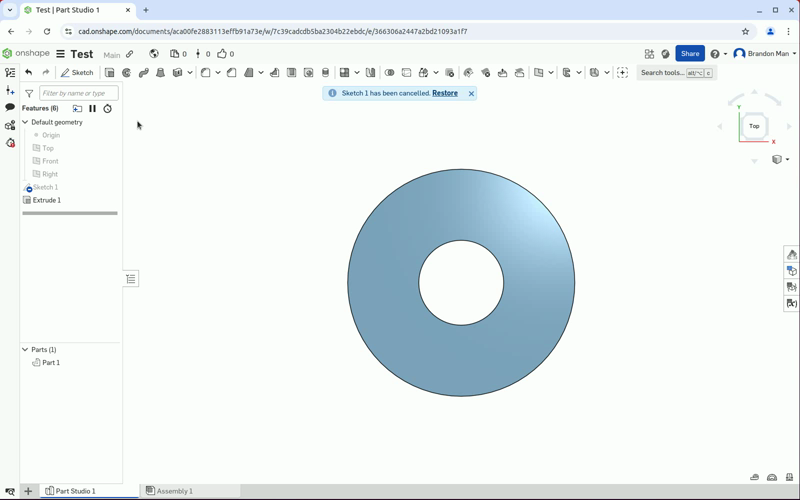
key(shift+h)
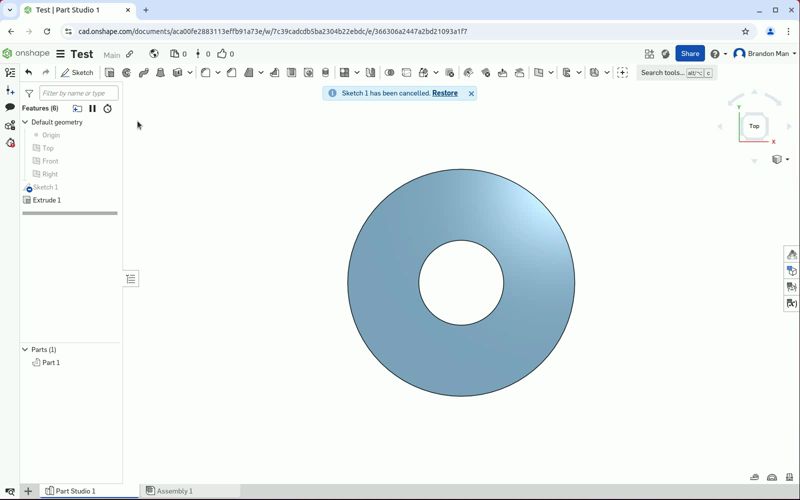
mouse_move(73, 189)
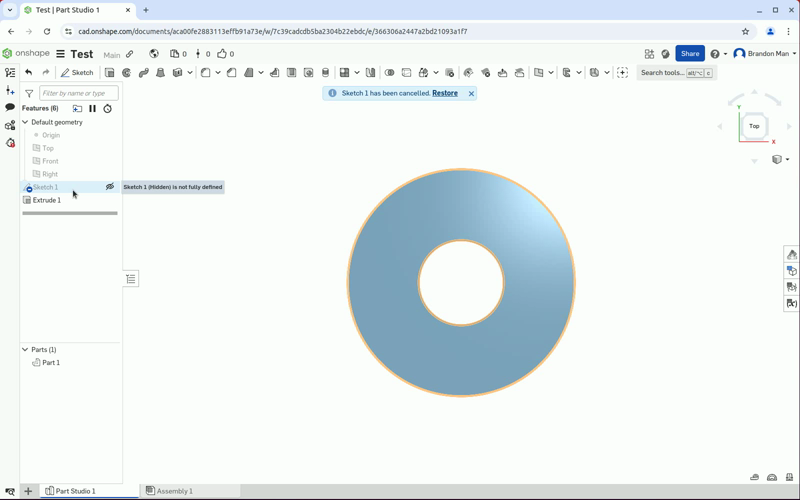
click(73, 189)
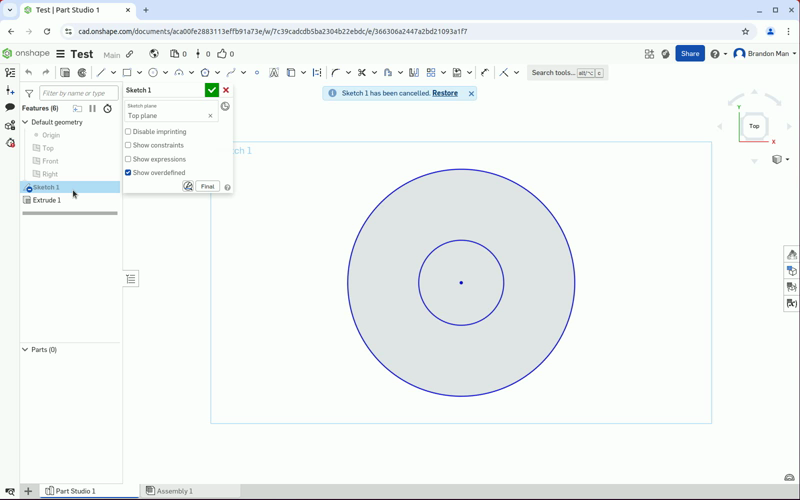
mouse_move(229, 92)
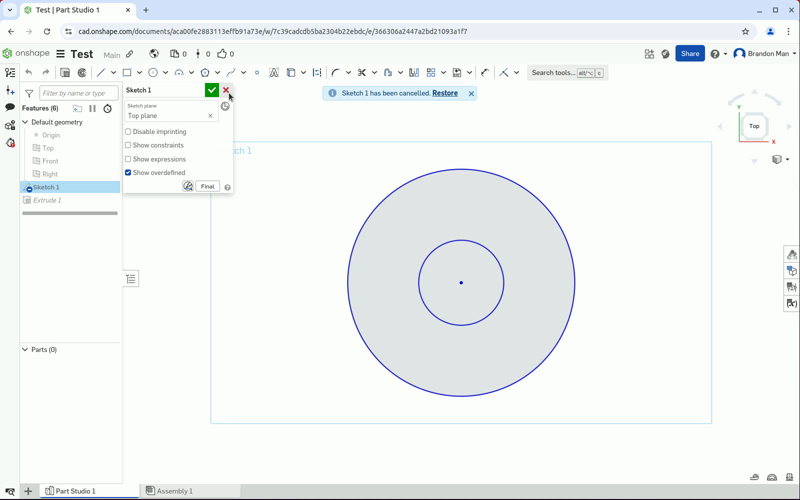
click(229, 92)
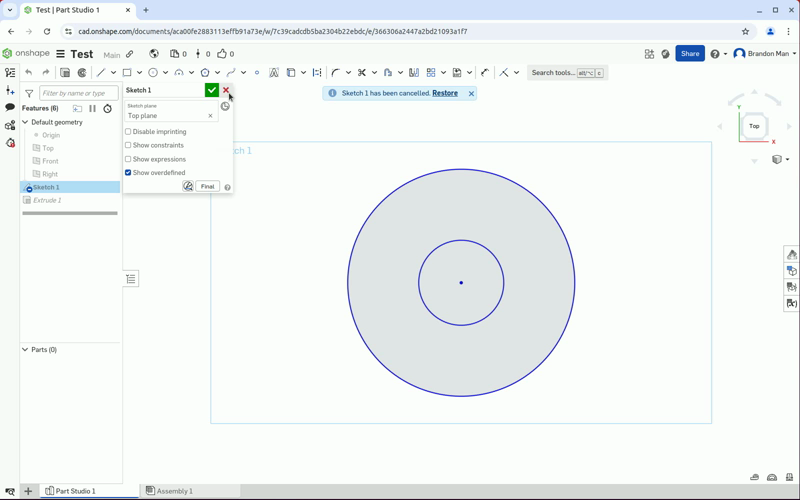
key(shift+s)
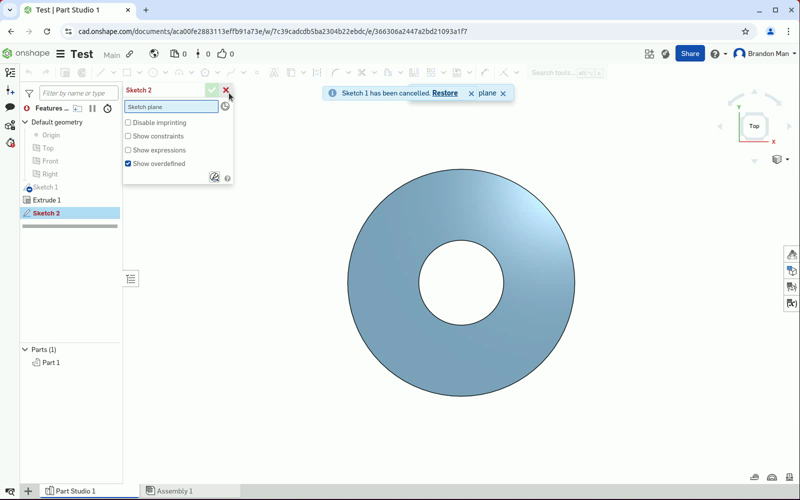
mouse_move(73, 150)
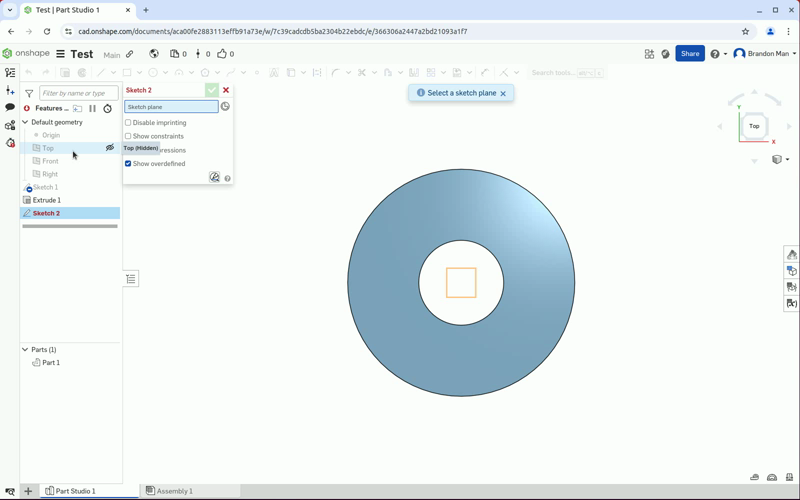
click(73, 150)
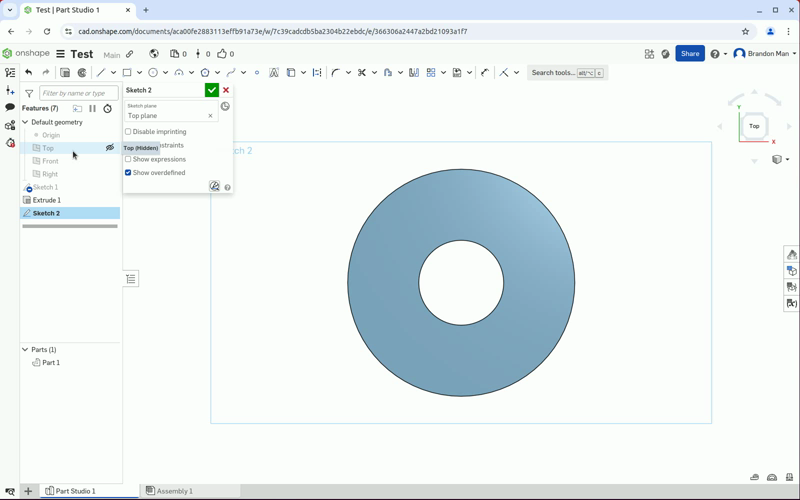
mouse_move(73, 352)
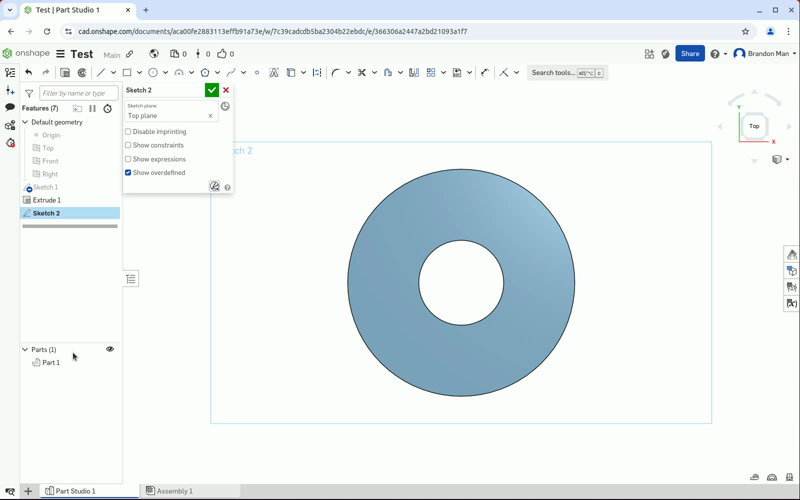
key(y)
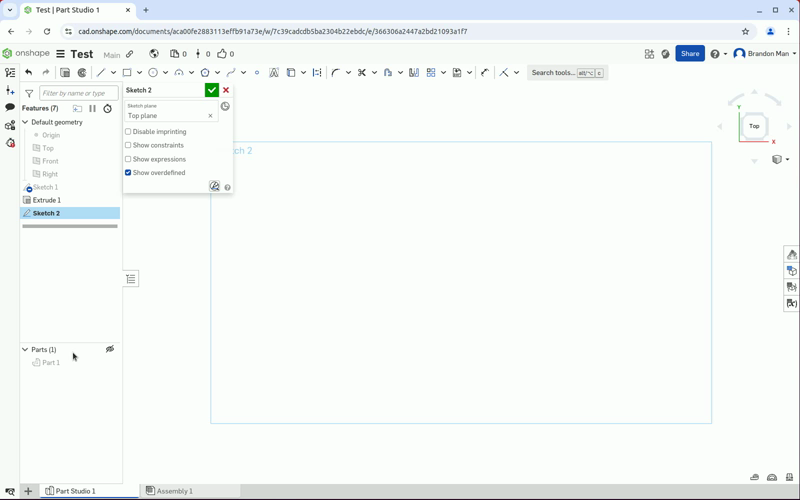
key(c)
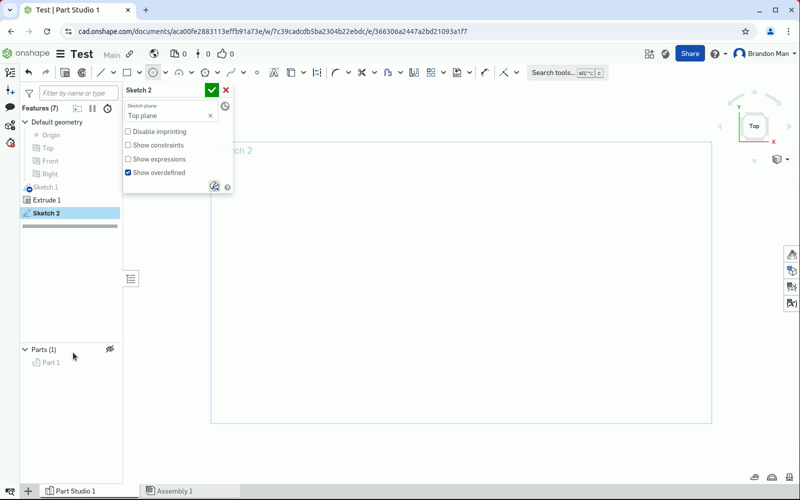
key_down(shift)
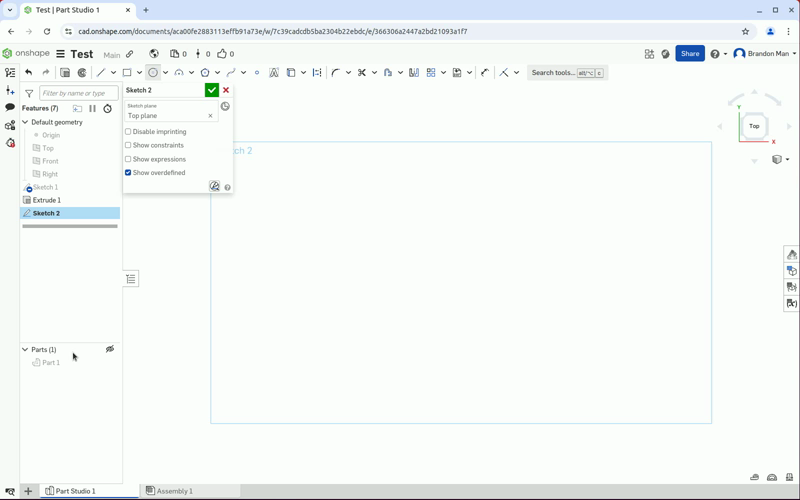
mouse_move(461, 282)
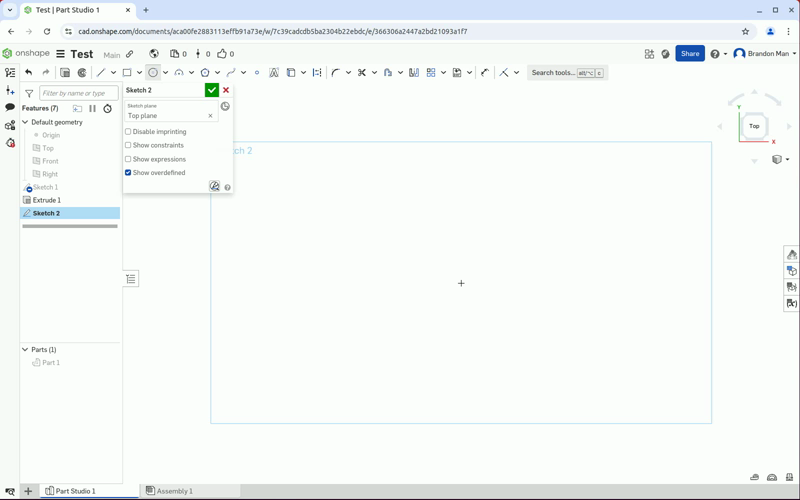
click(461, 282)
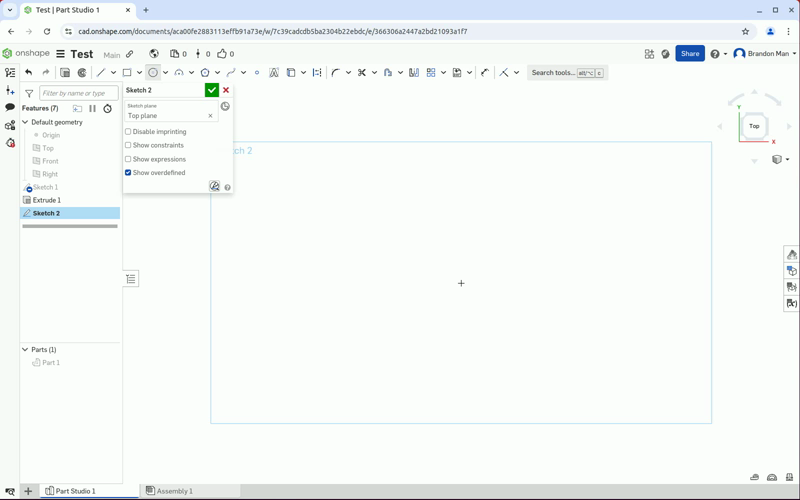
key_up(shift)
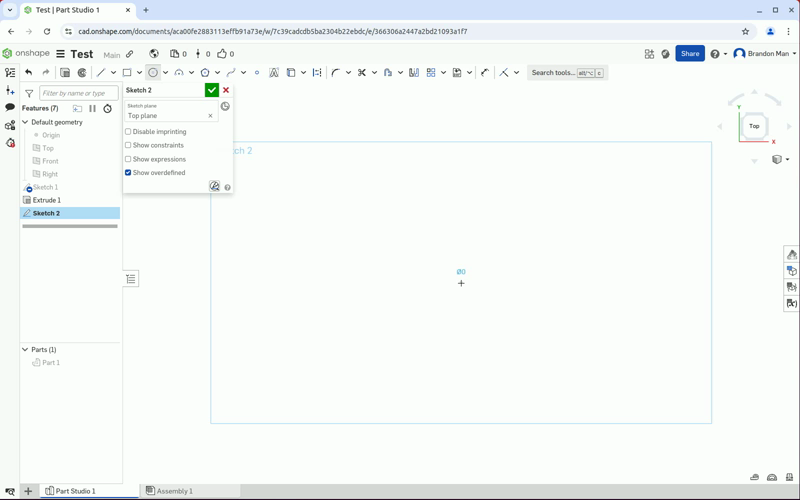
mouse_move(494, 282)
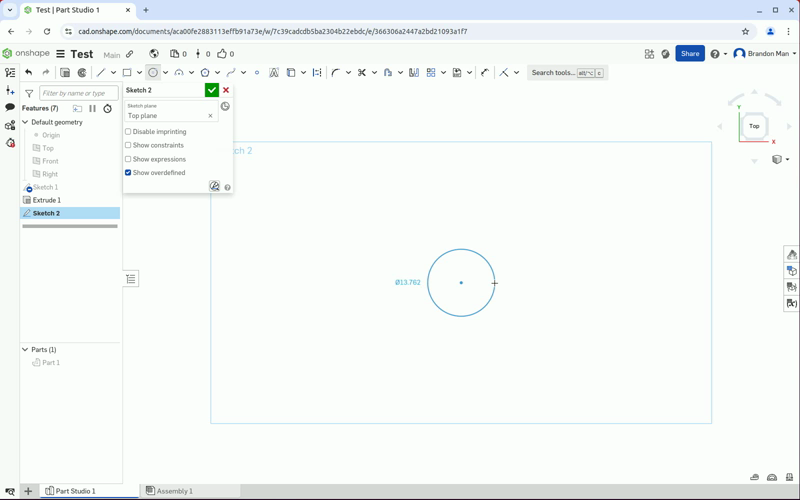
click(494, 282)
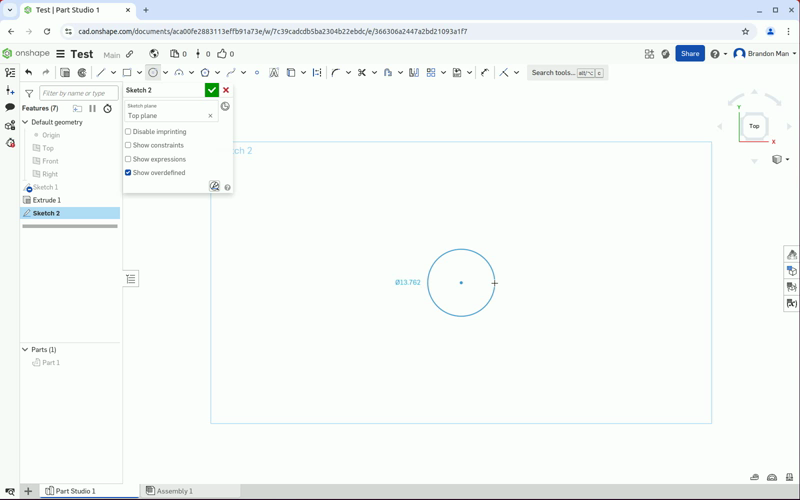
key(esc)
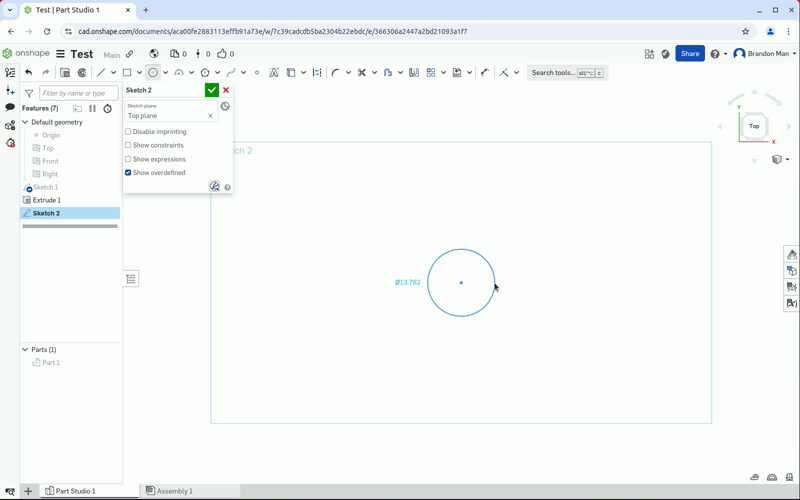
key(c)
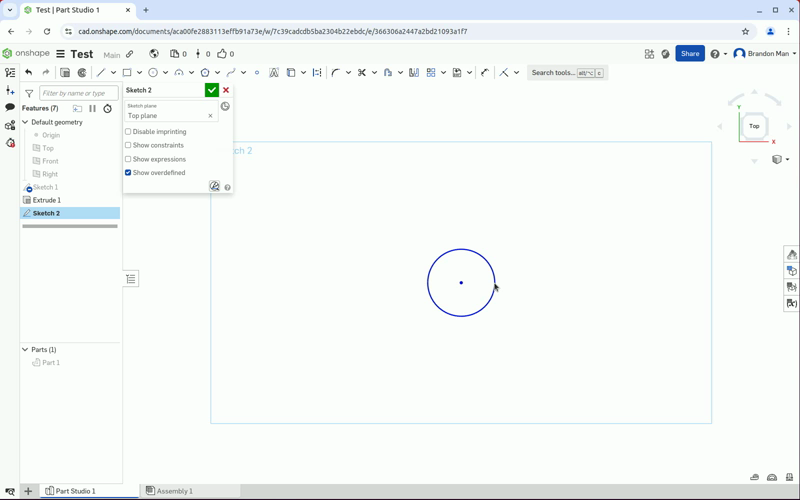
key_down(shift)
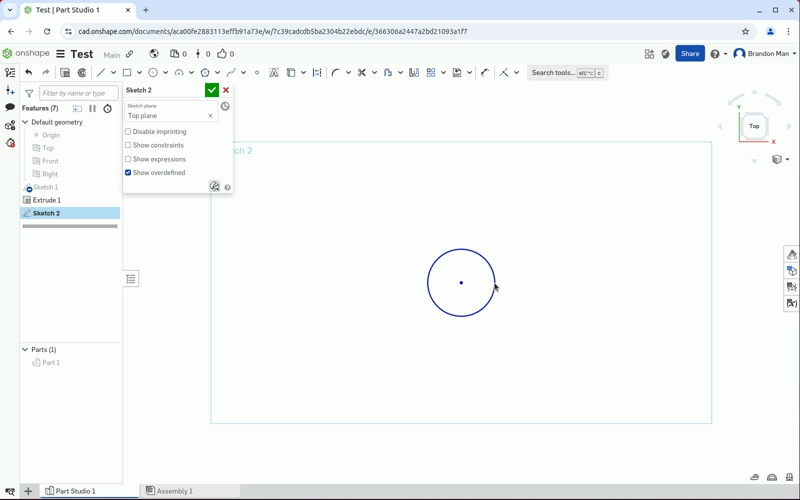
mouse_move(461, 282)
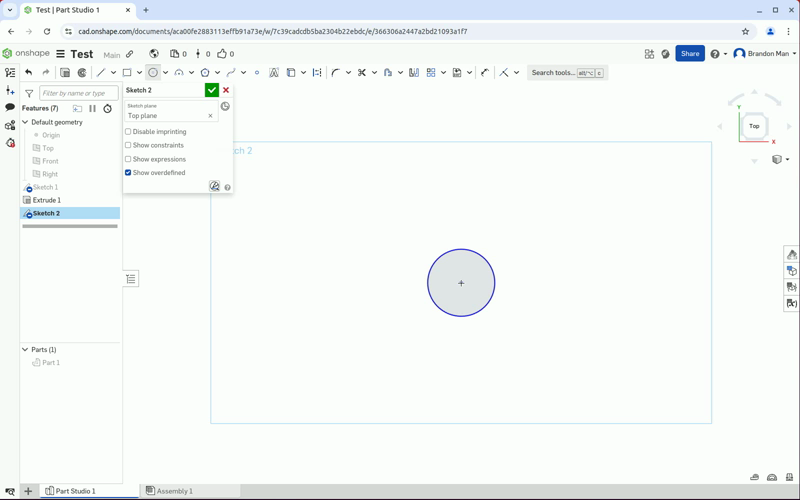
click(461, 282)
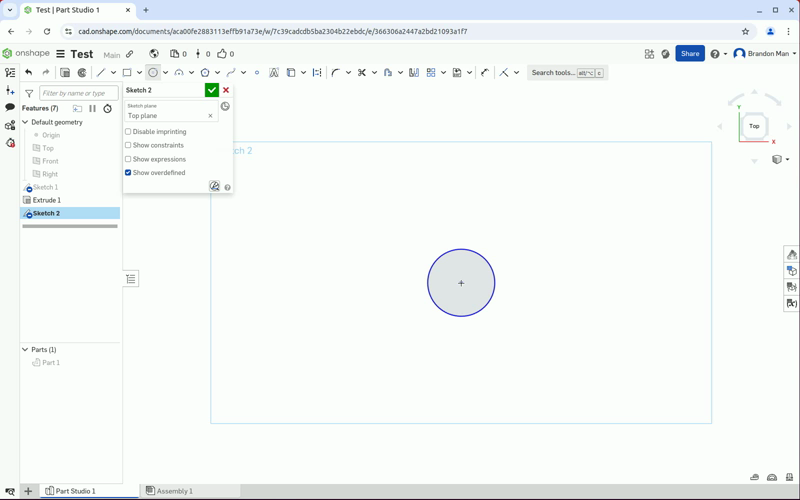
key_up(shift)
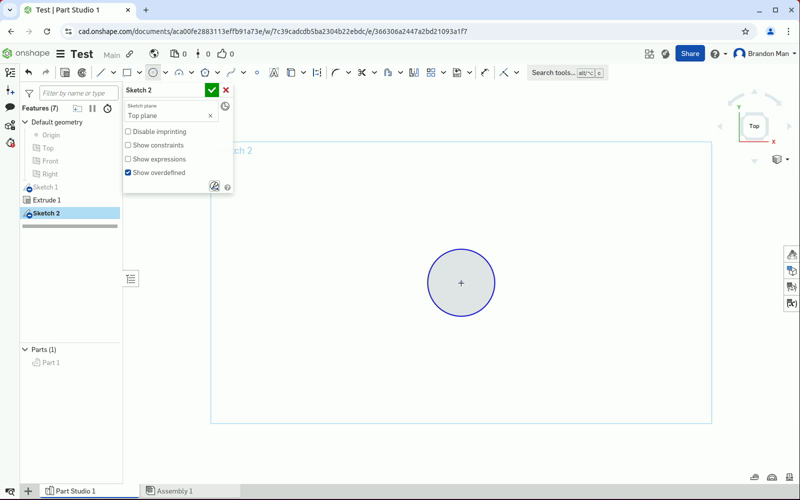
mouse_move(467, 282)
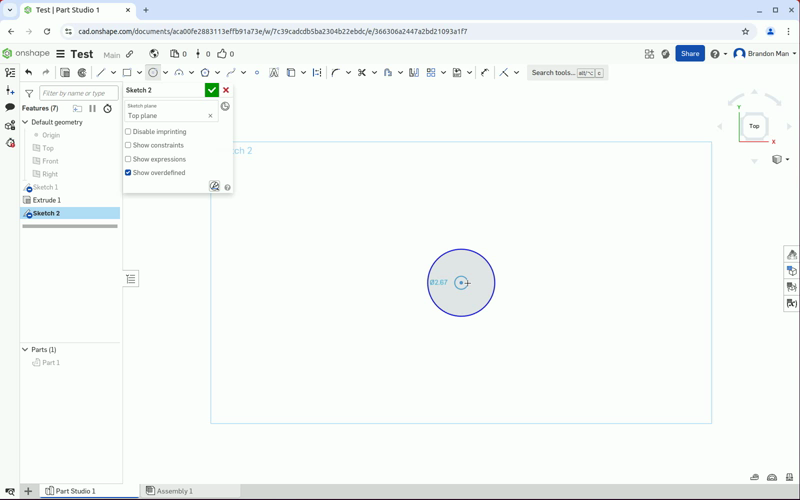
click(467, 282)
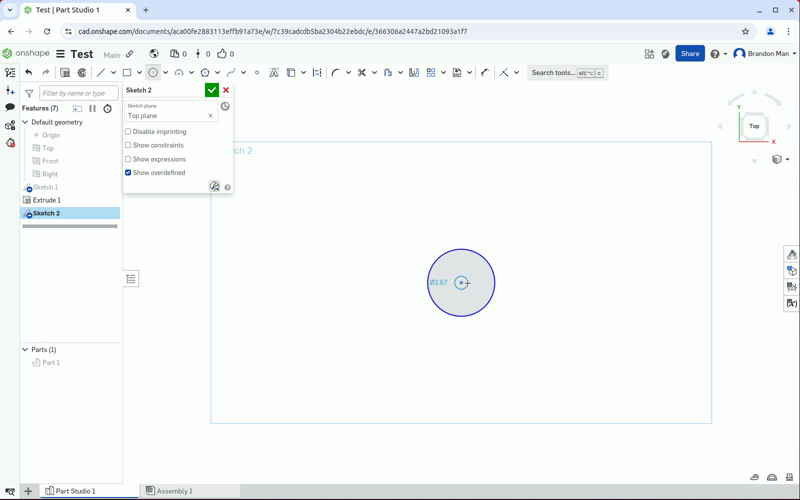
key(esc)
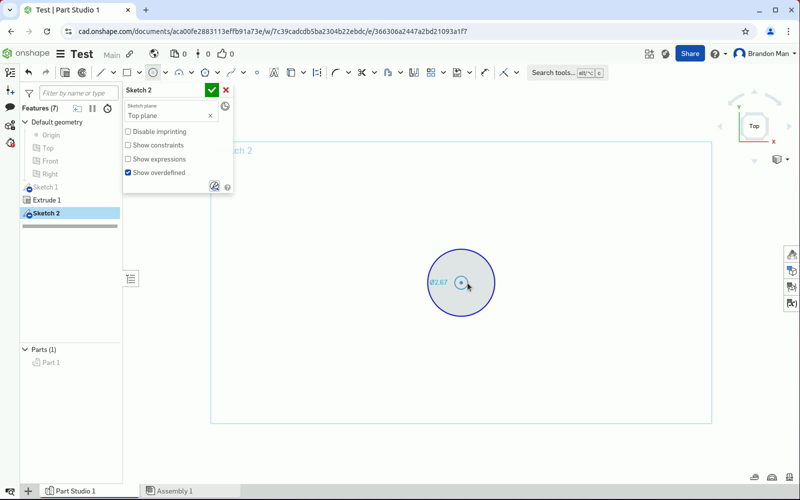
mouse_move(454, 269)
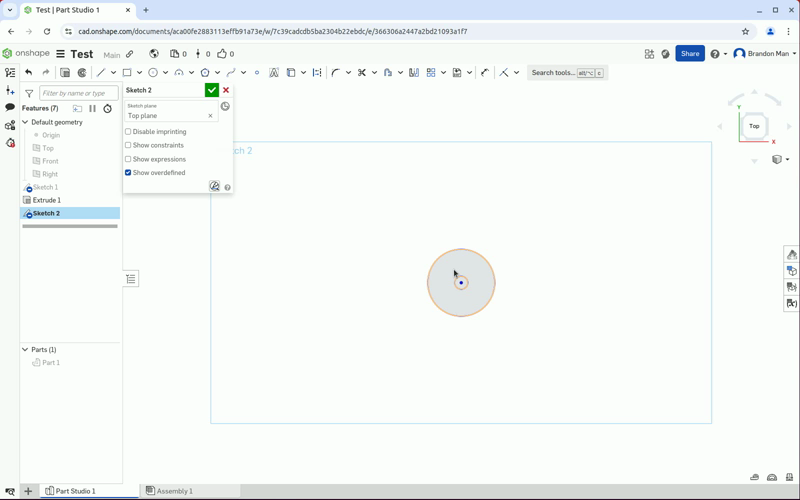
click(454, 269)
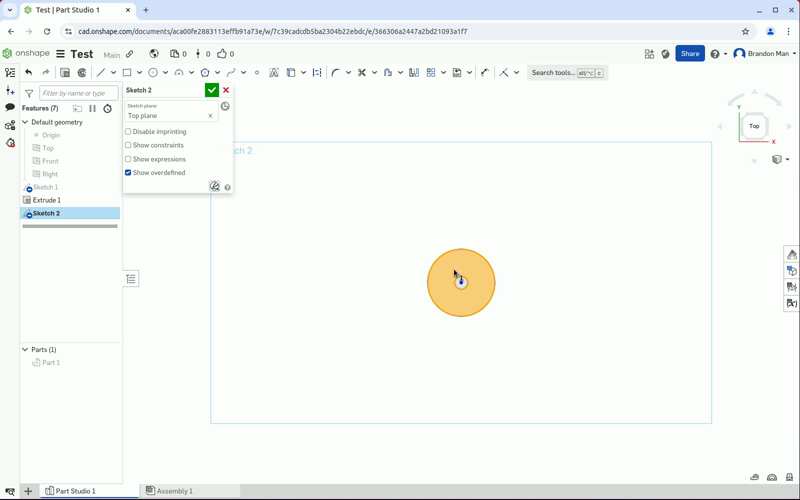
mouse_move(73, 352)
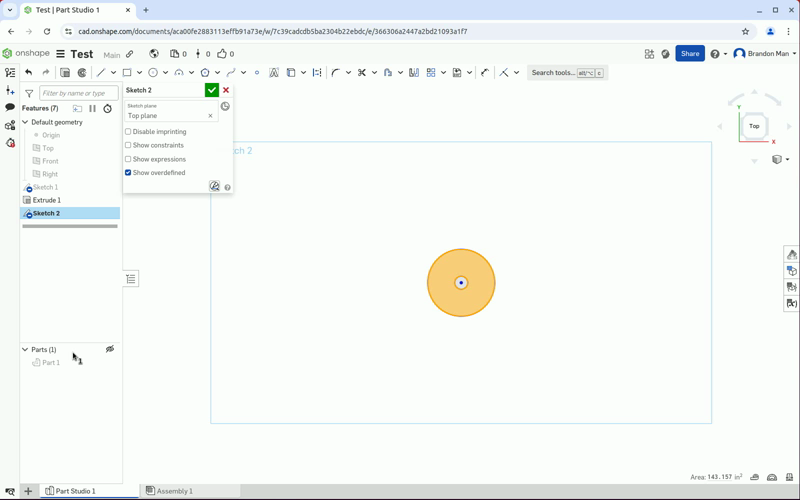
key(shift+y)
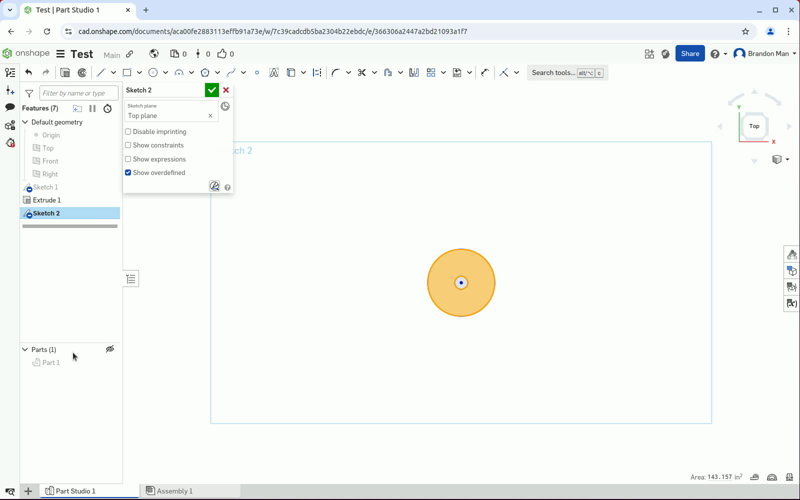
key(shift+e)
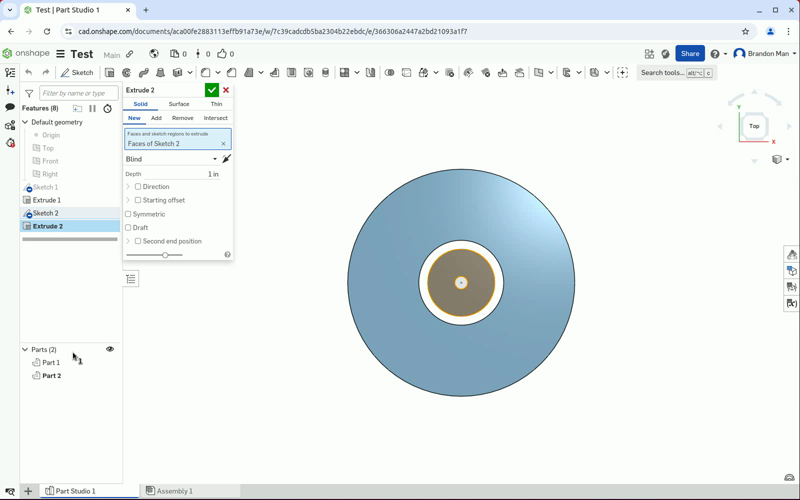
mouse_move(143, 106)
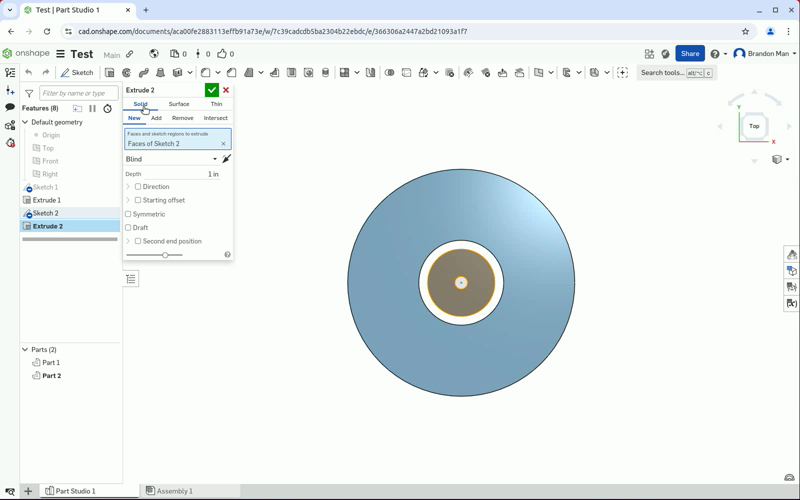
click(143, 106)
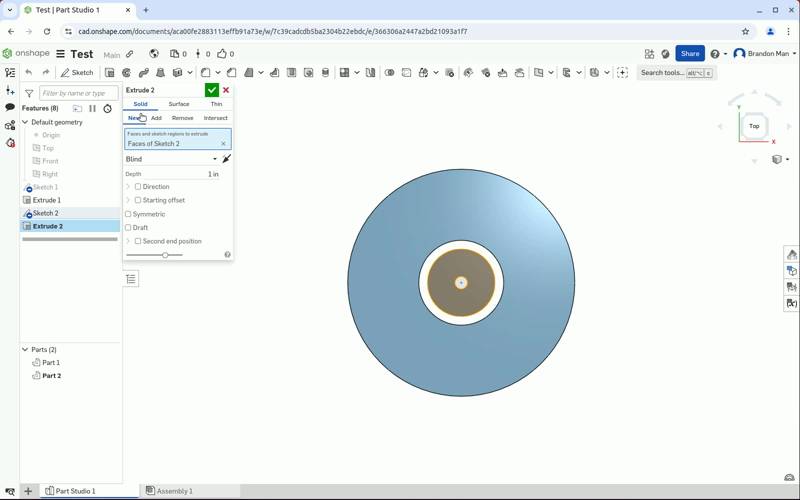
mouse_move(137, 120)
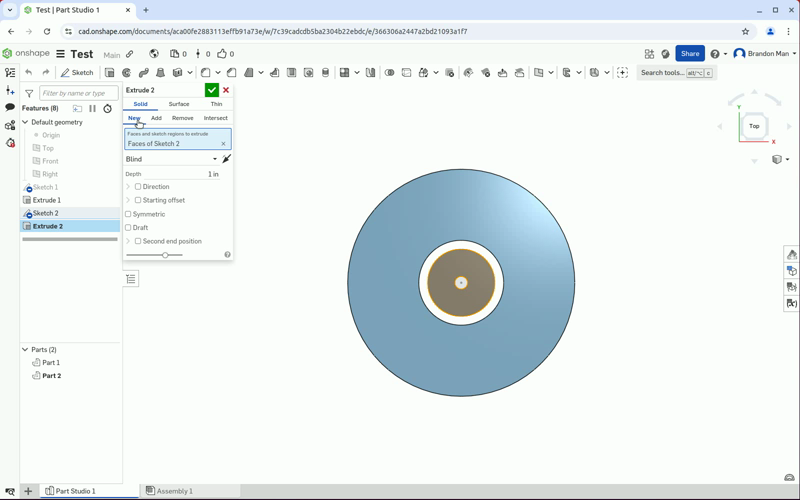
click(137, 120)
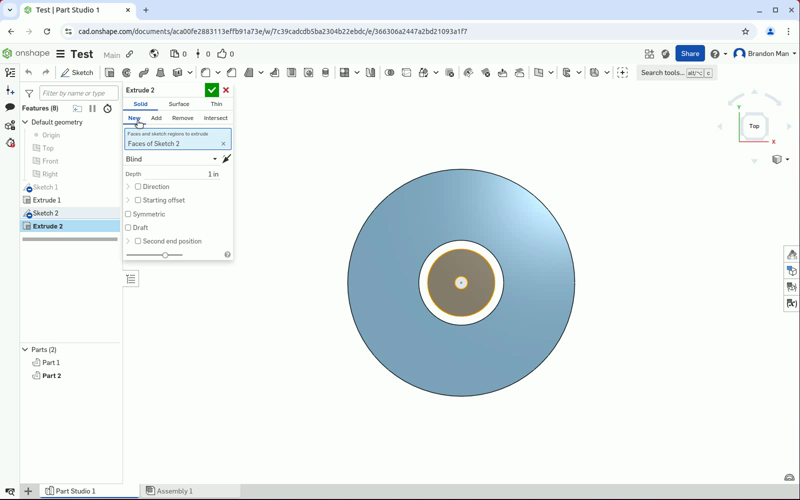
key(tab, 4)
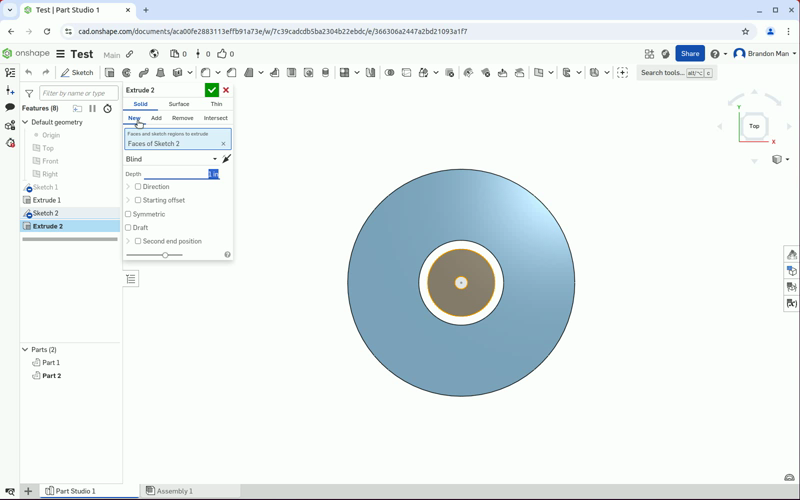
text(1.685)
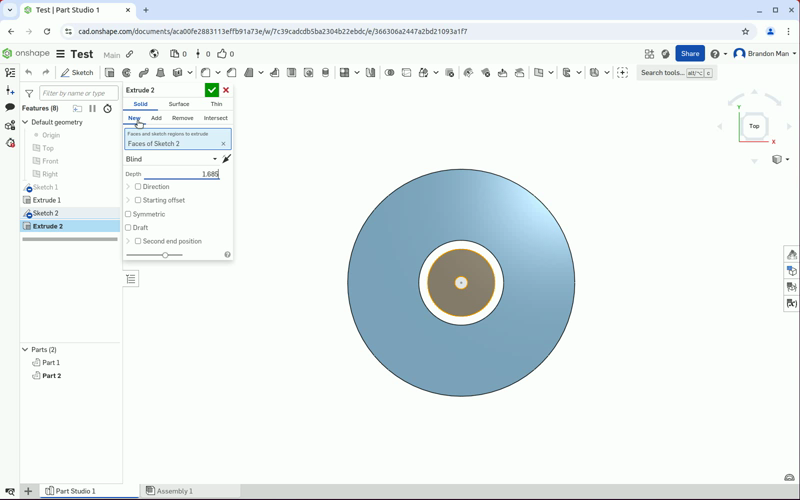
key(enter)
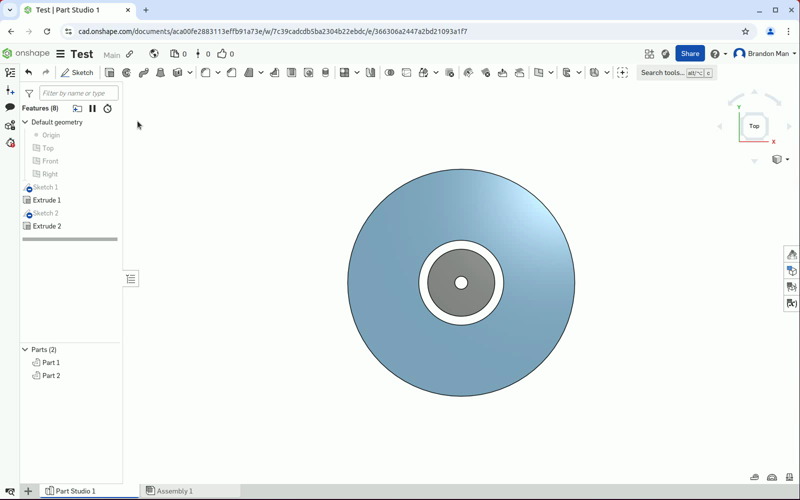
key(shift+h)
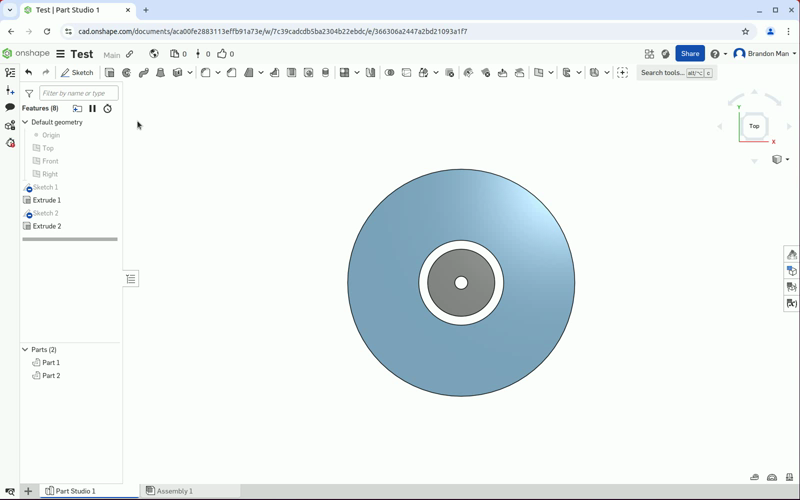
key(shift+h)
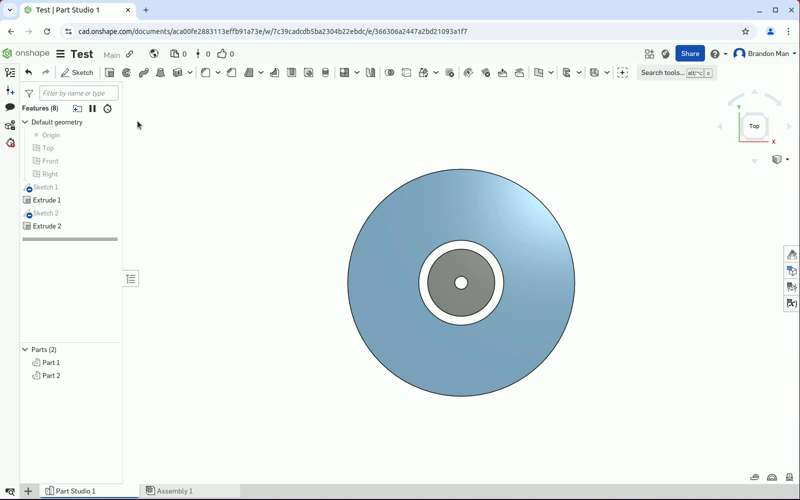
mouse_move(73, 189)
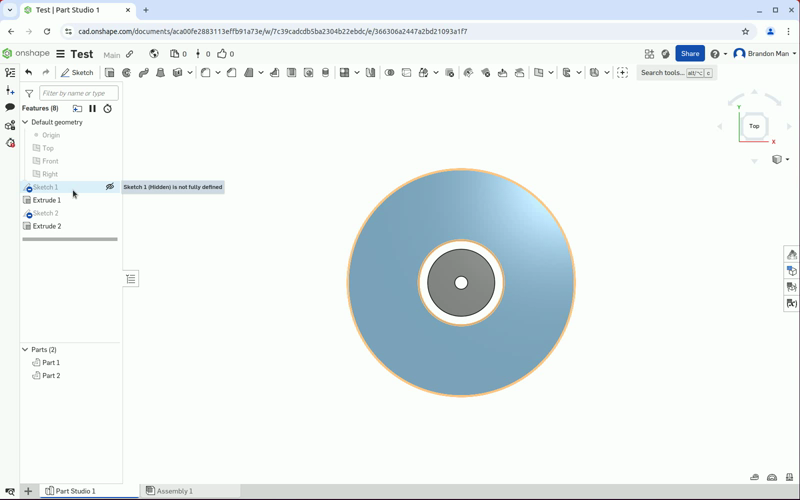
click(73, 189)
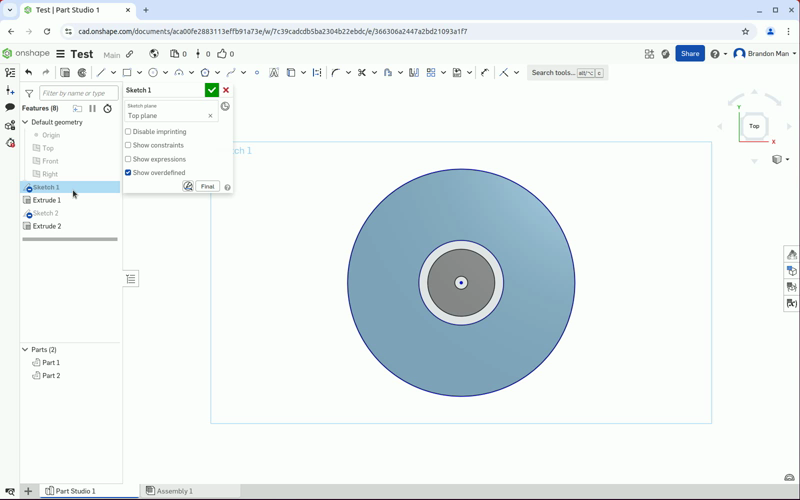
mouse_move(229, 92)
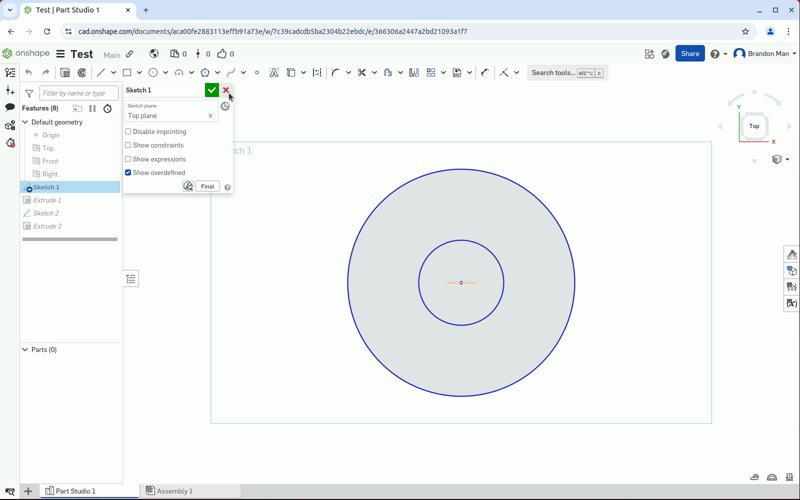
click(229, 92)
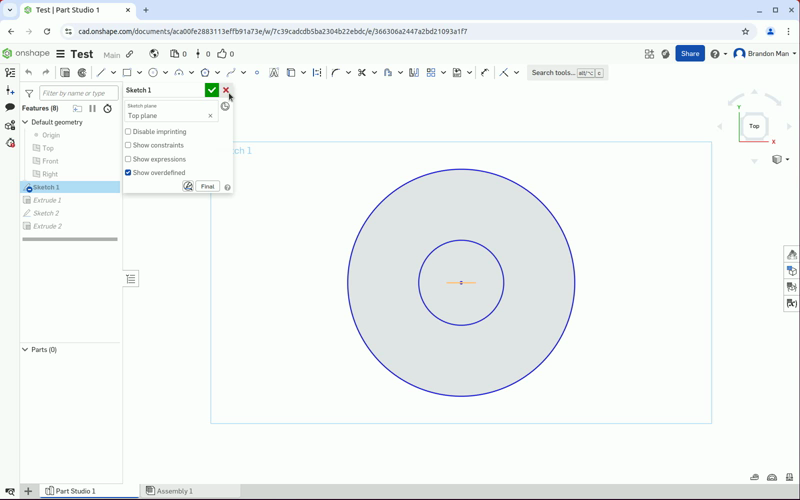
key(shift+s)
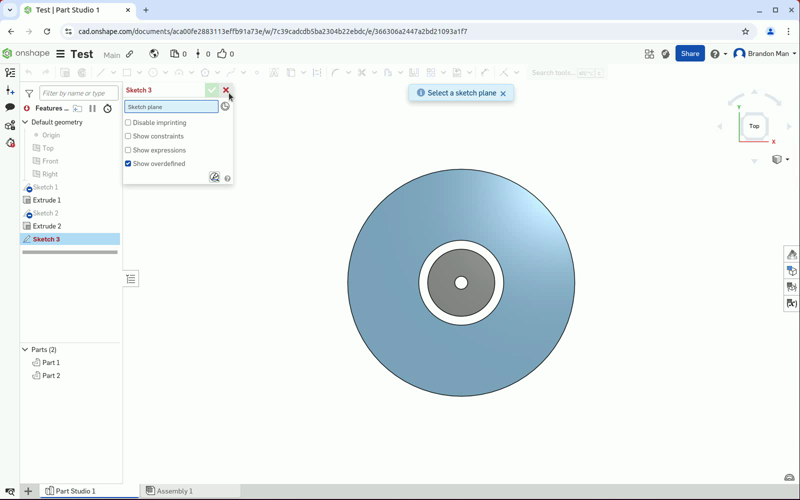
mouse_move(73, 150)
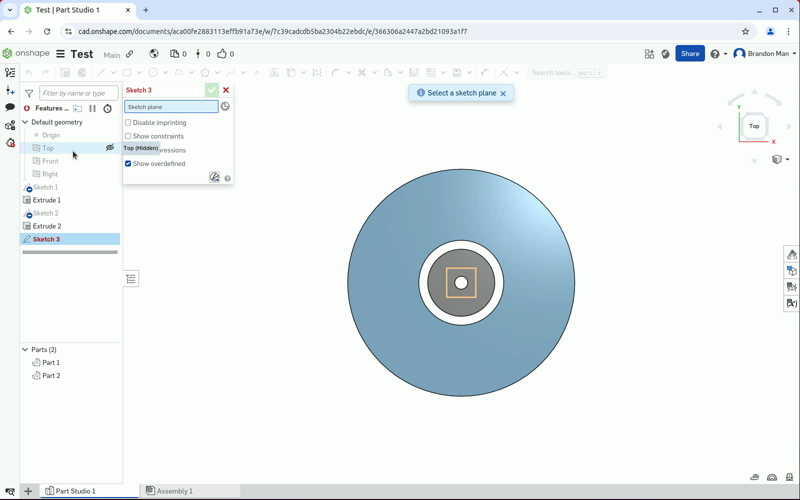
click(73, 150)
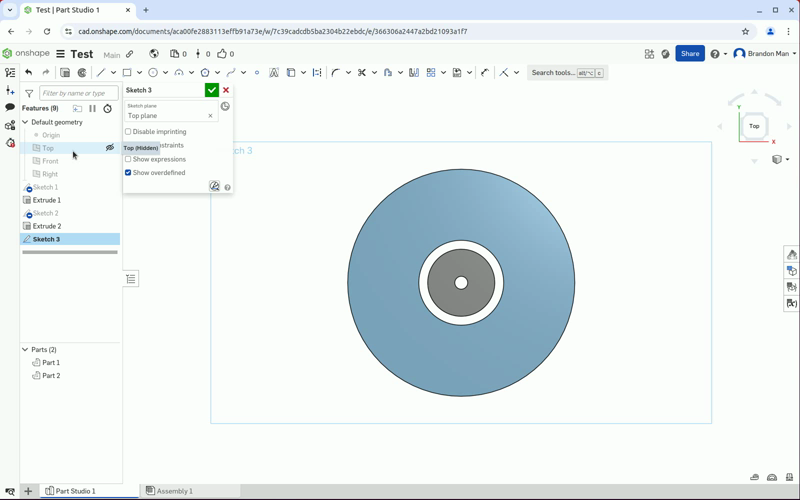
mouse_move(73, 352)
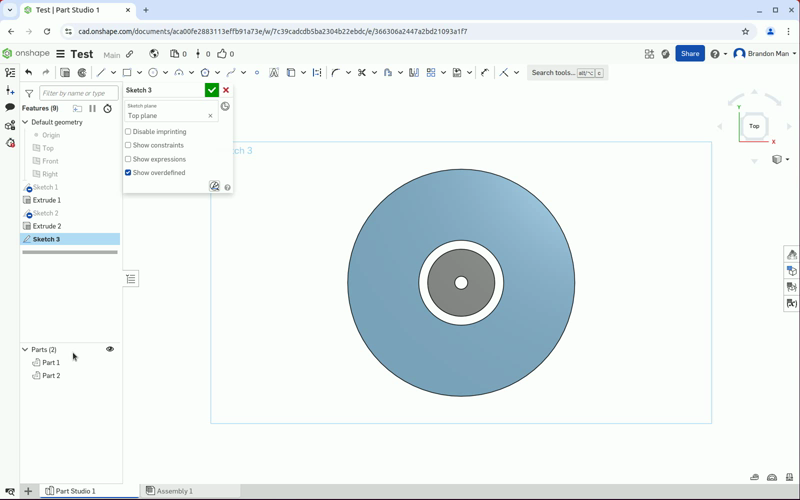
key(y)
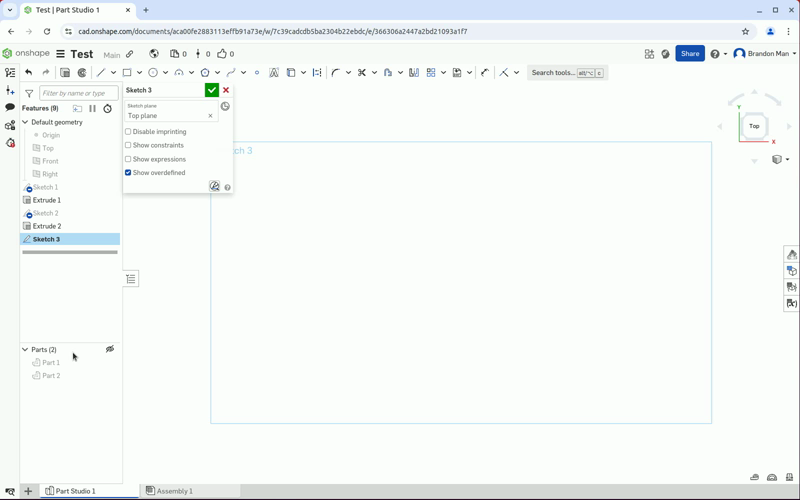
key(c)
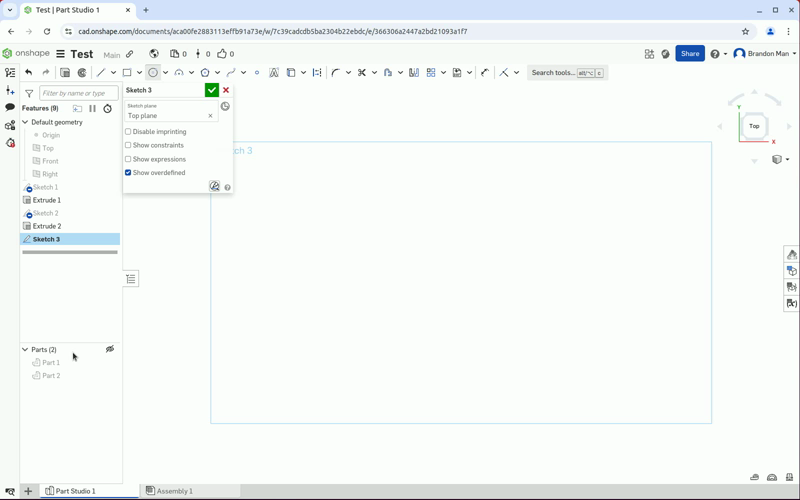
key_down(shift)
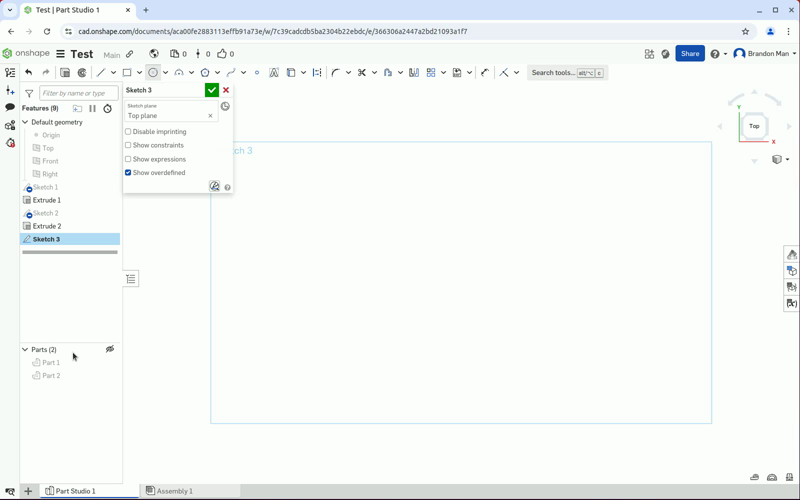
mouse_move(461, 282)
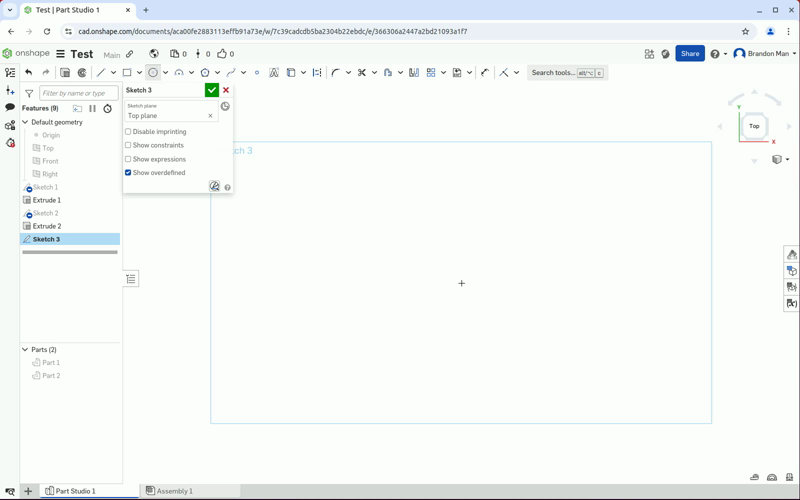
click(461, 282)
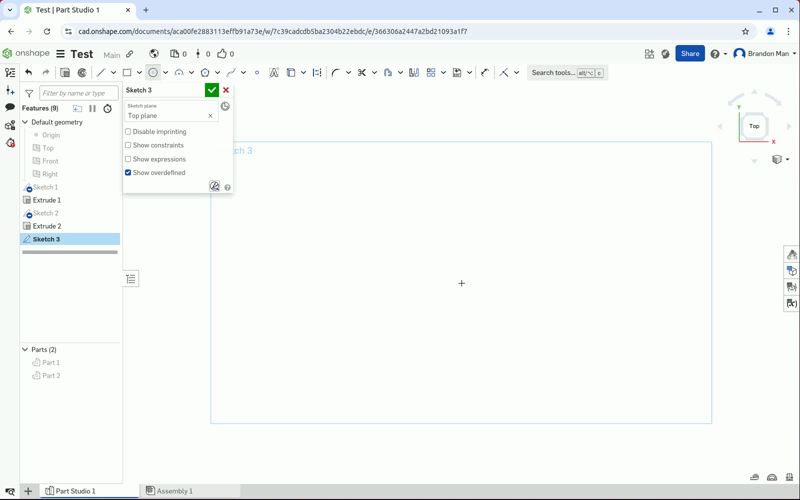
key_up(shift)
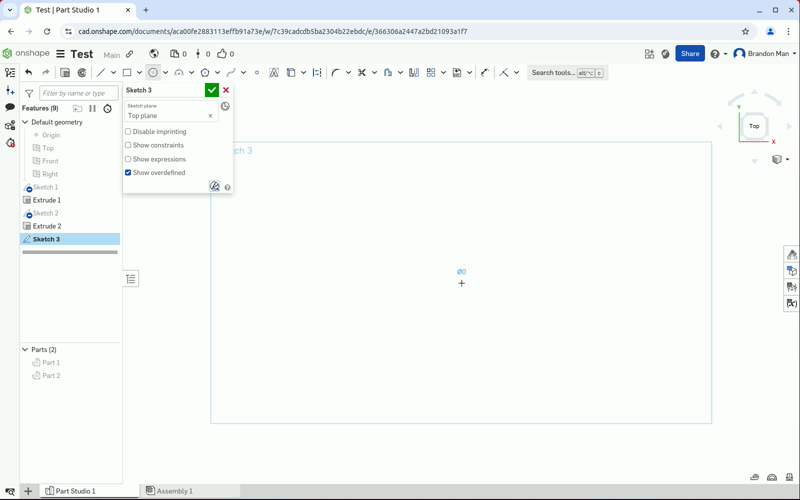
mouse_move(504, 282)
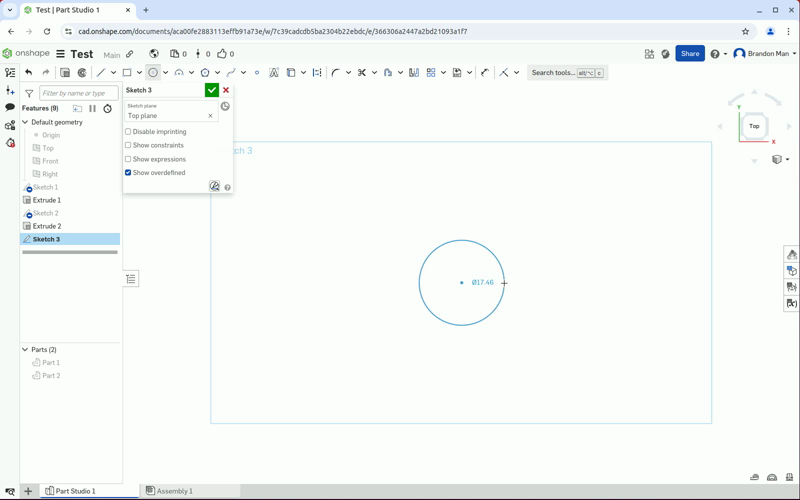
click(504, 282)
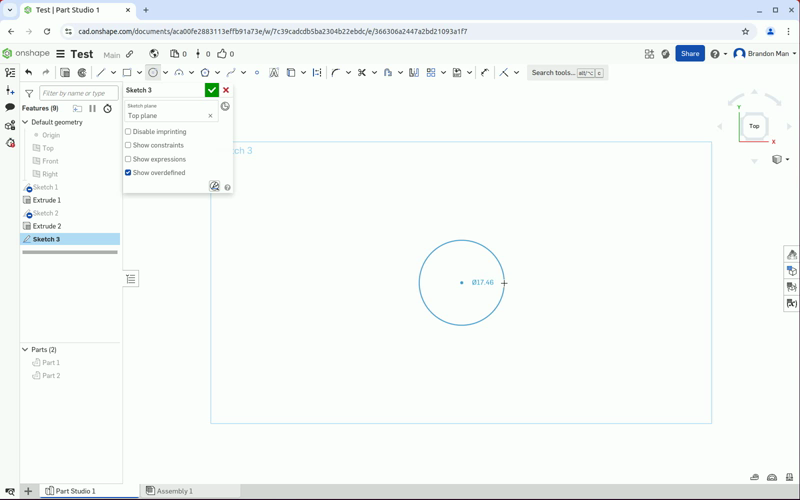
key(esc)
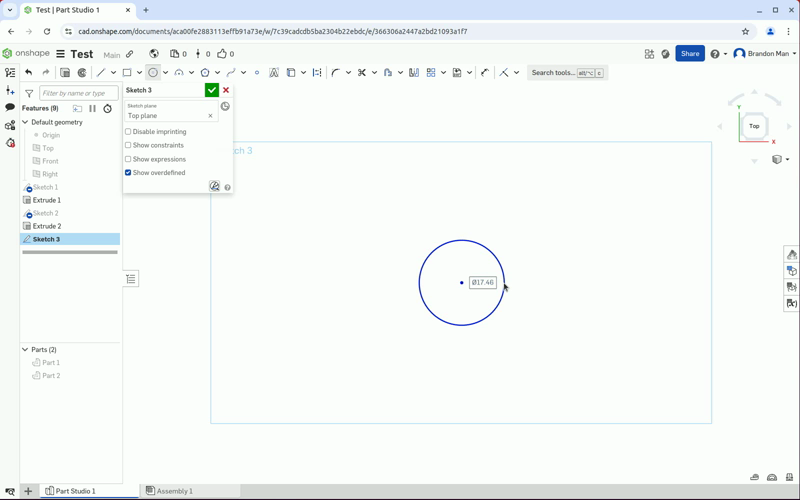
key(c)
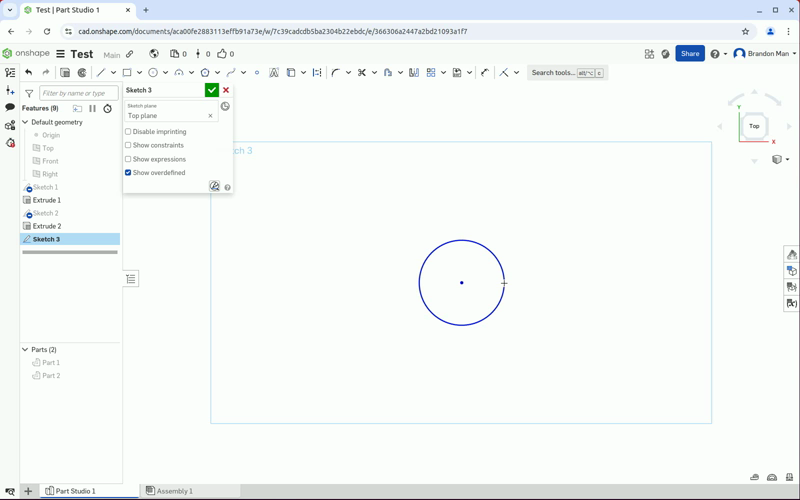
key_down(shift)
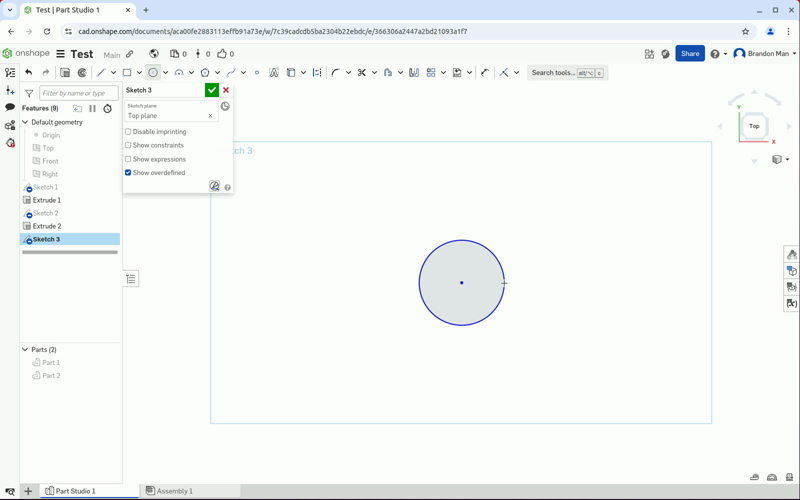
mouse_move(461, 282)
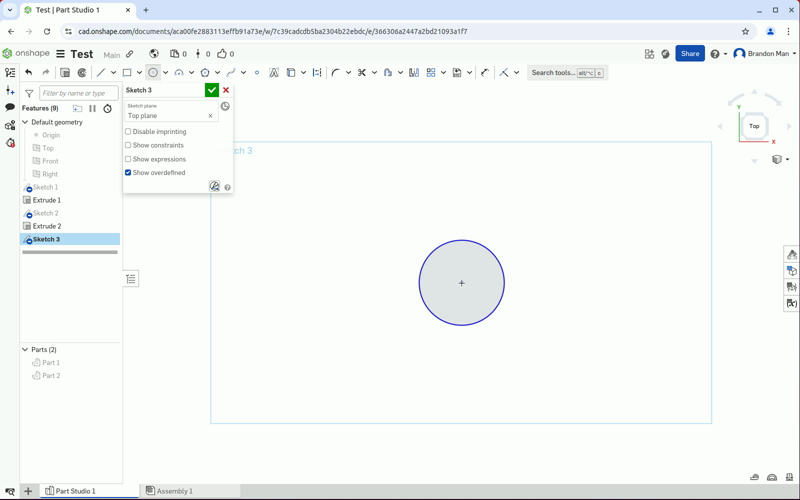
click(461, 282)
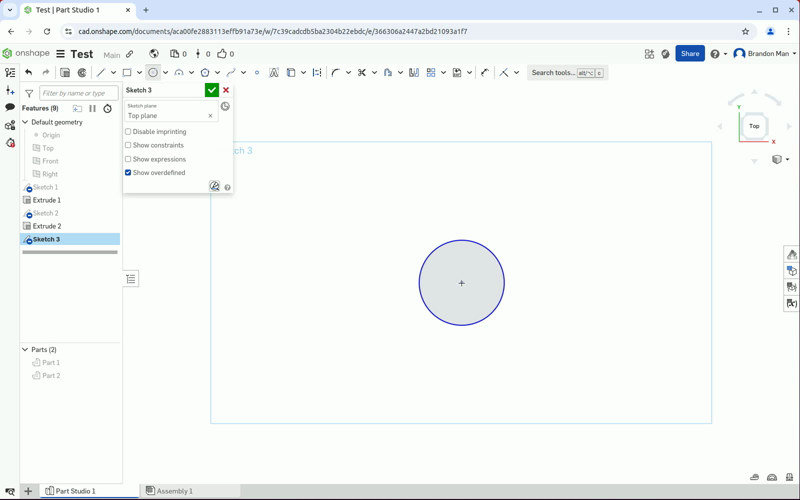
key_up(shift)
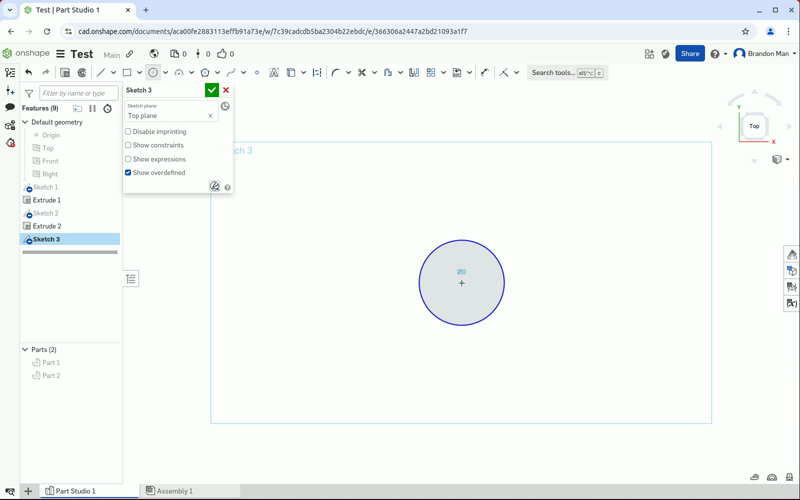
mouse_move(495, 282)
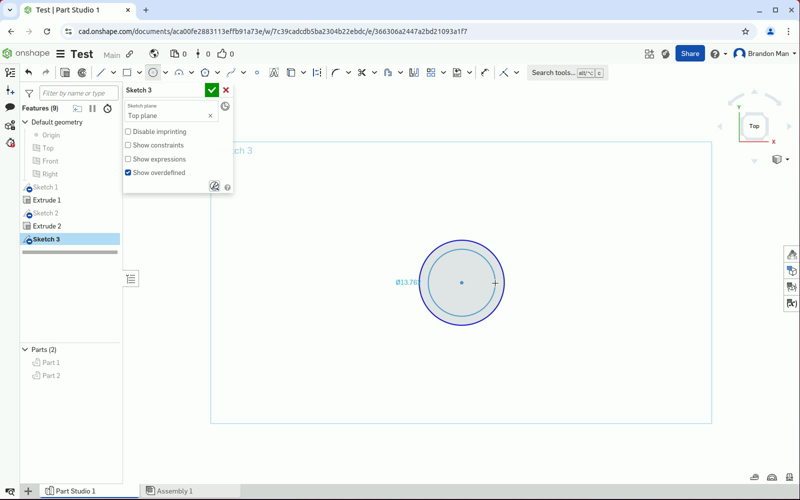
click(495, 282)
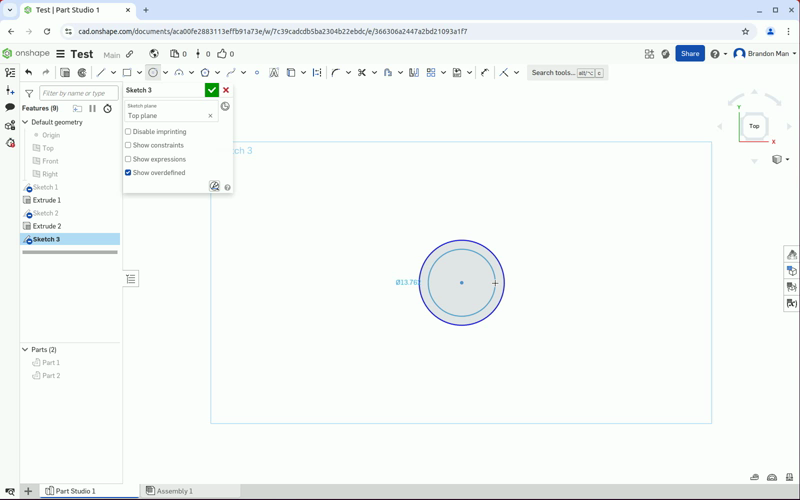
key(esc)
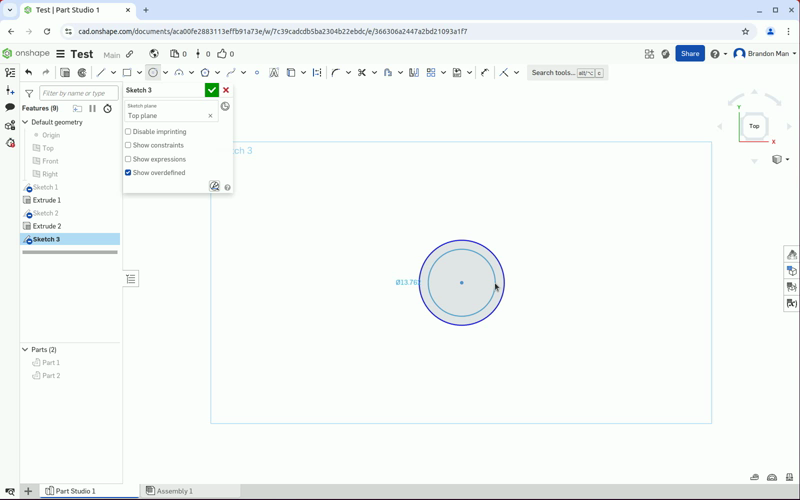
mouse_move(496, 295)
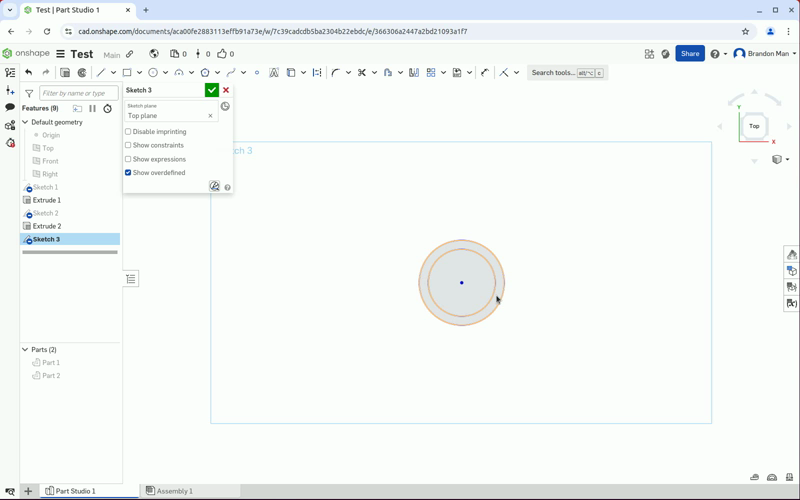
click(496, 295)
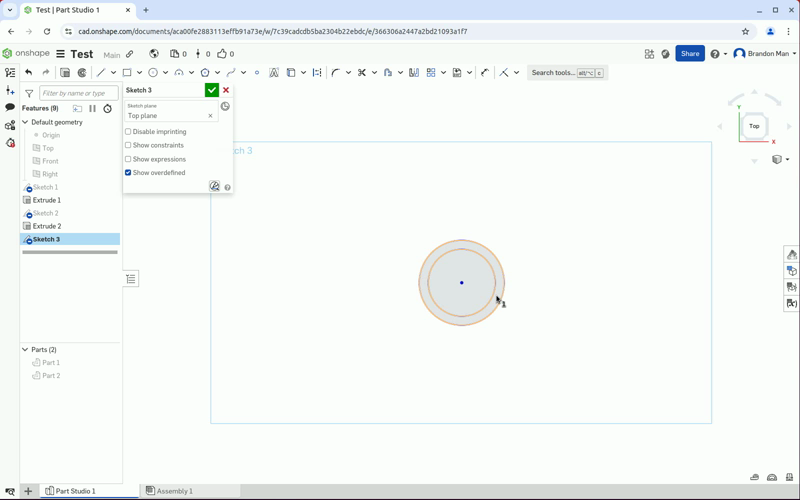
mouse_move(73, 352)
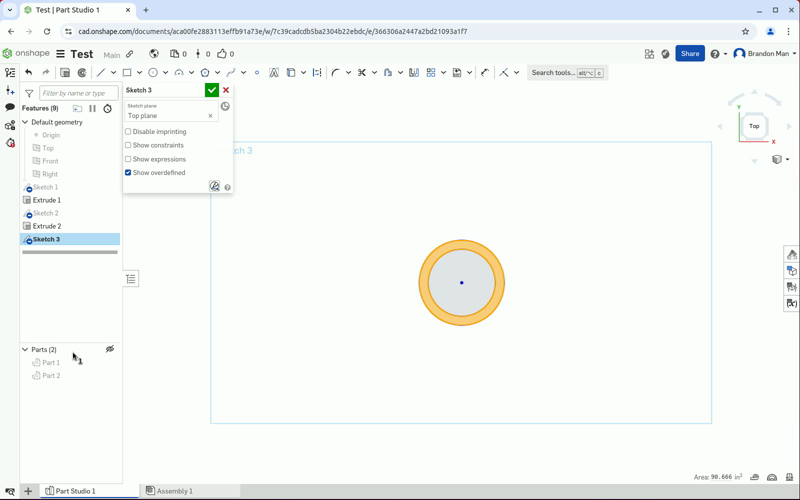
key(shift+y)
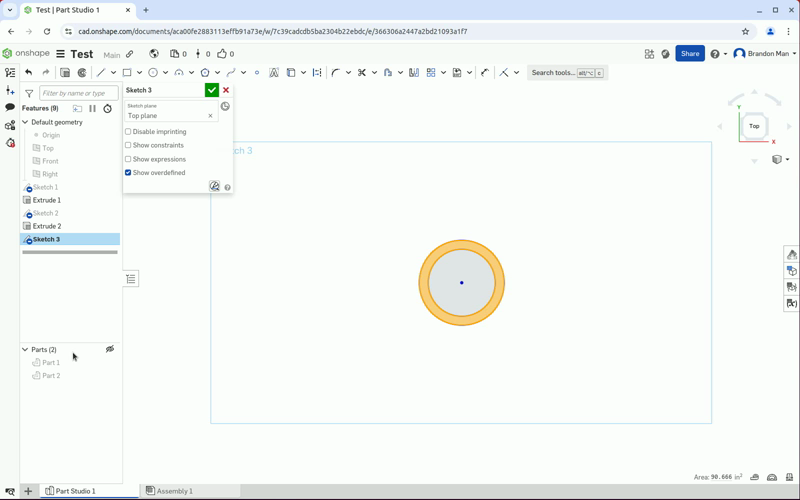
key(shift+e)
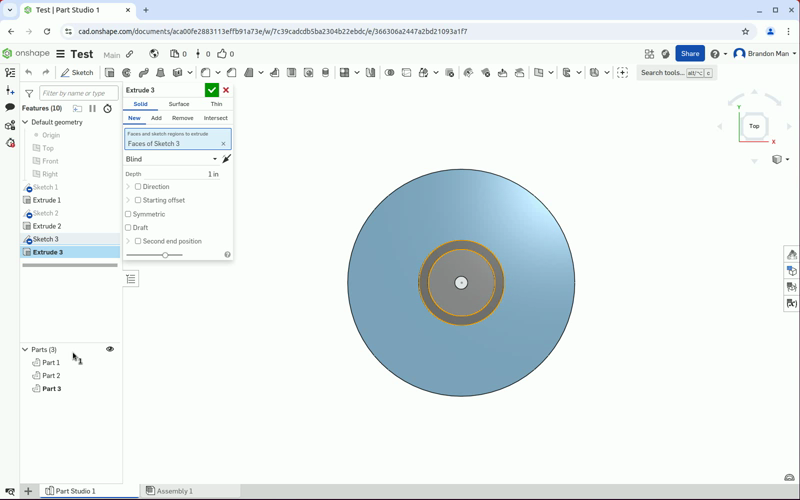
mouse_move(143, 106)
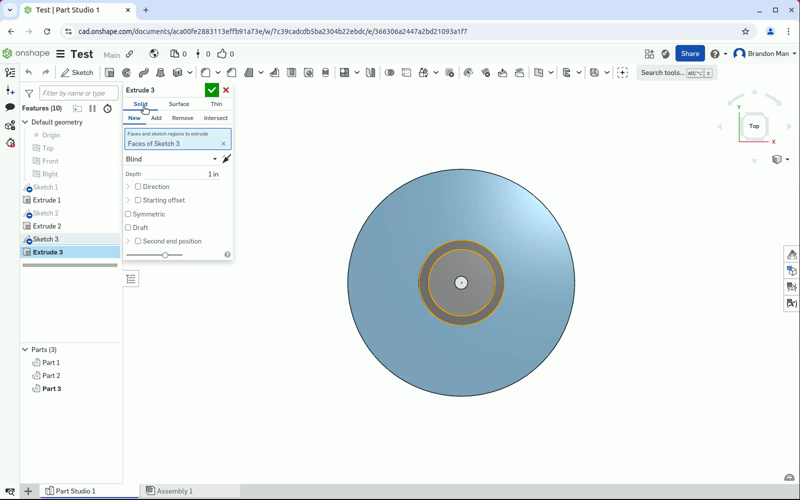
click(143, 106)
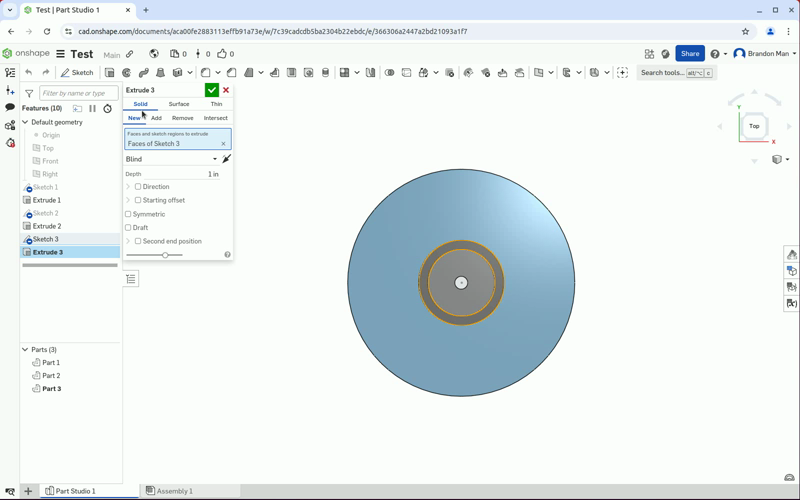
mouse_move(137, 120)
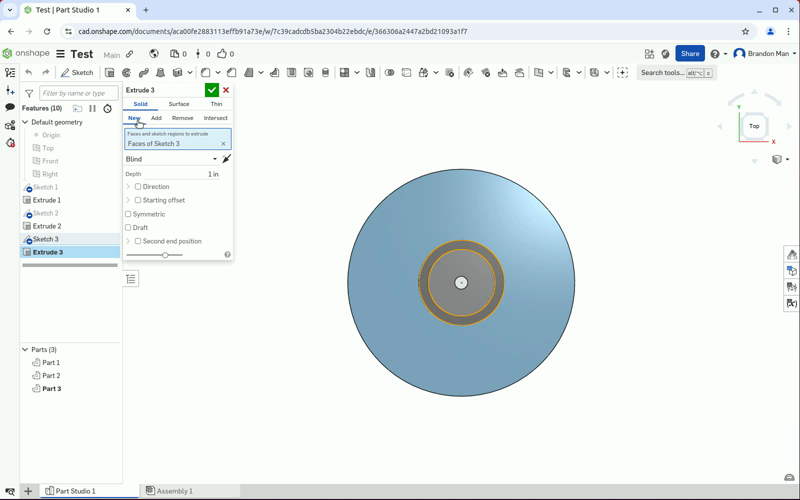
click(137, 120)
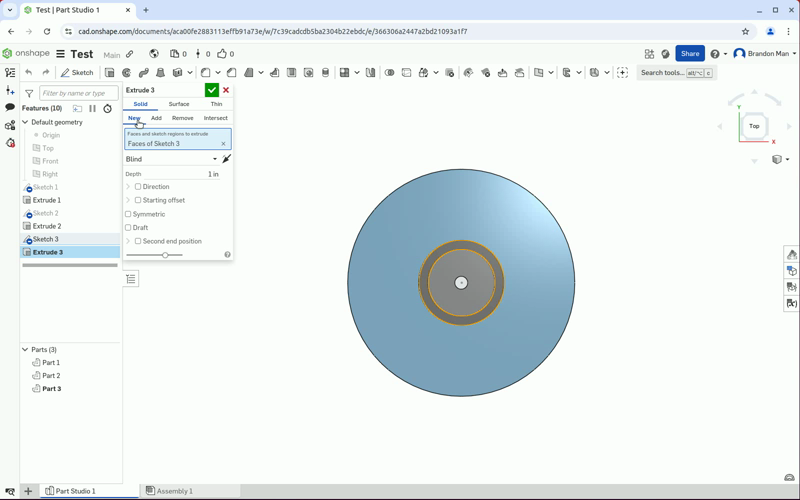
key(tab, 4)
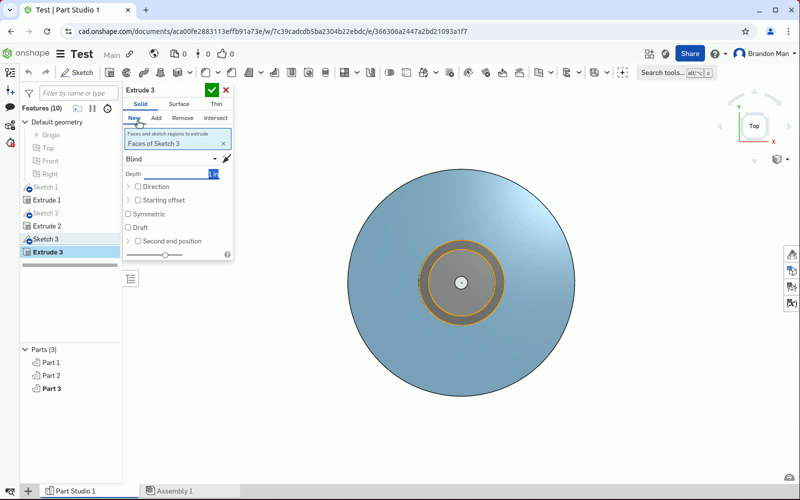
text(1.685)
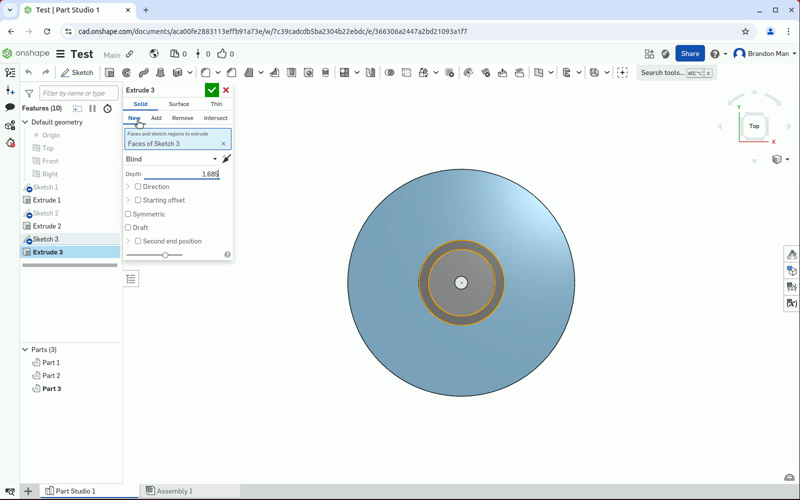
key(enter)
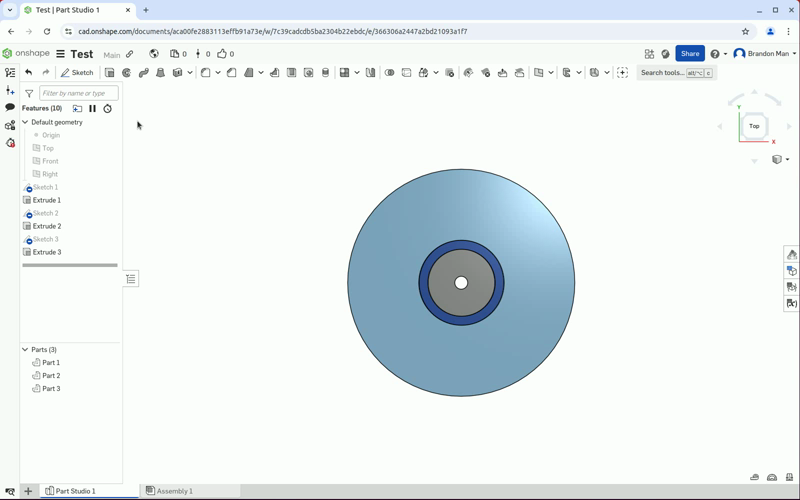
key(shift+h)
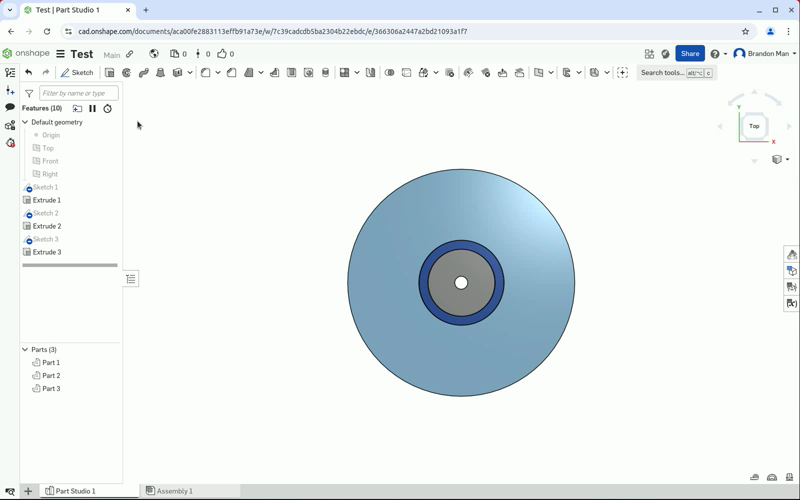
key(shift+h)
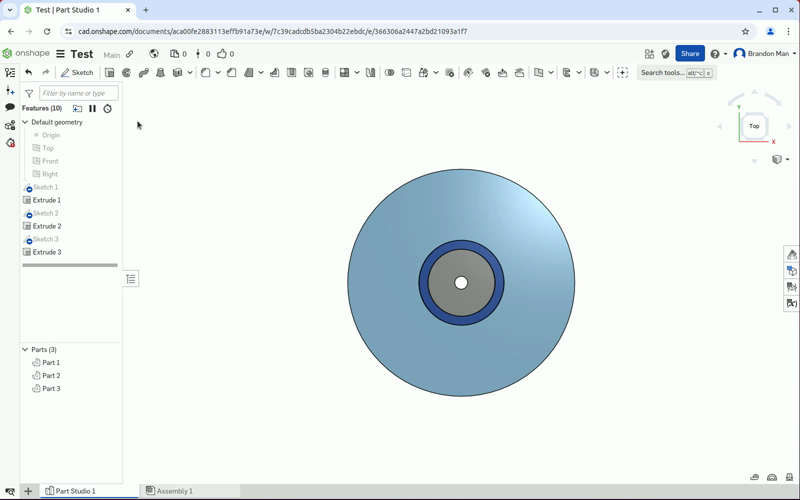
mouse_move(73, 189)
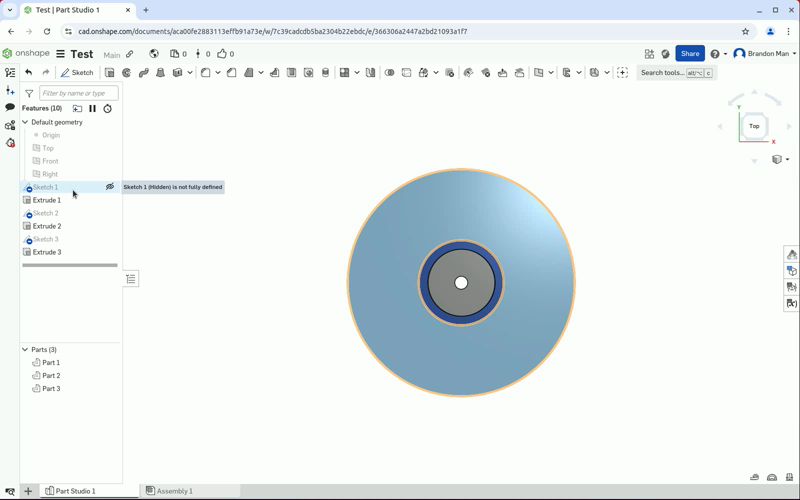
click(73, 189)
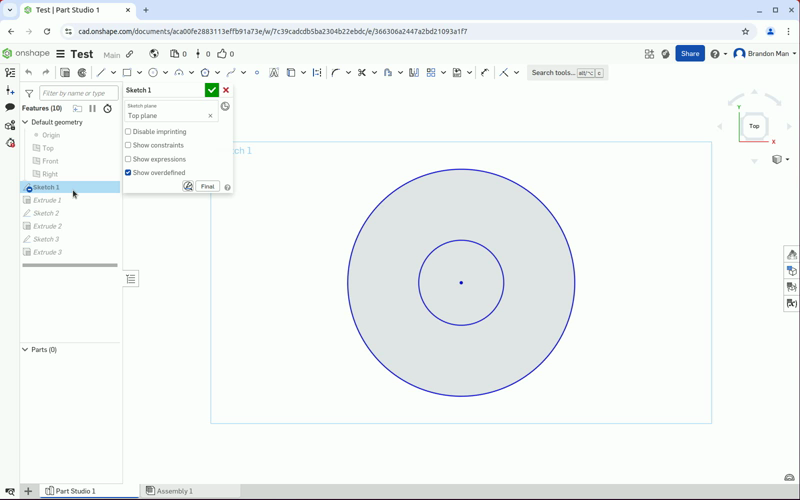
mouse_move(229, 92)
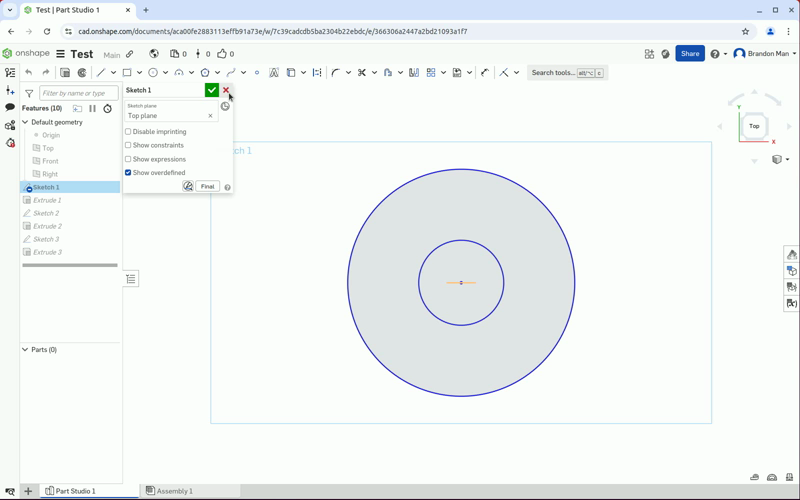
click(229, 92)
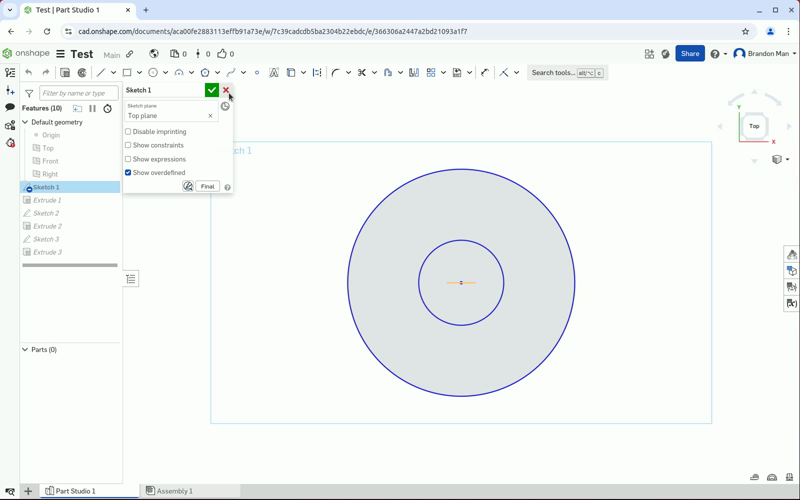
key(shift+s)
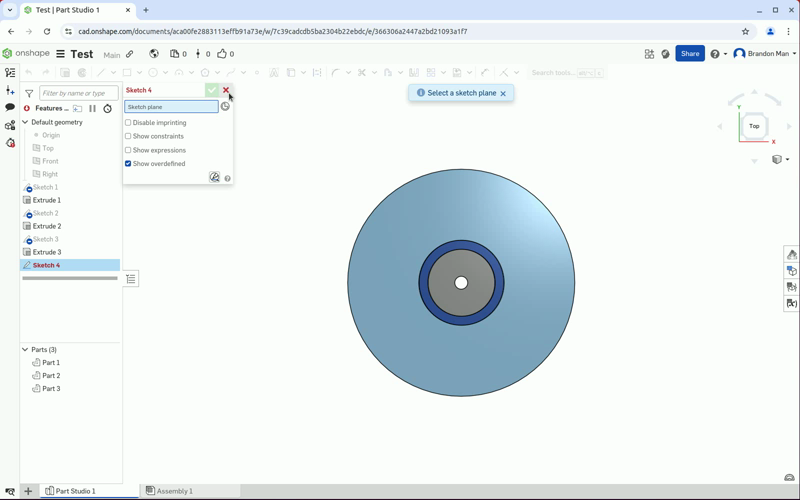
mouse_move(73, 150)
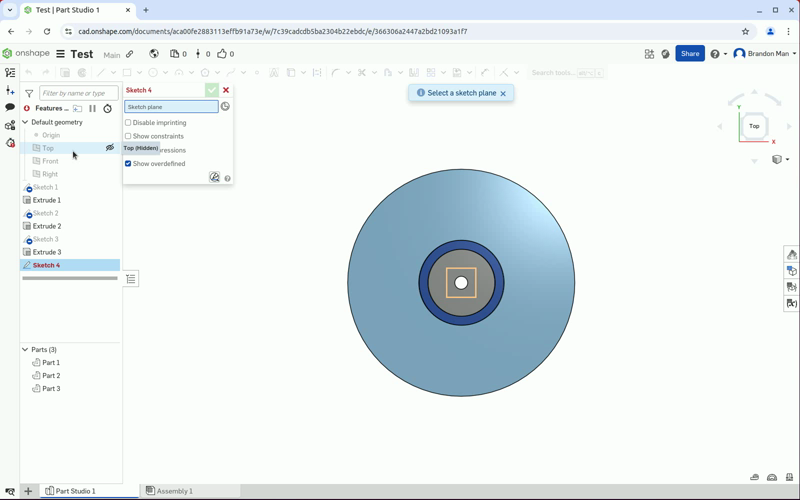
click(73, 150)
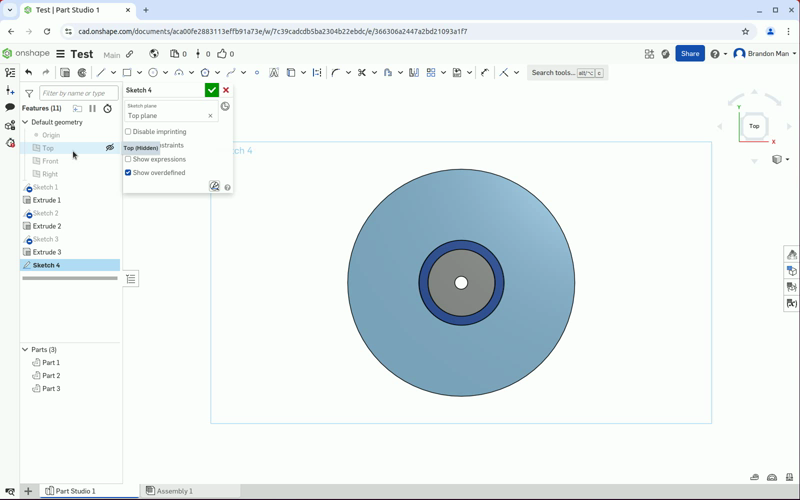
mouse_move(73, 352)
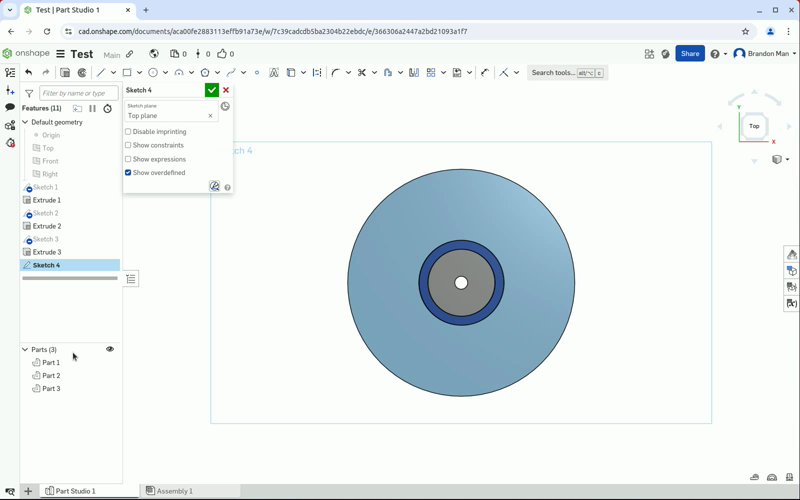
key(y)
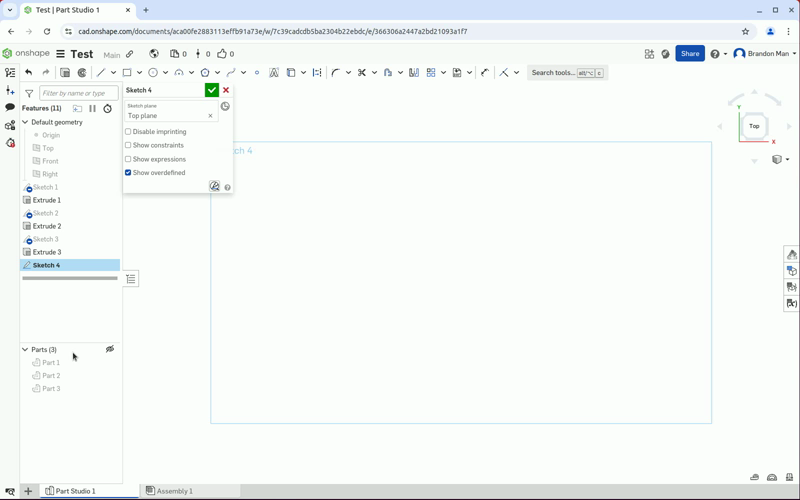
key(c)
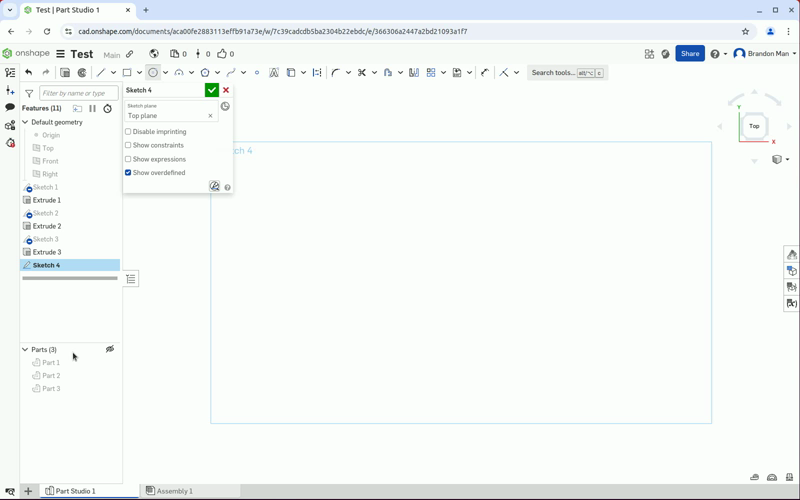
key_down(shift)
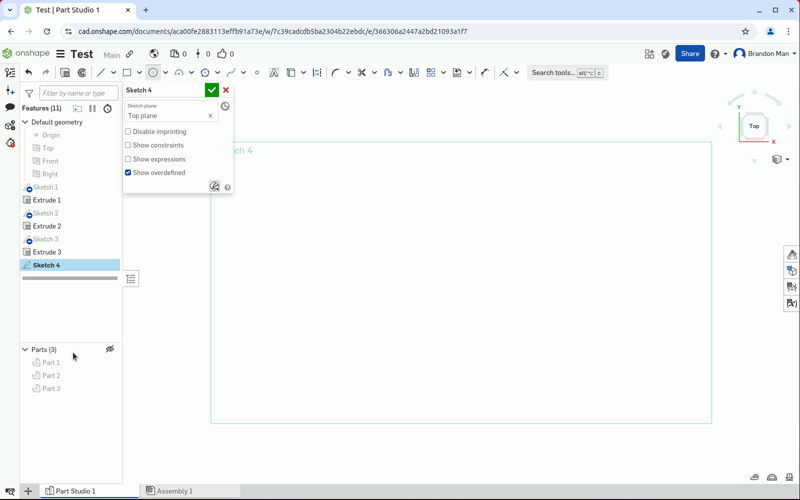
mouse_move(461, 282)
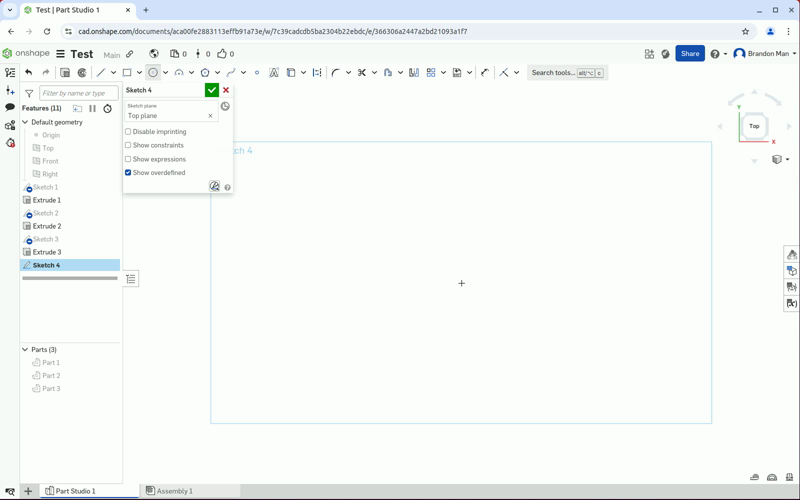
click(461, 282)
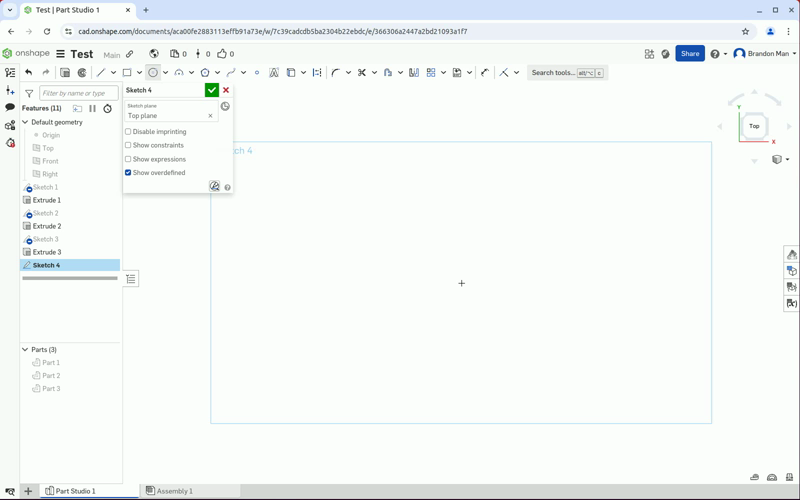
key_up(shift)
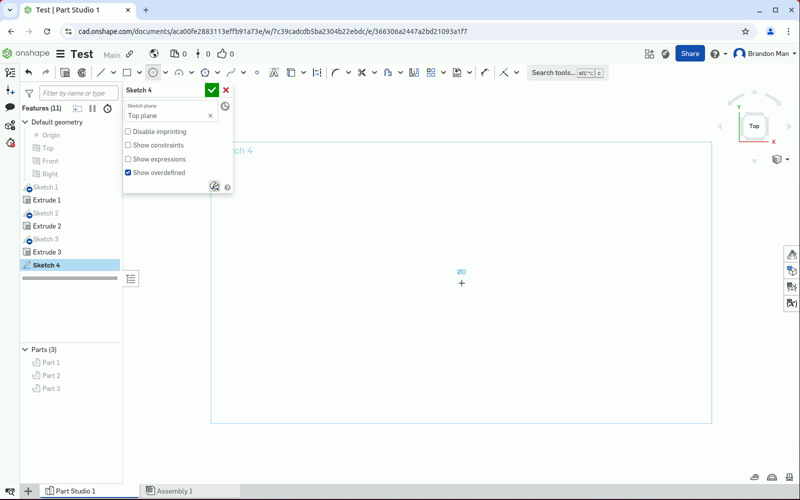
mouse_move(504, 282)
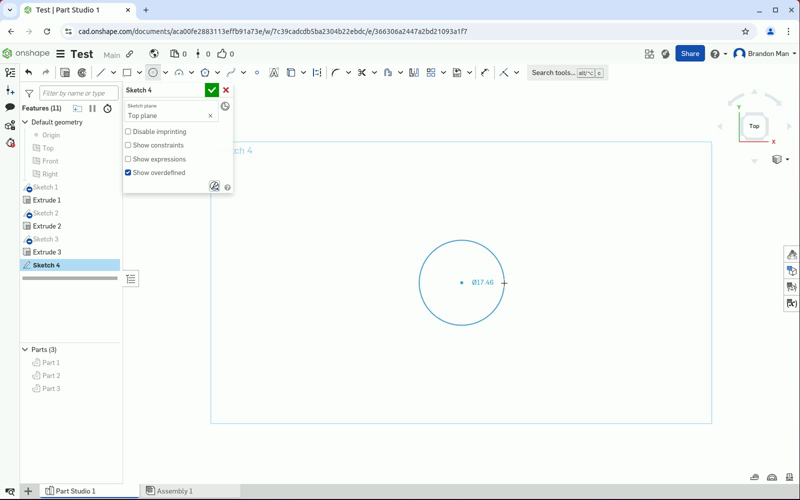
click(504, 282)
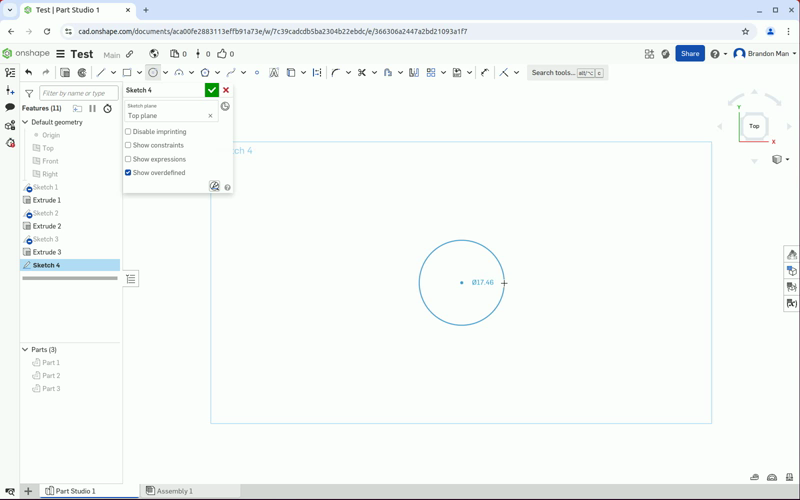
key(esc)
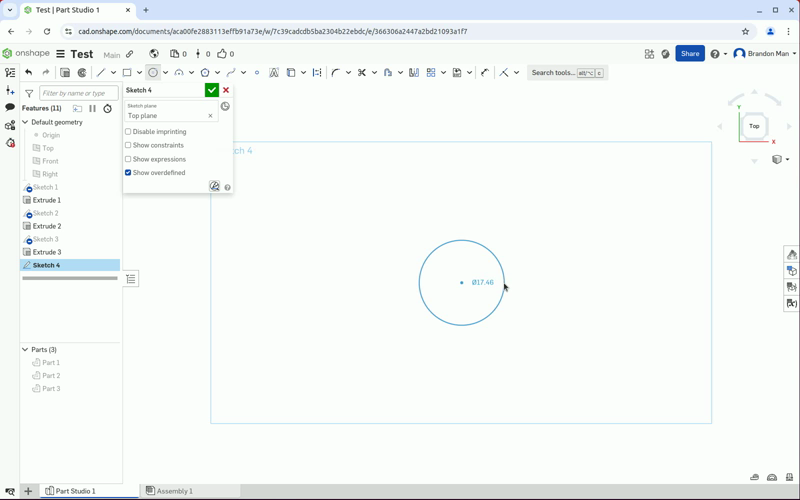
key(c)
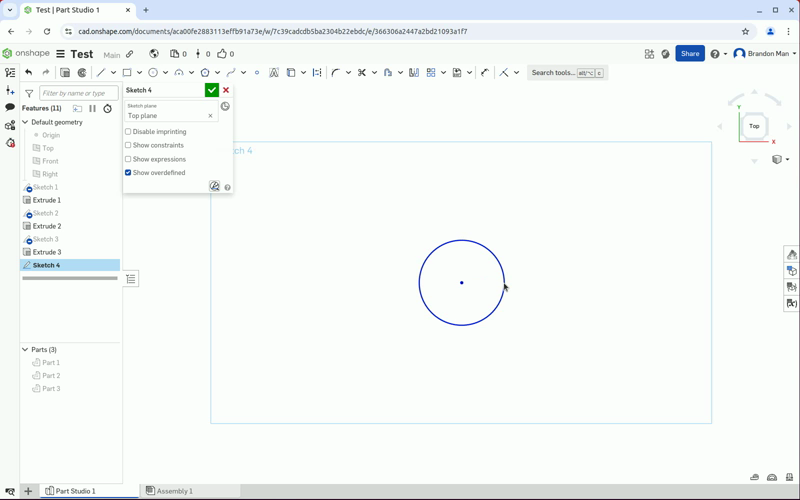
key_down(shift)
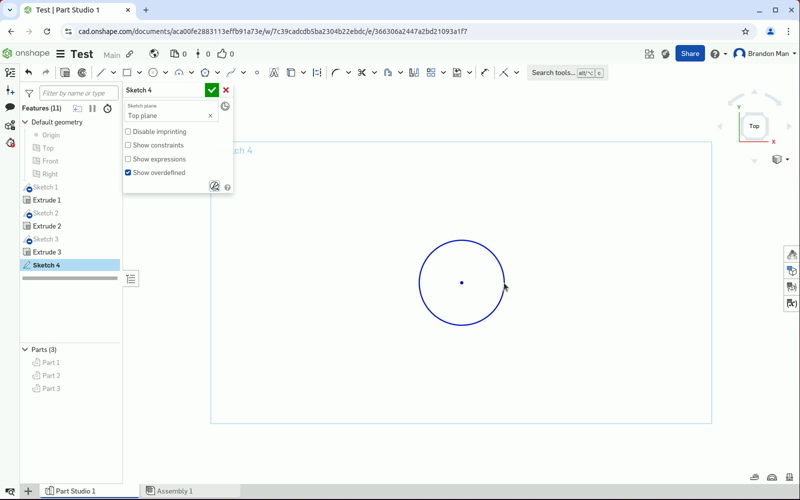
mouse_move(461, 282)
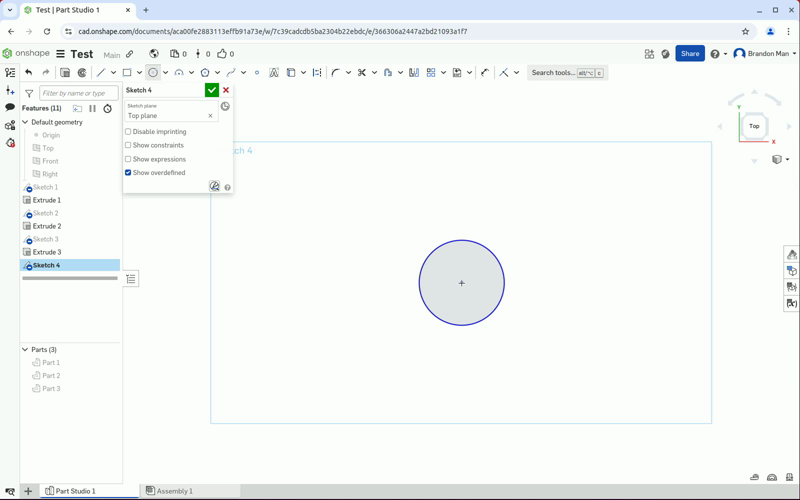
click(461, 282)
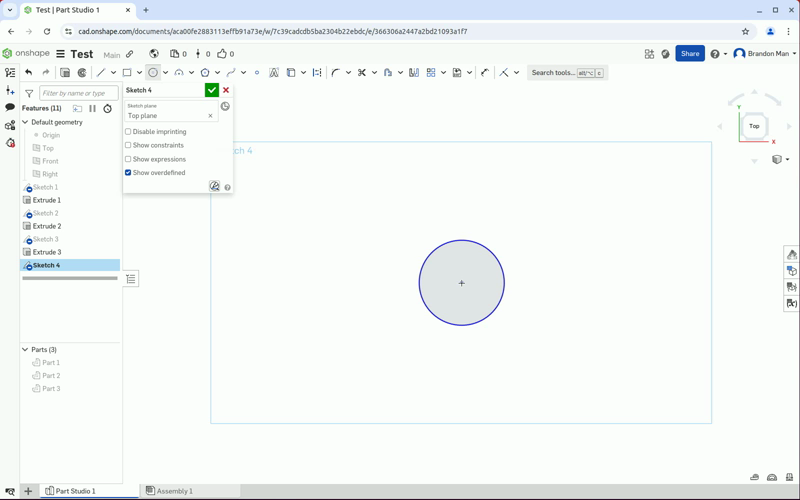
key_up(shift)
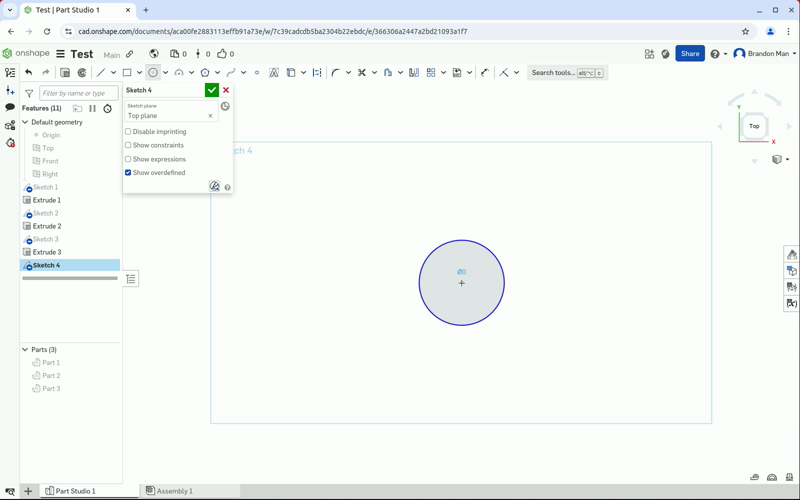
mouse_move(495, 282)
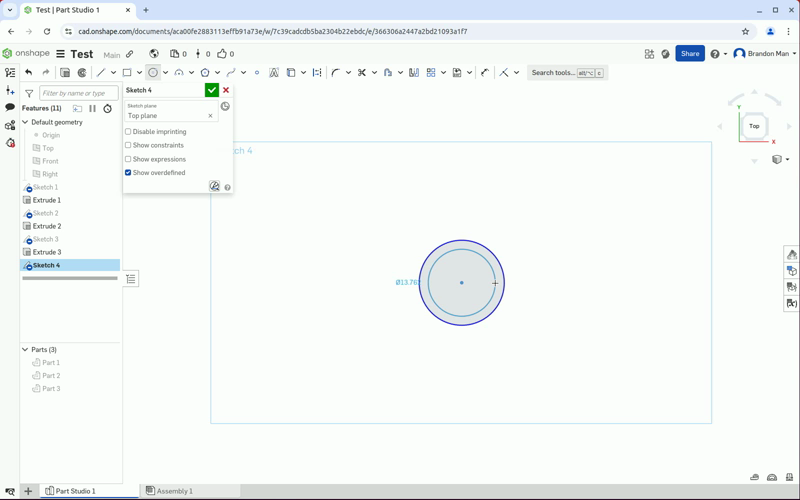
click(495, 282)
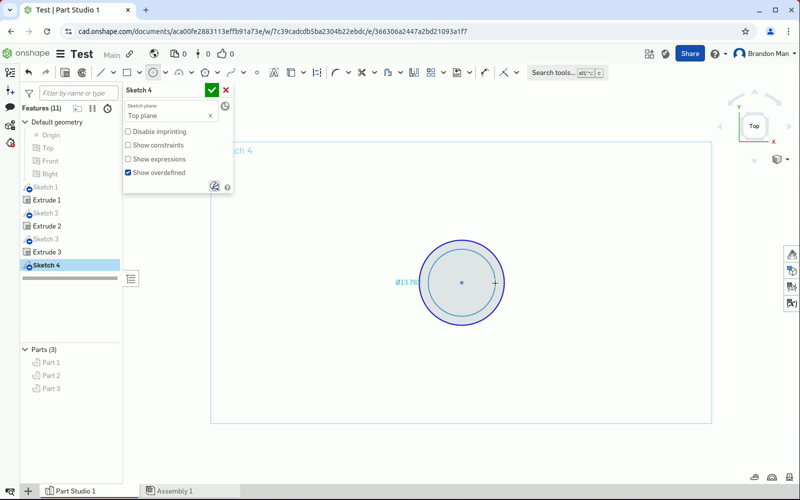
key(esc)
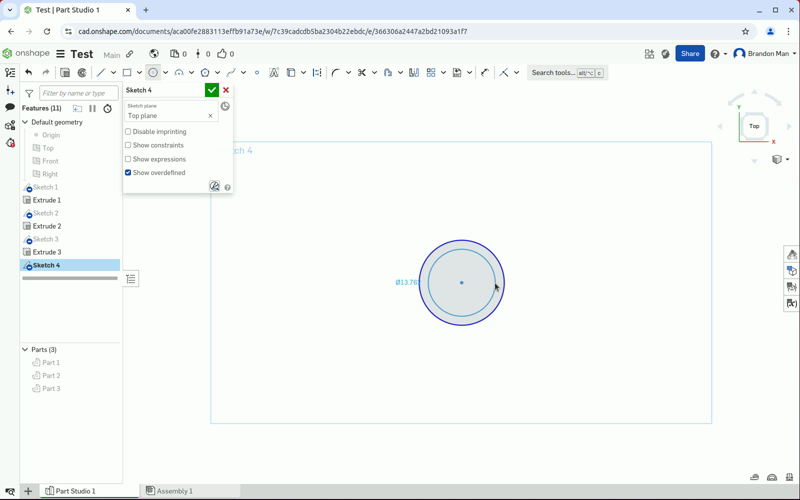
mouse_move(444, 248)
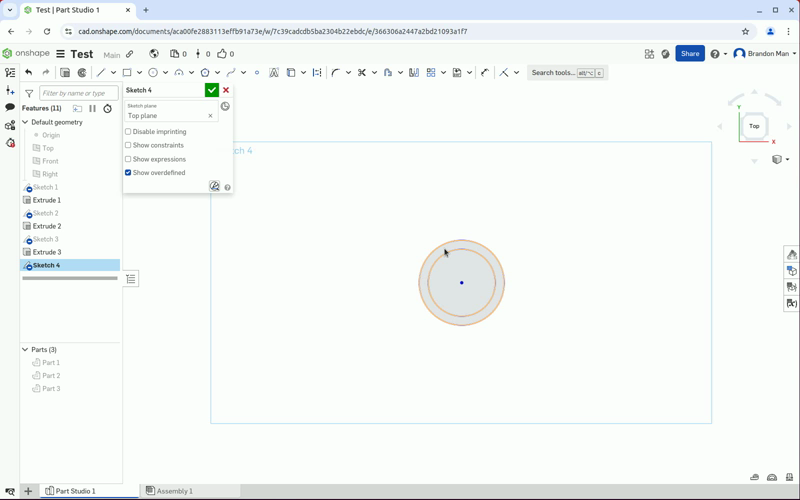
click(444, 248)
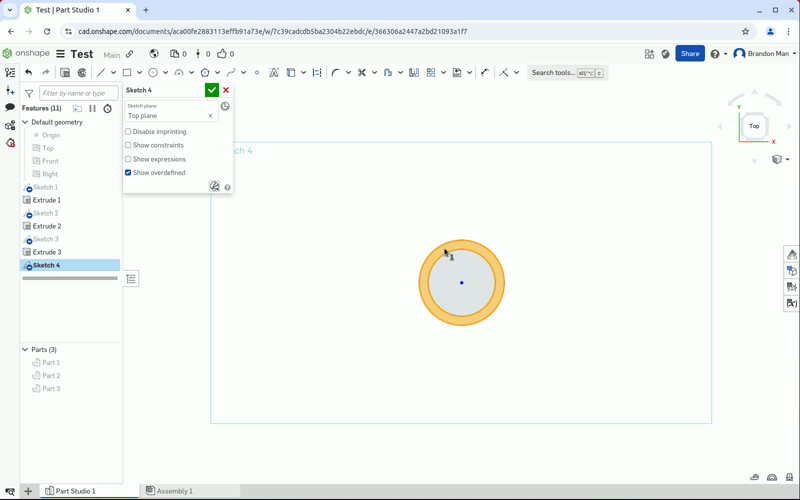
mouse_move(73, 352)
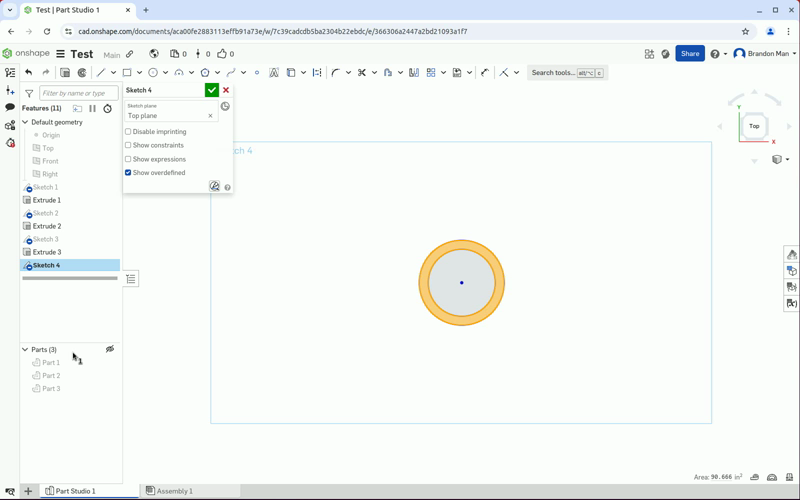
key(shift+y)
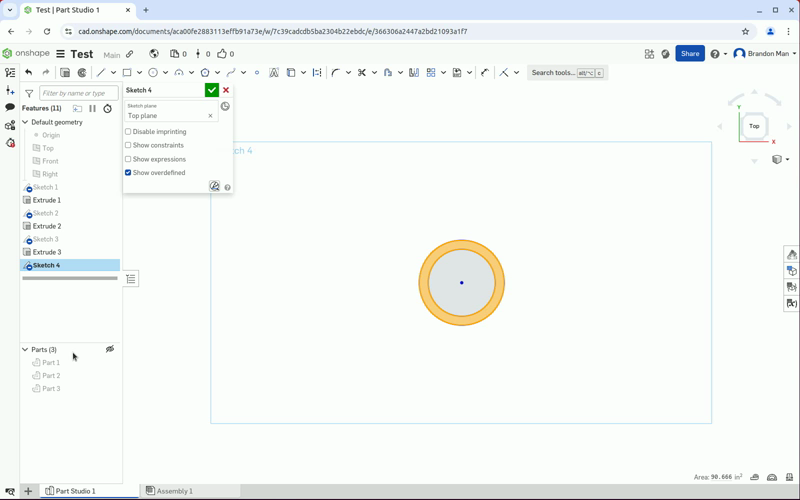
key(shift+e)
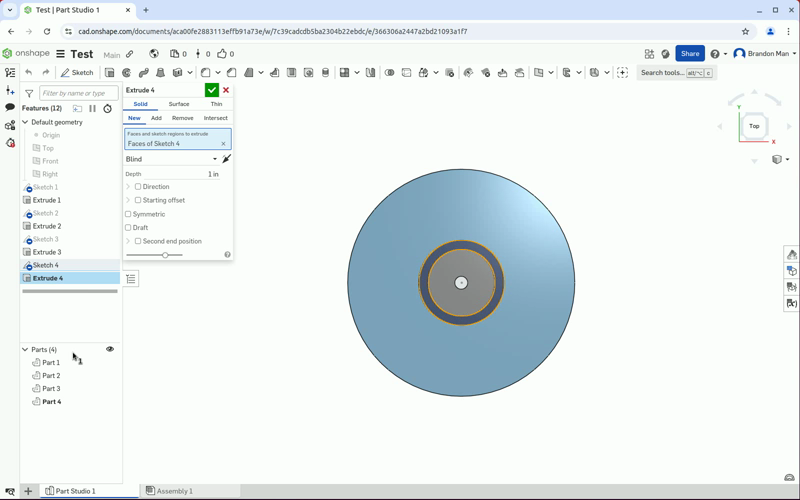
mouse_move(143, 106)
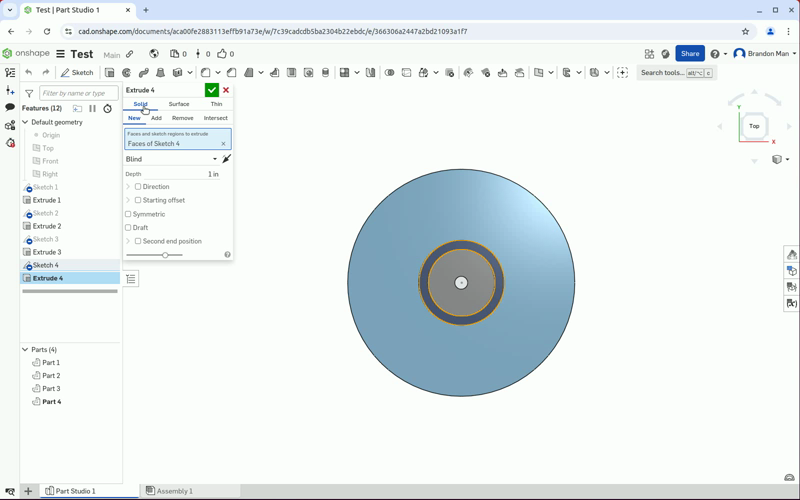
click(143, 106)
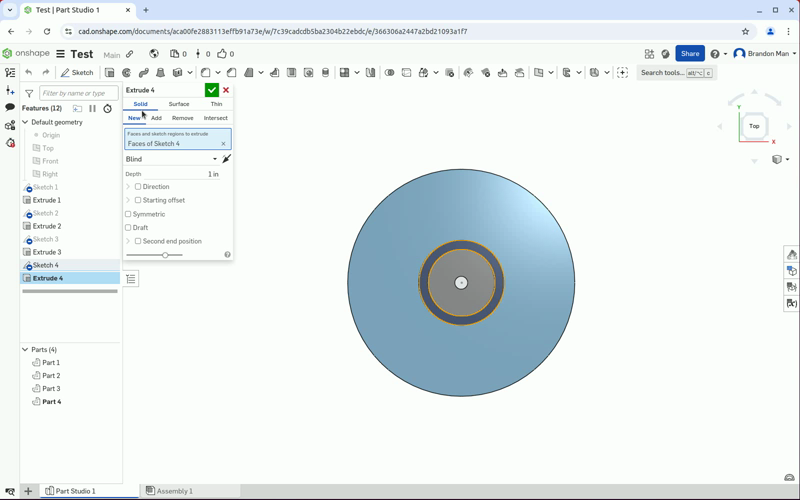
mouse_move(137, 120)
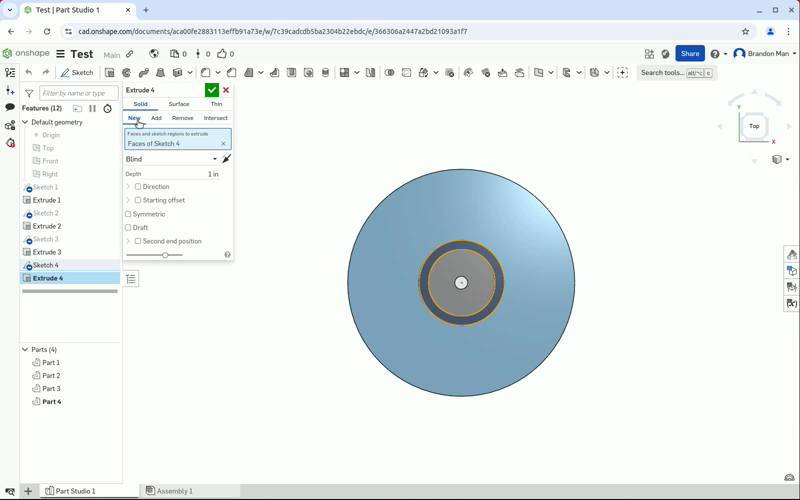
click(137, 120)
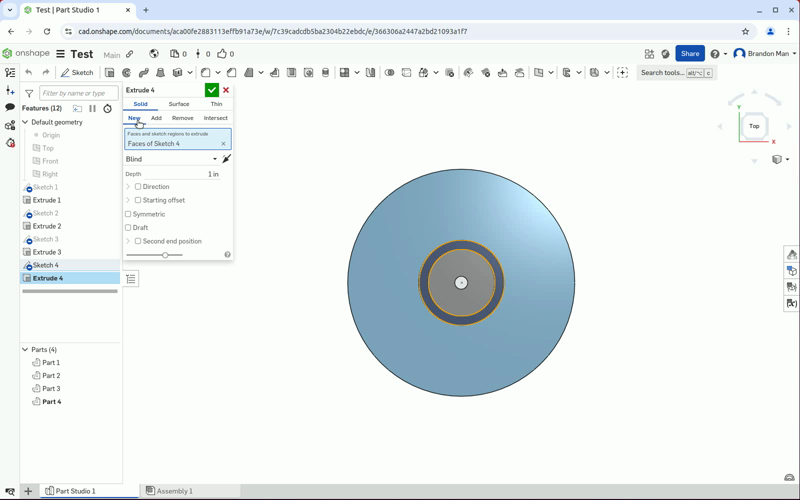
key(tab, 4)
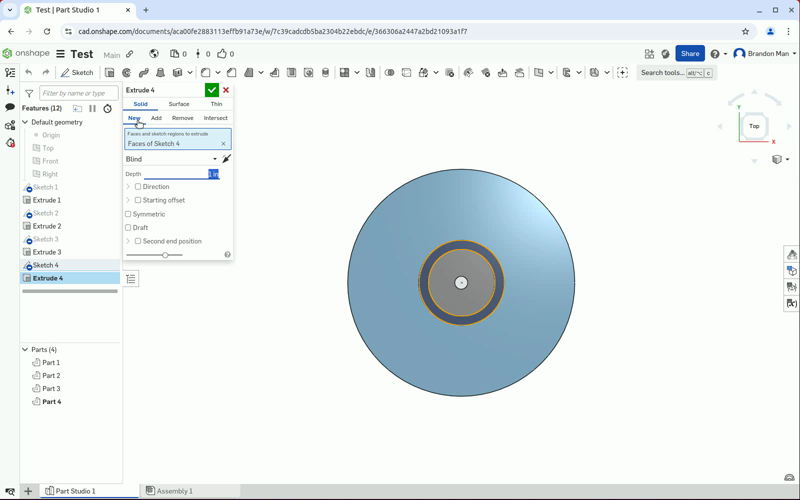
text(17.331)
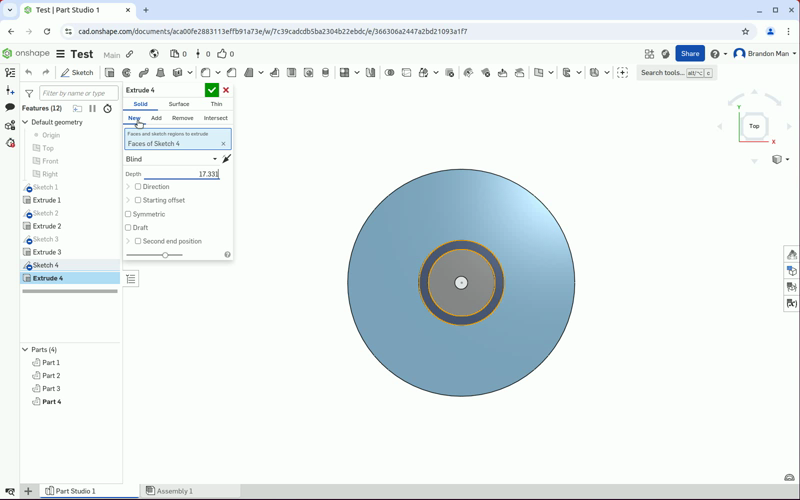
key(enter)
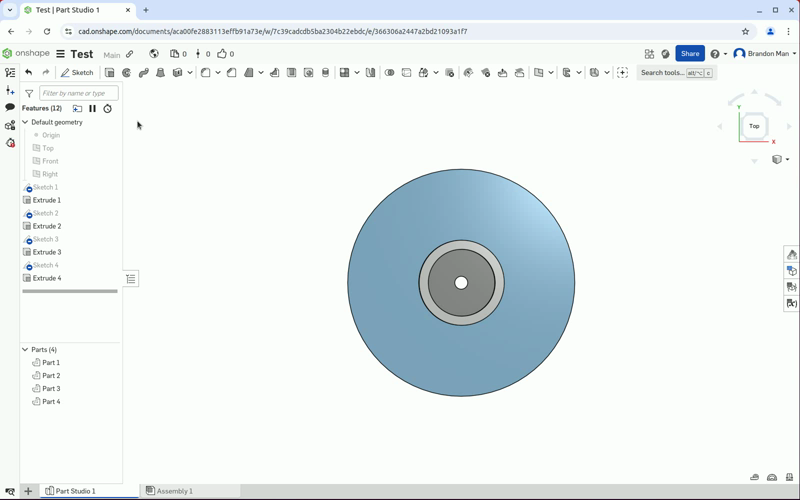
key(shift+h)
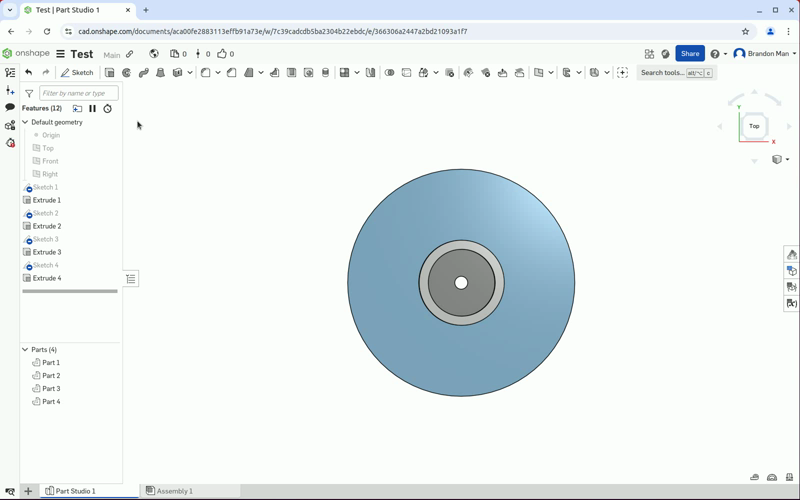
key(shift+h)
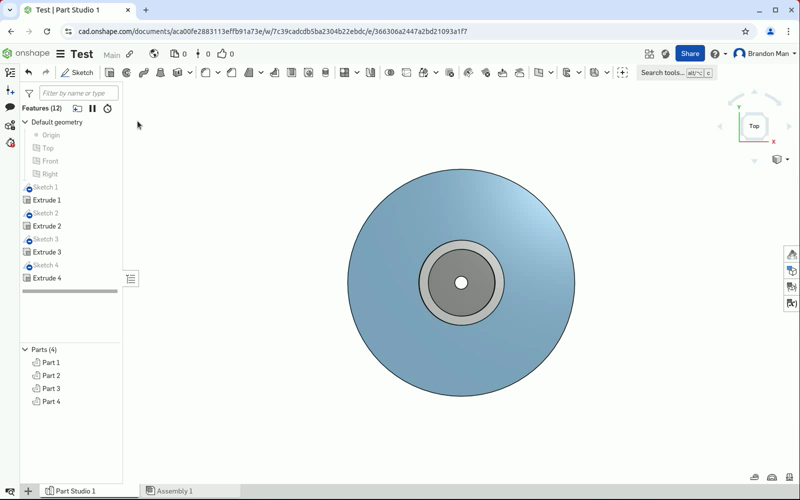
mouse_move(73, 189)
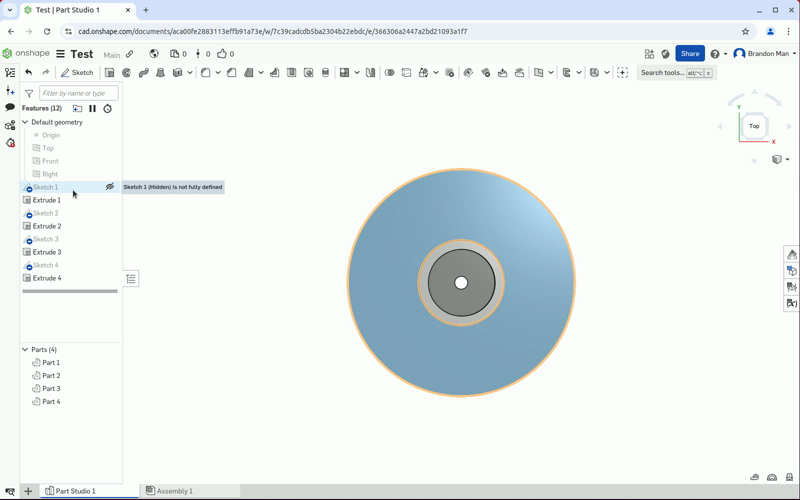
click(73, 189)
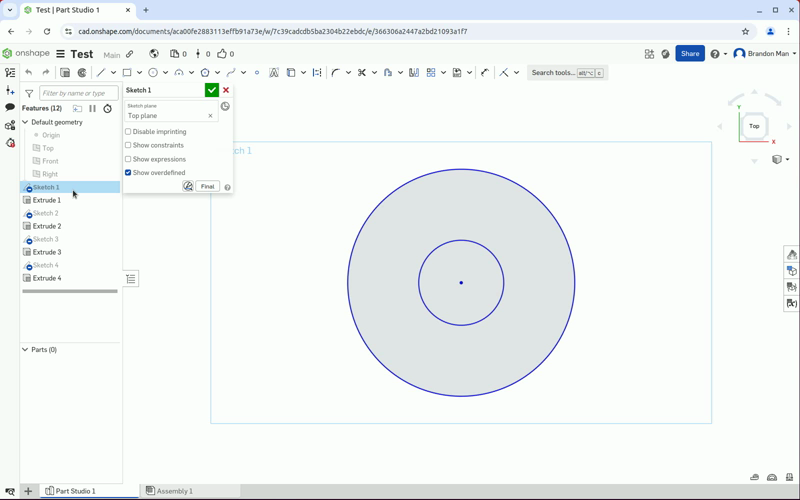
mouse_move(229, 92)
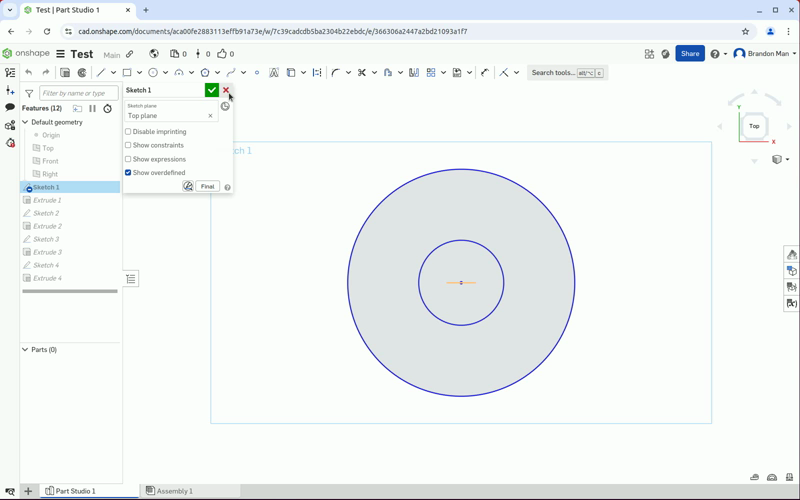
click(229, 92)
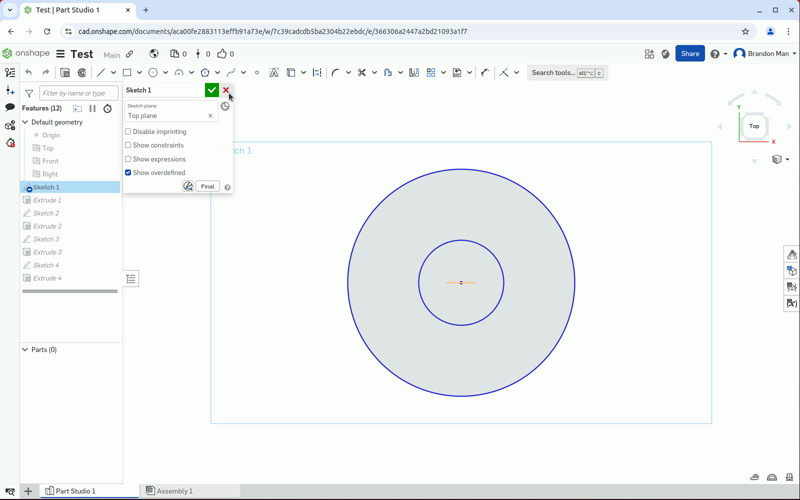
key(shift+s)
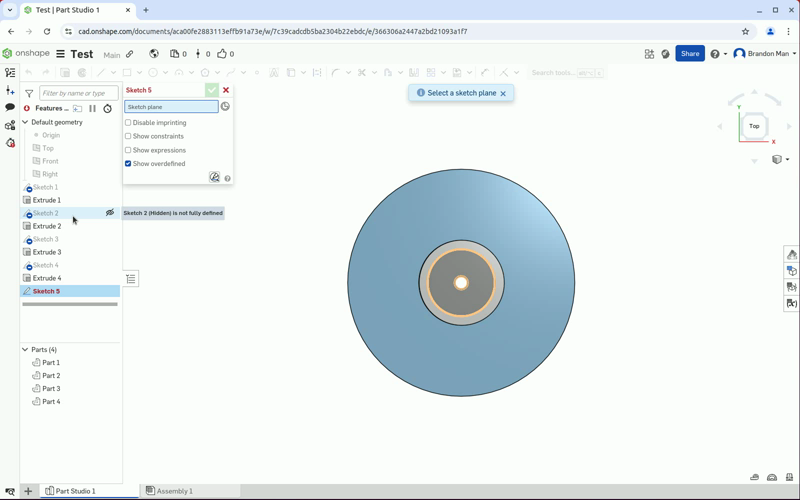
scroll(3)
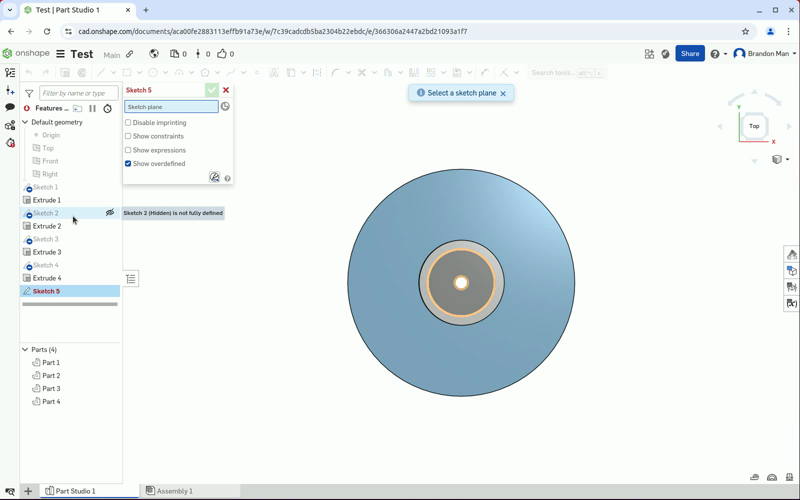
mouse_move(73, 150)
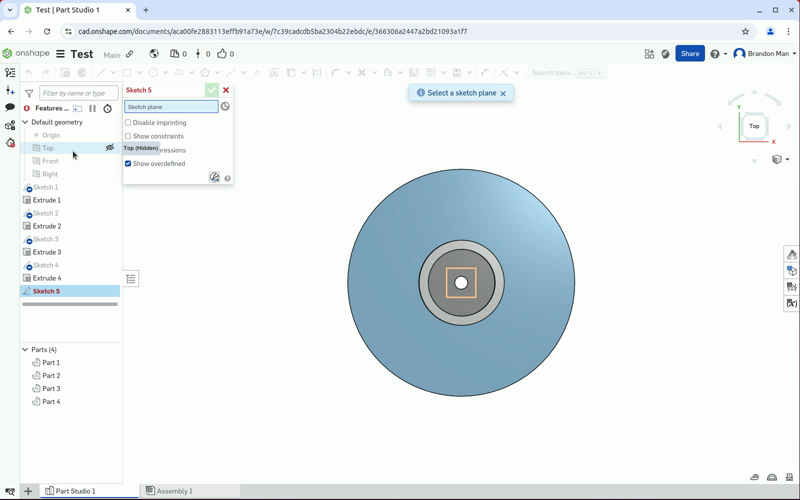
click(73, 150)
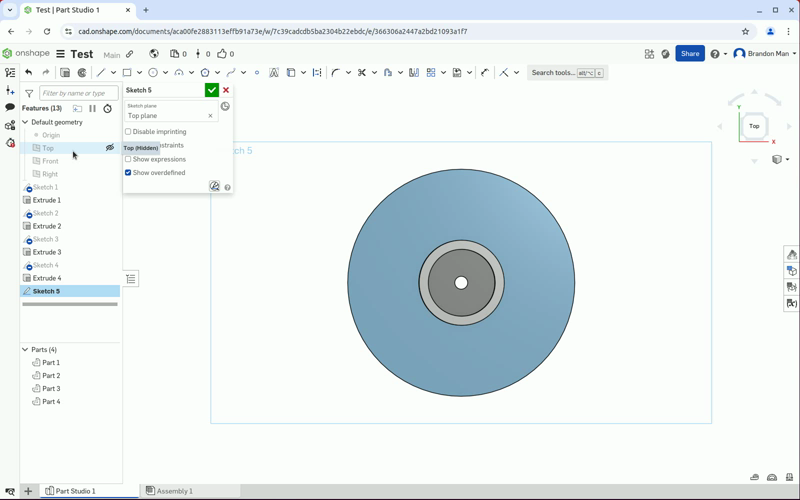
mouse_move(73, 352)
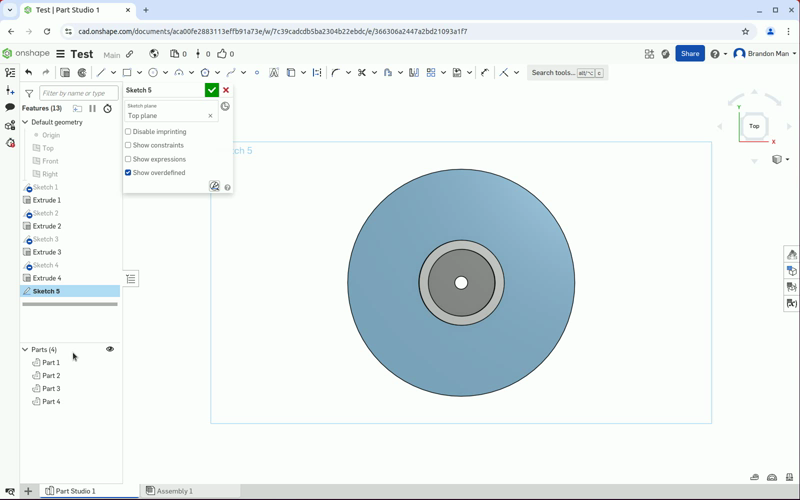
key(y)
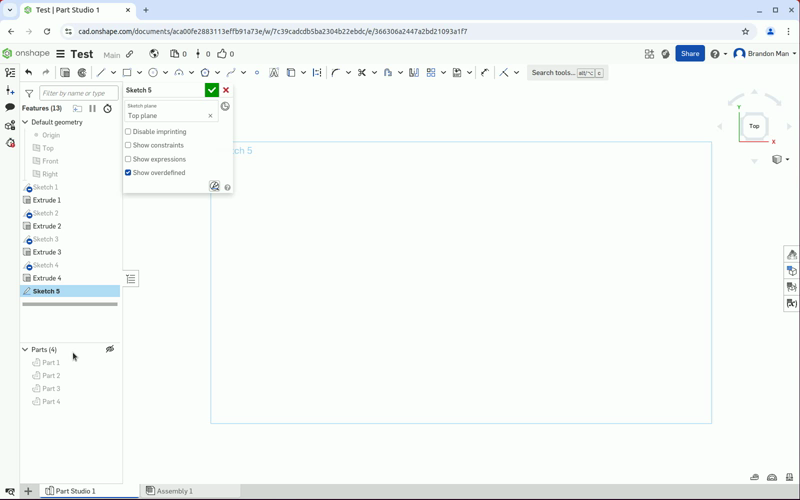
key(c)
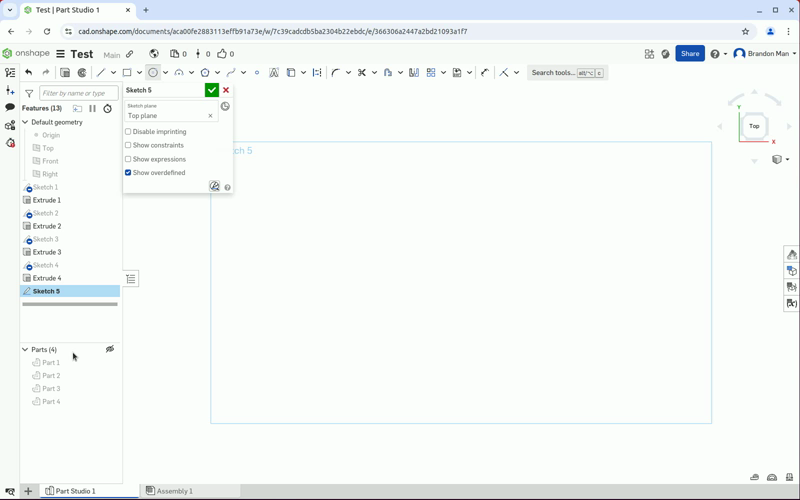
key_down(shift)
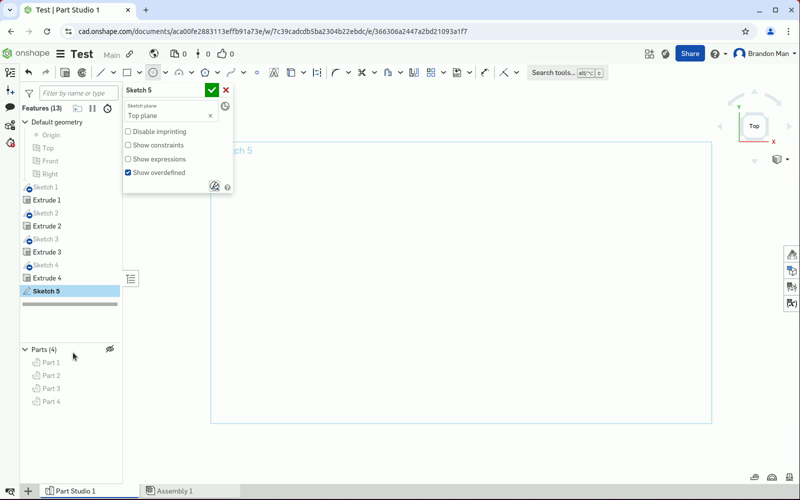
mouse_move(461, 282)
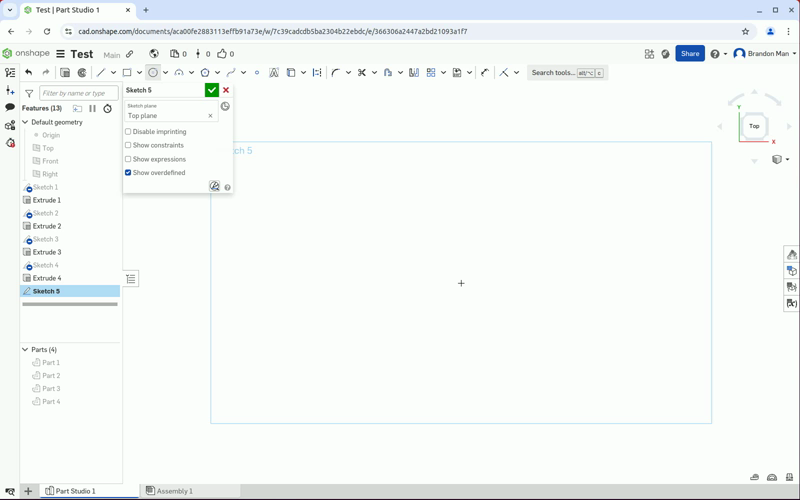
click(461, 282)
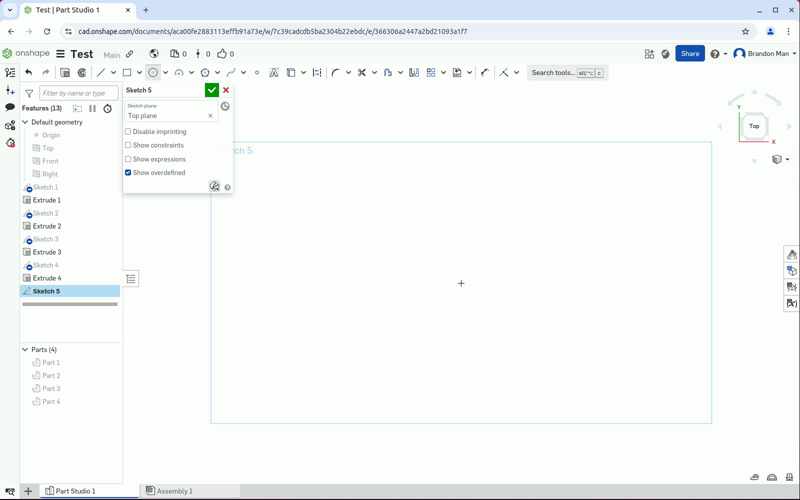
key_up(shift)
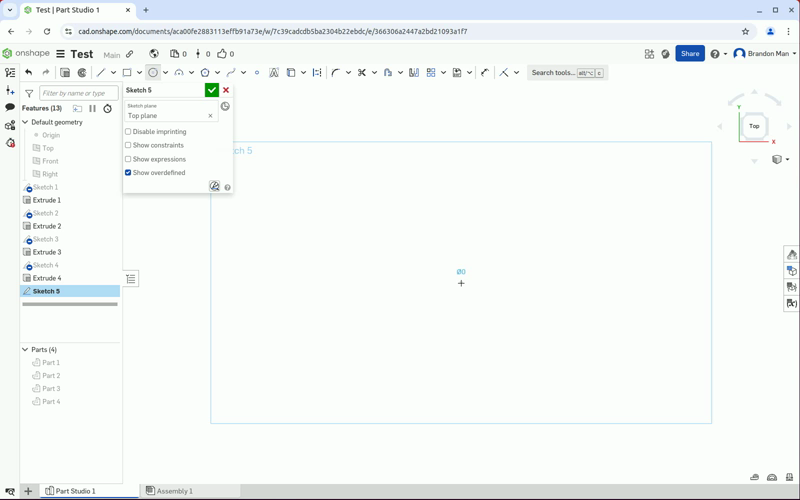
mouse_move(574, 282)
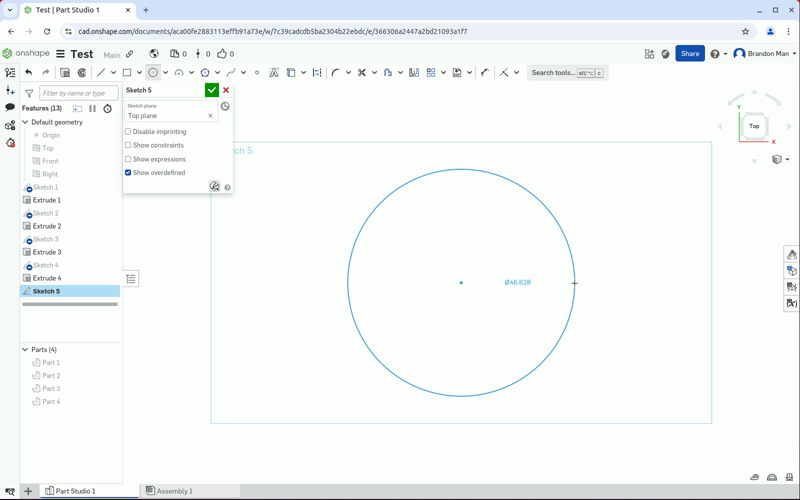
click(574, 282)
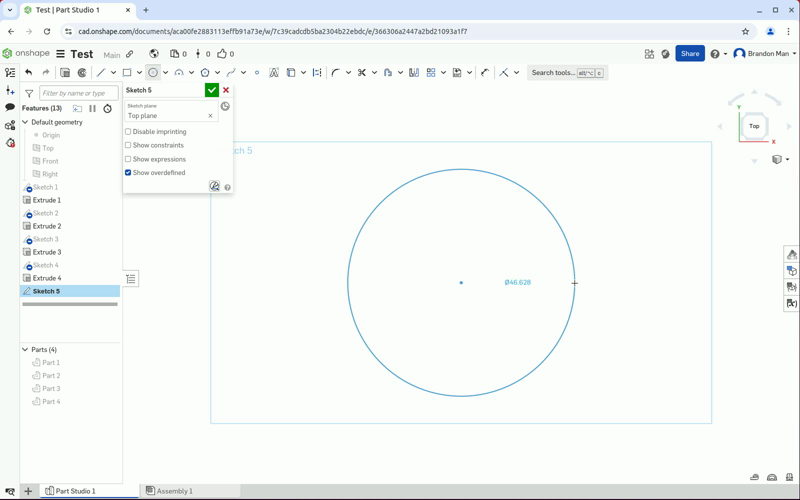
key(esc)
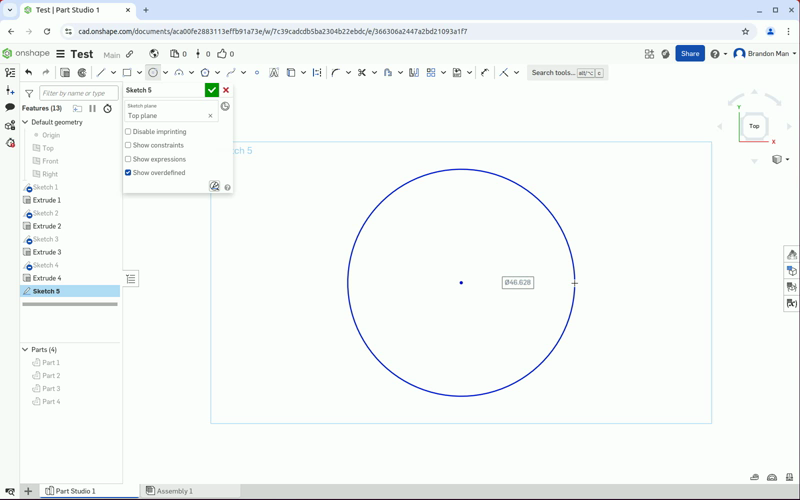
key(c)
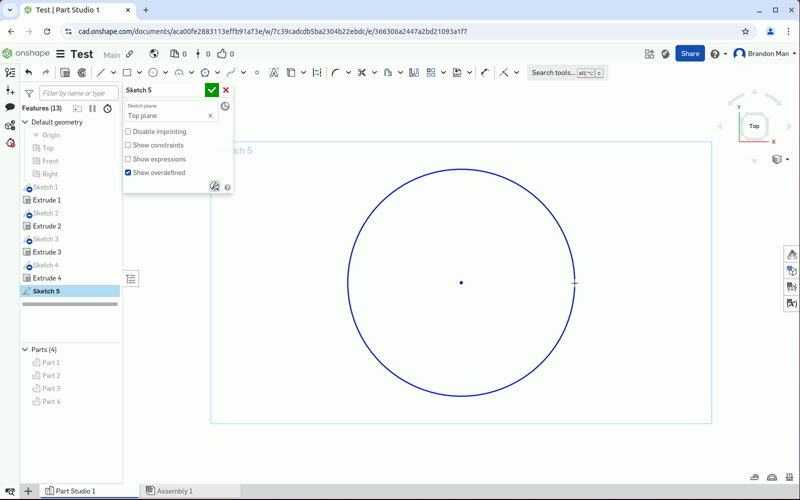
key_down(shift)
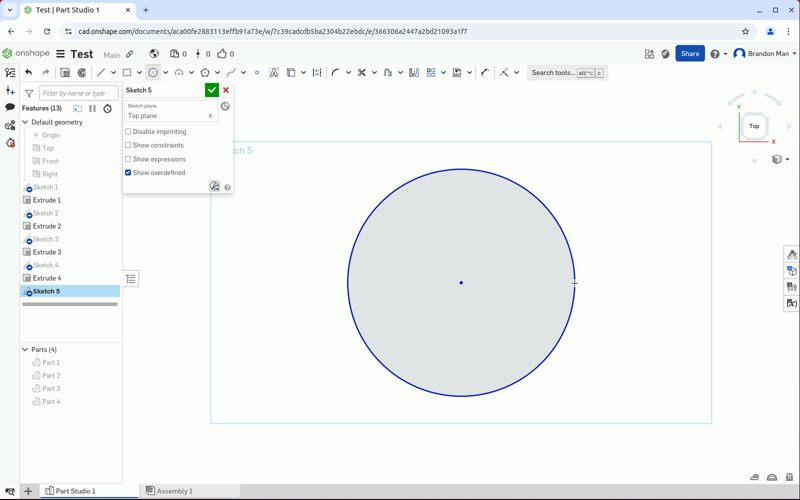
mouse_move(461, 282)
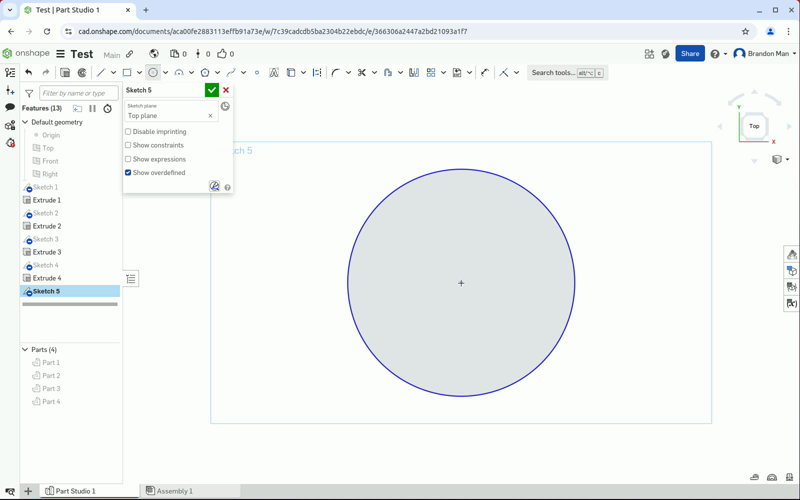
click(461, 282)
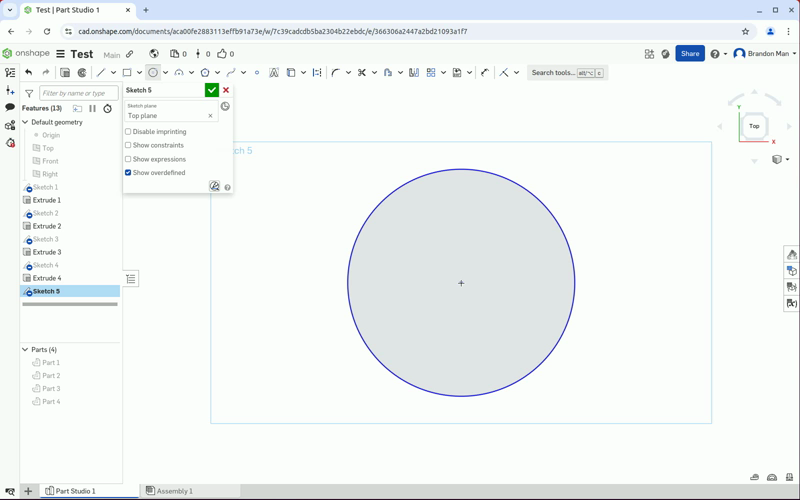
key_up(shift)
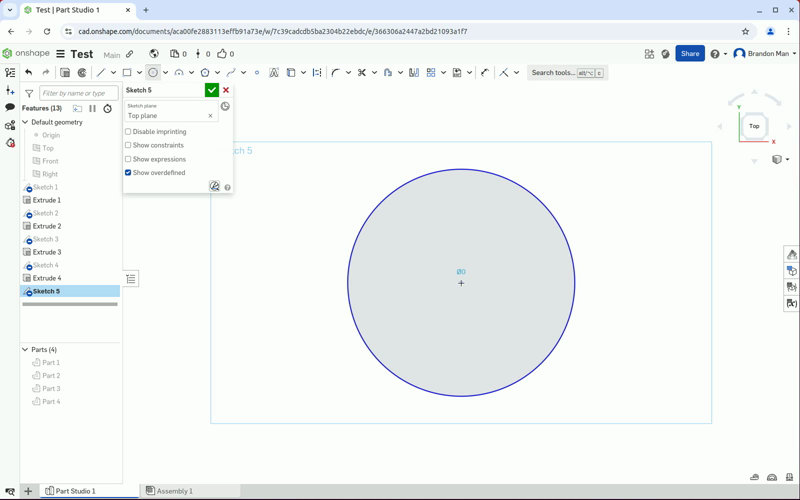
mouse_move(503, 282)
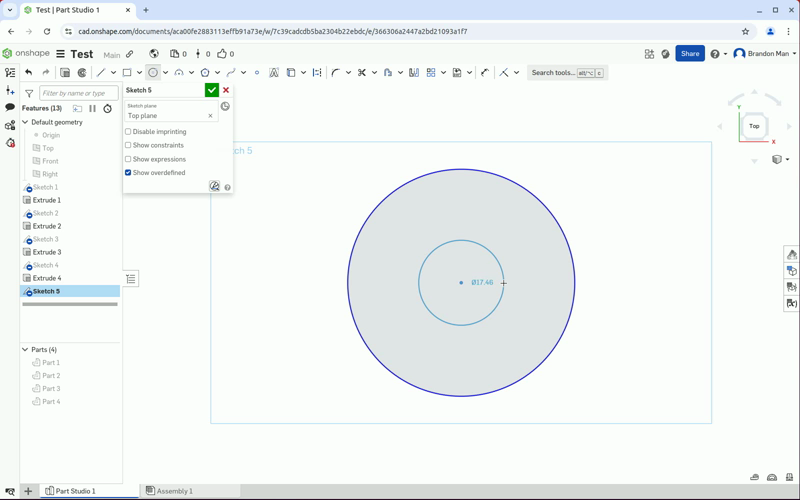
click(503, 282)
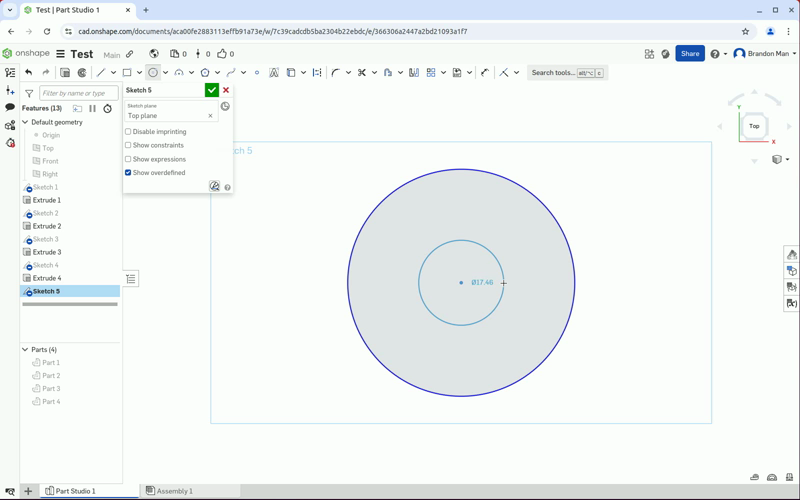
key(esc)
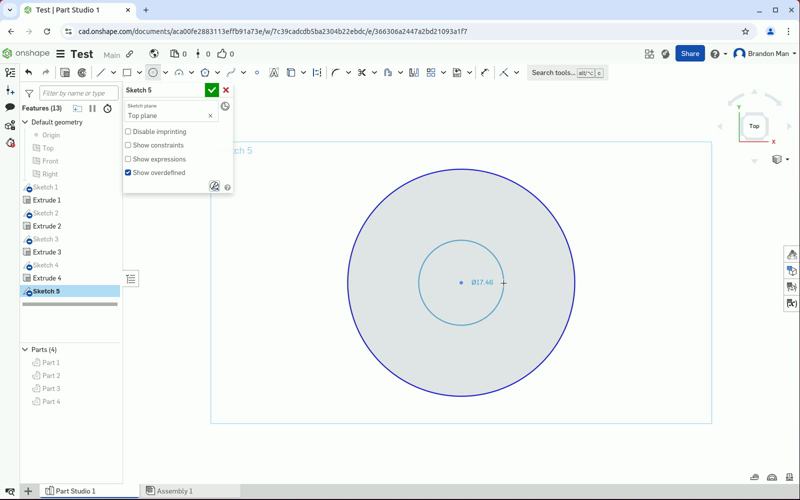
mouse_move(534, 292)
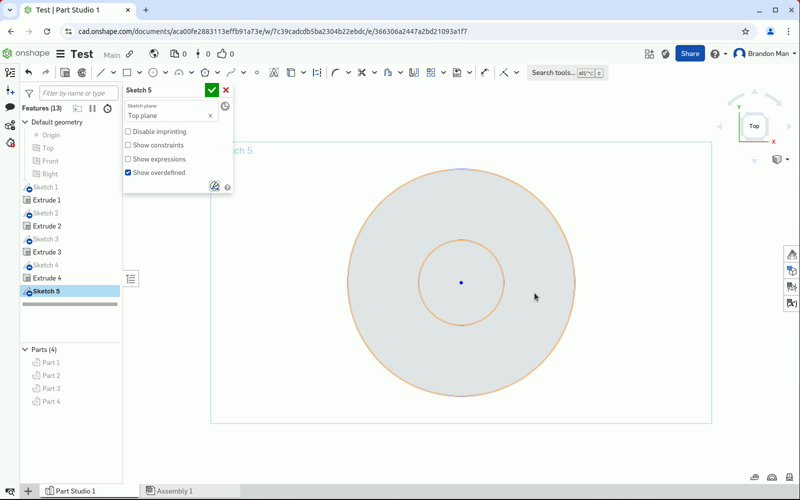
click(534, 292)
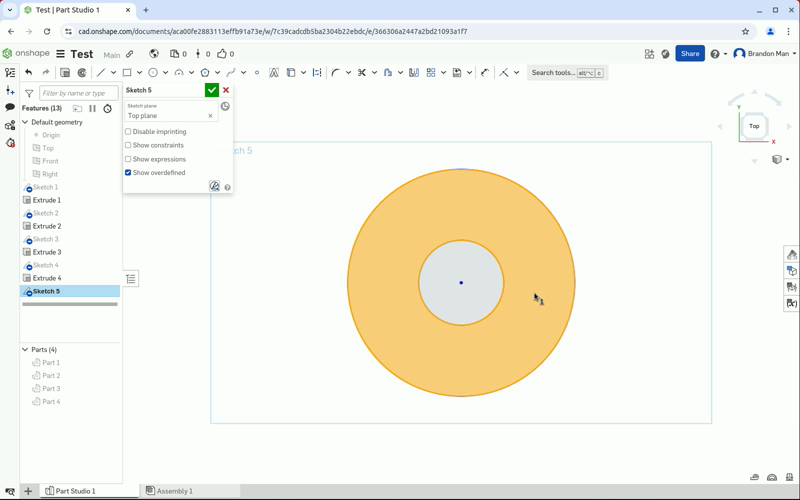
mouse_move(73, 352)
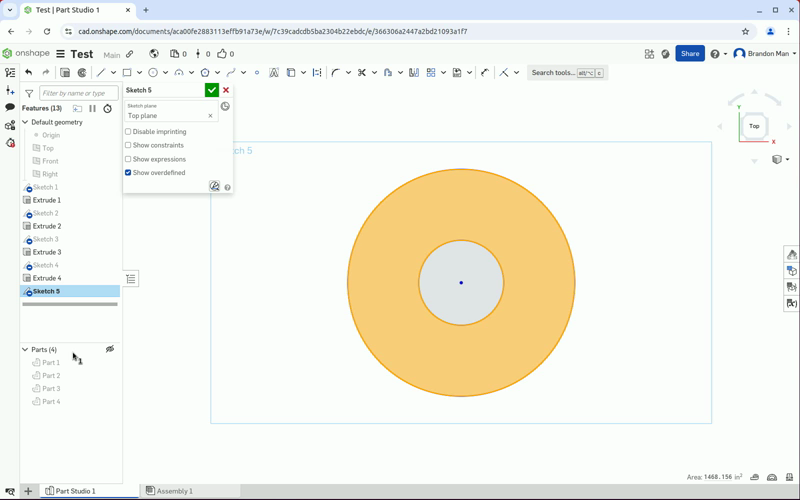
key(shift+y)
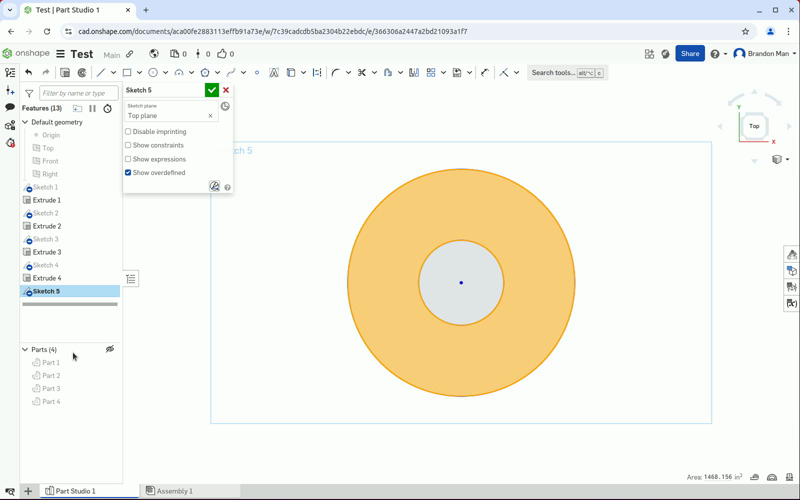
key(shift+e)
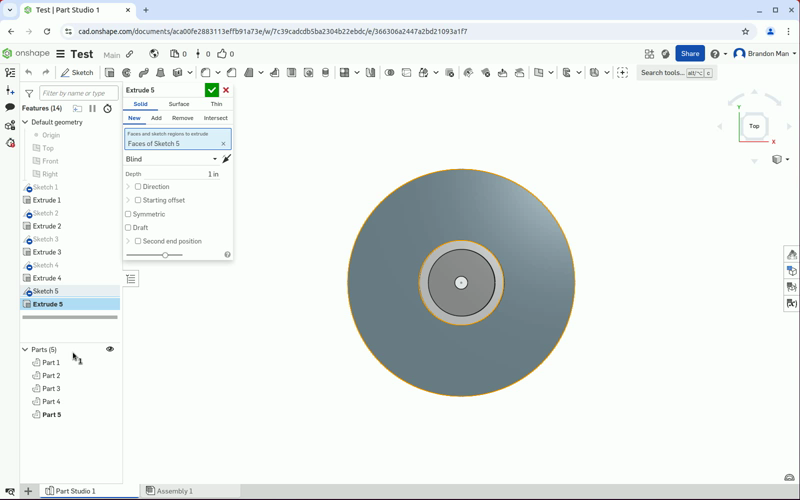
mouse_move(143, 106)
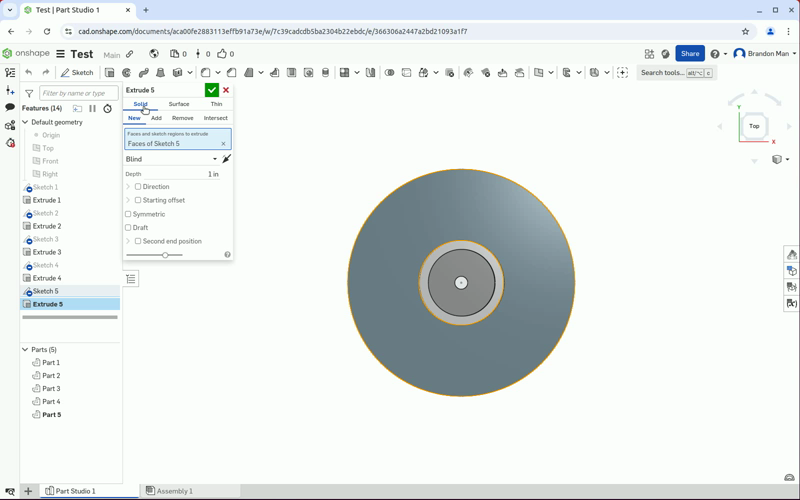
click(143, 106)
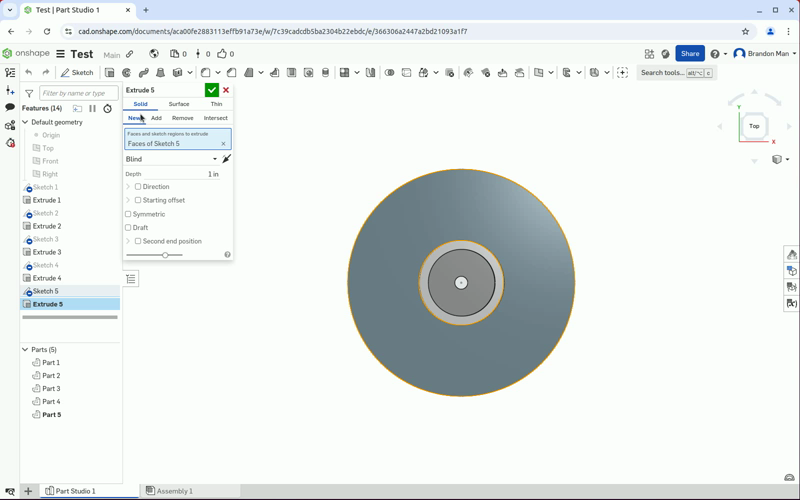
mouse_move(137, 120)
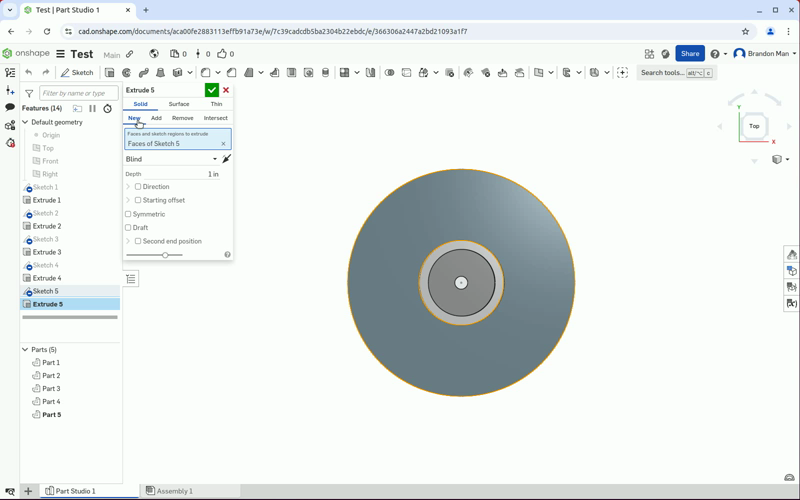
click(137, 120)
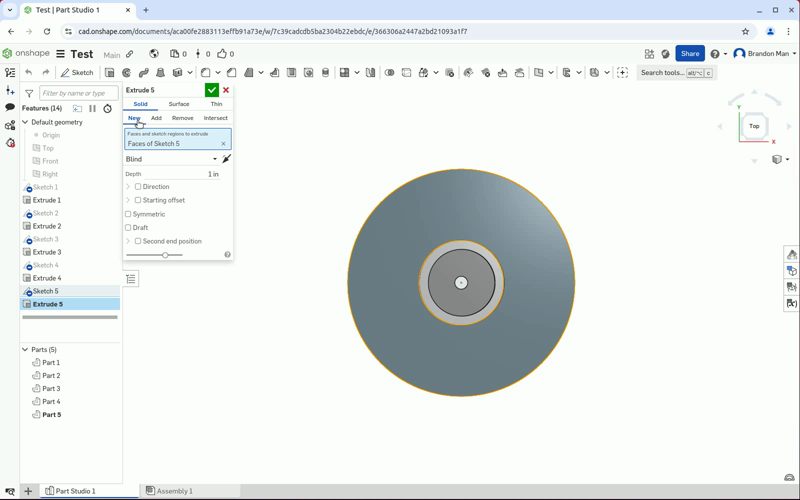
key(tab, 4)
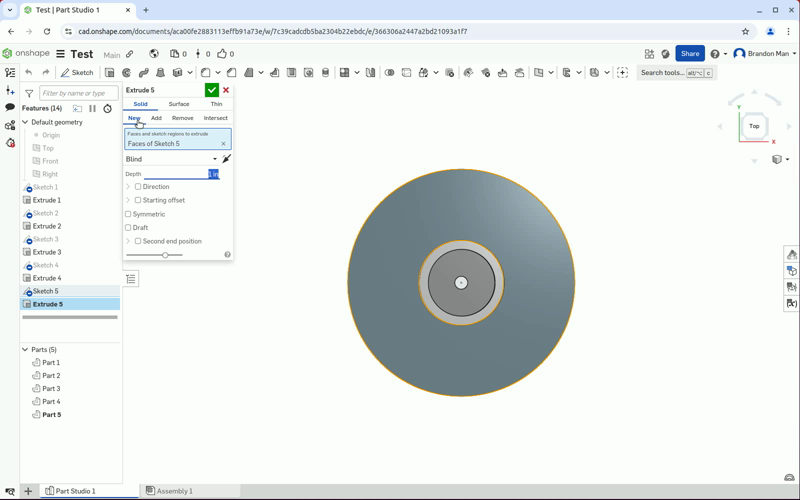
text(1.685)
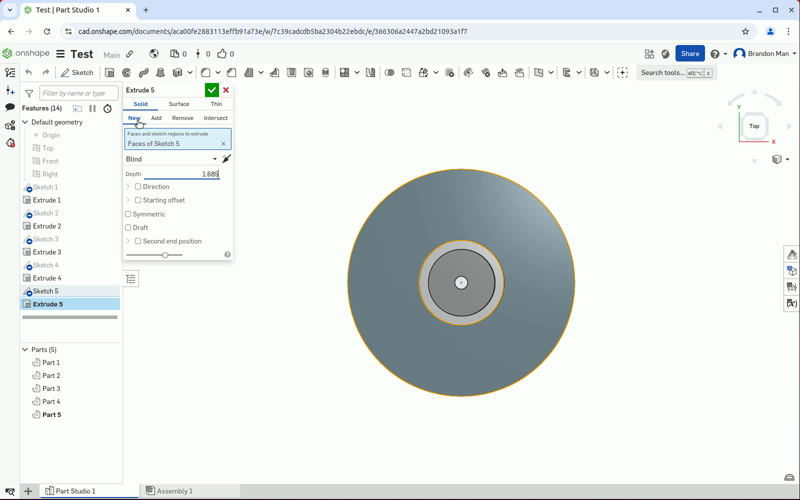
key(enter)
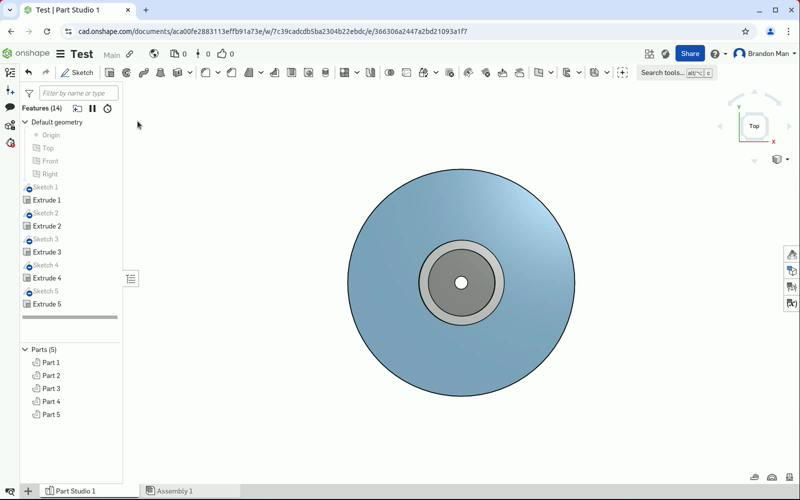
key(shift+h)
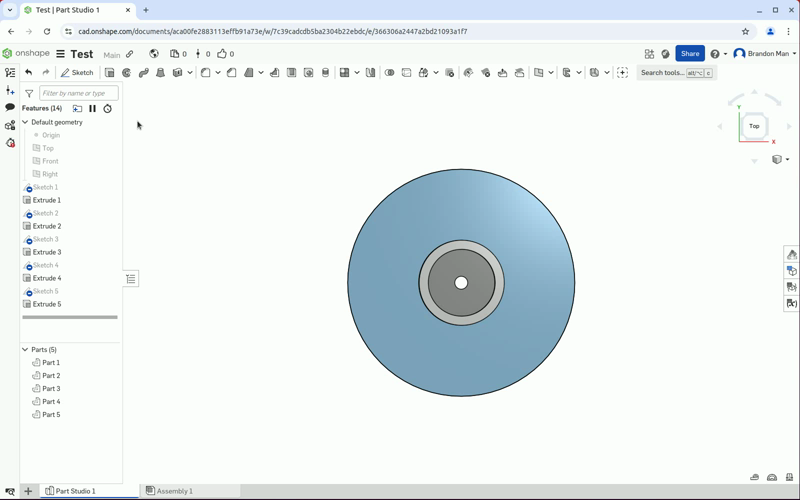
key(shift+h)
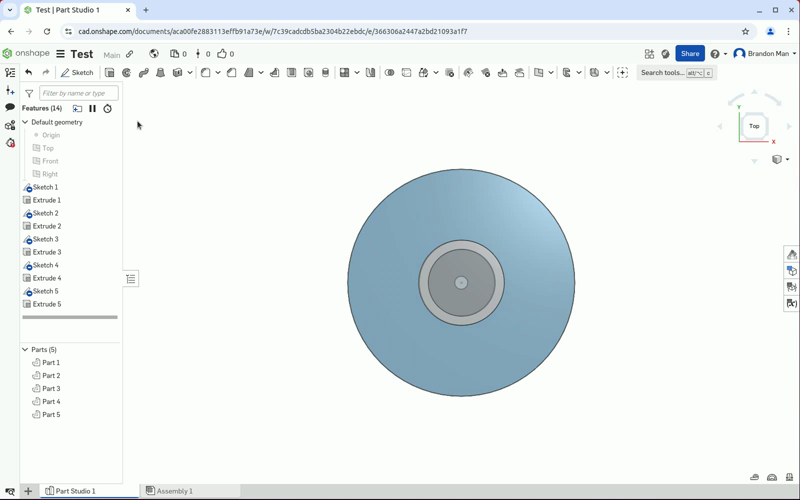
key(shift+7)
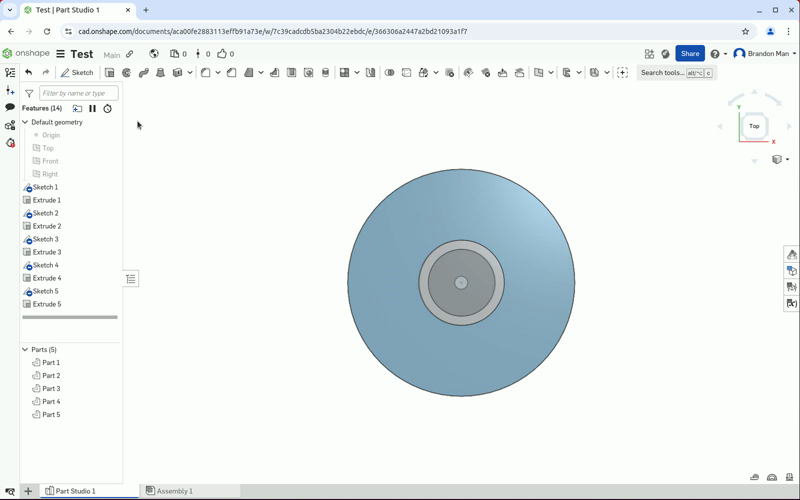
key(up, 3)
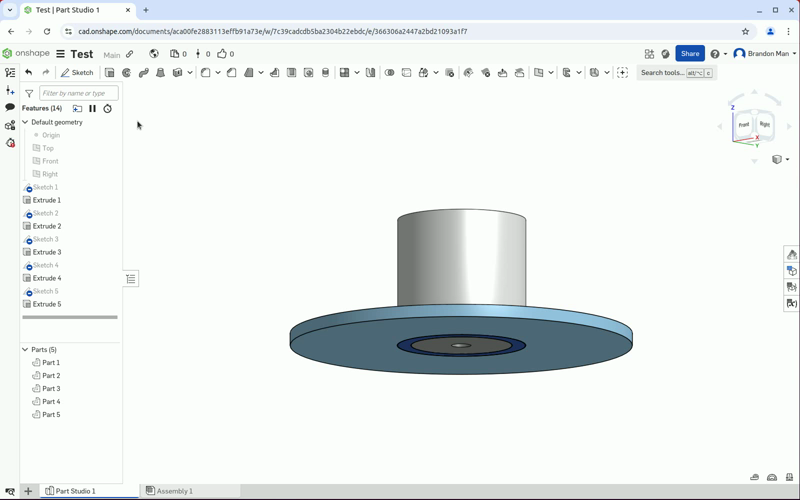
key(left, 3)
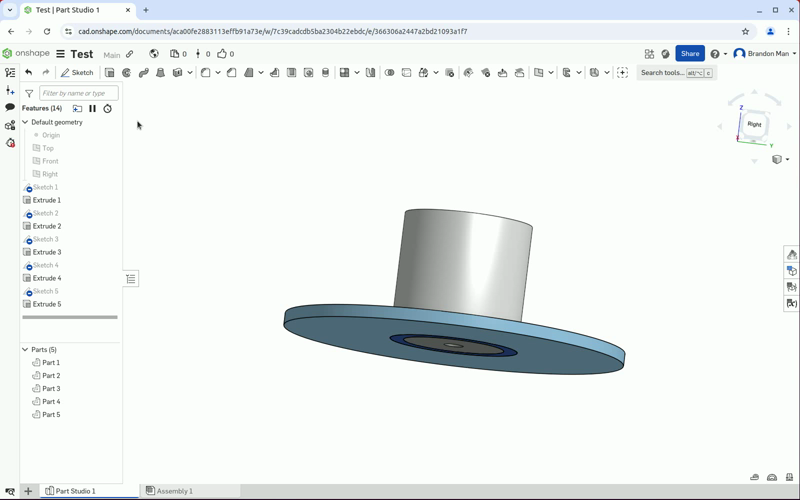
key(right, 3)
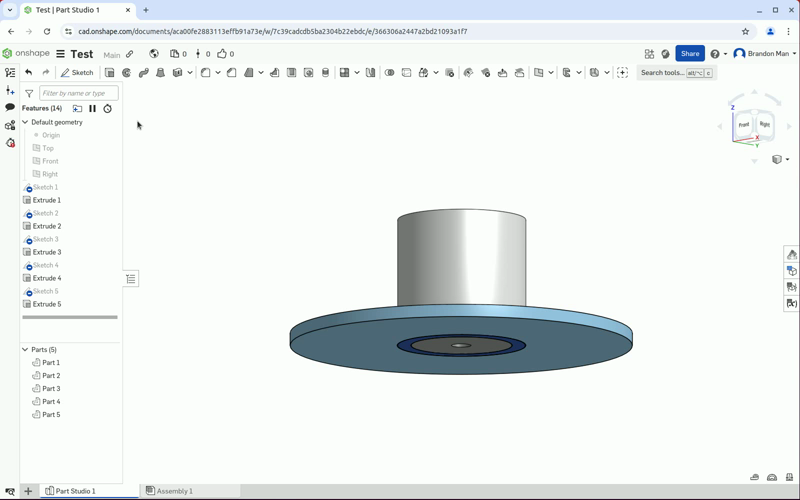
key(down, 3)
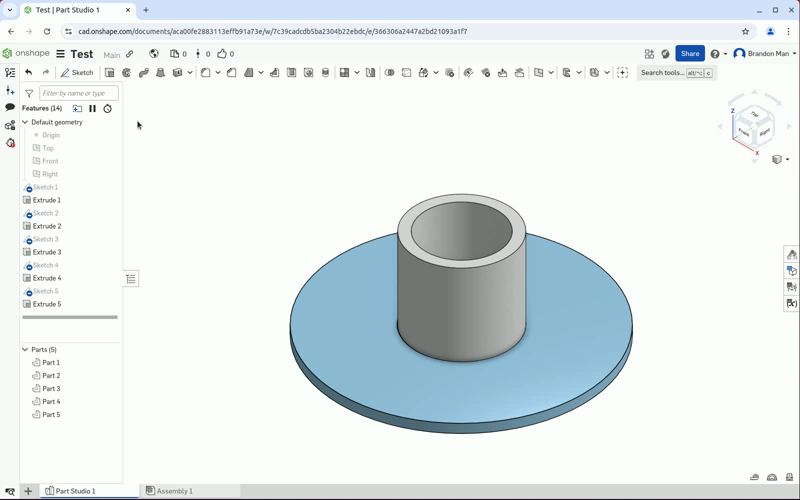
mouse_move(73, 189)
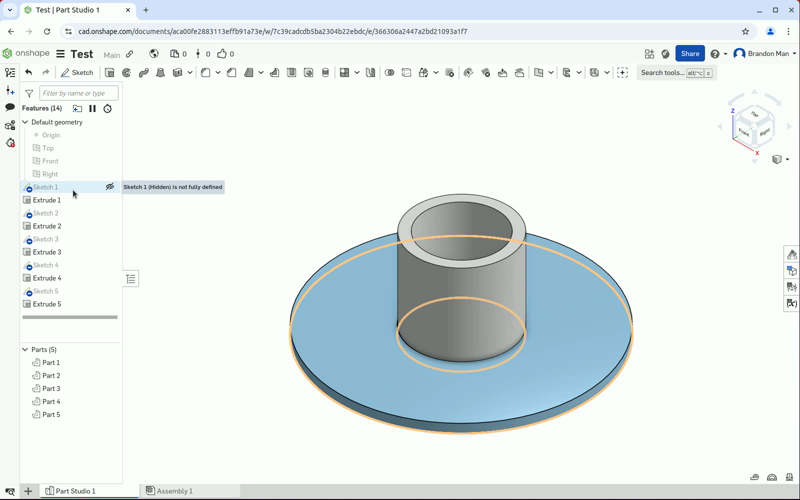
click(73, 189)